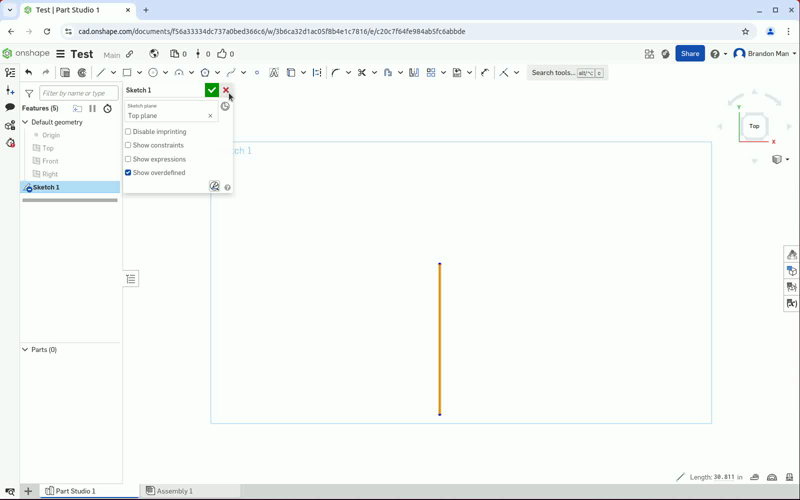
key(shift+h)
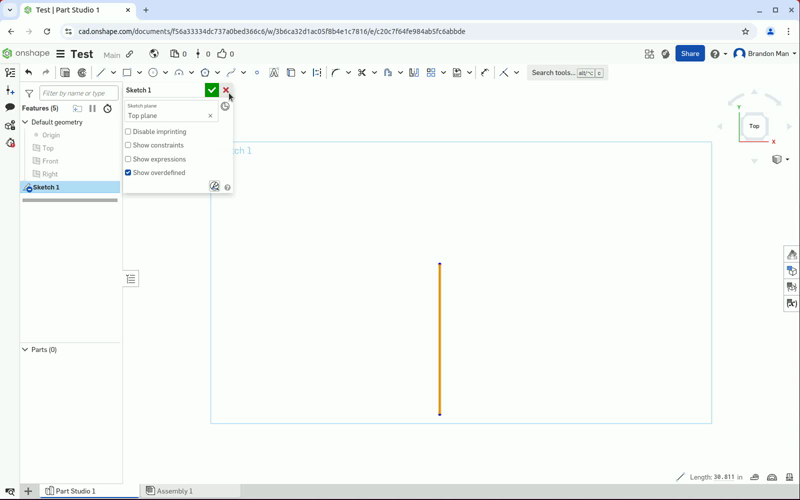
key(shift+s)
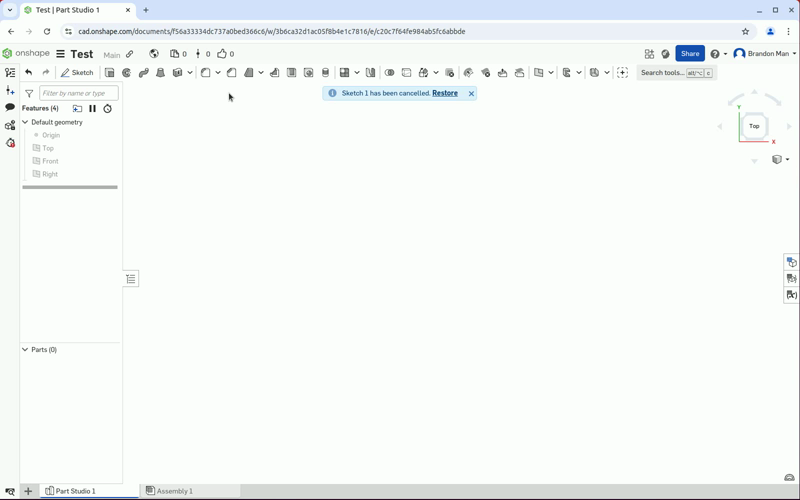
mouse_move(73, 150)
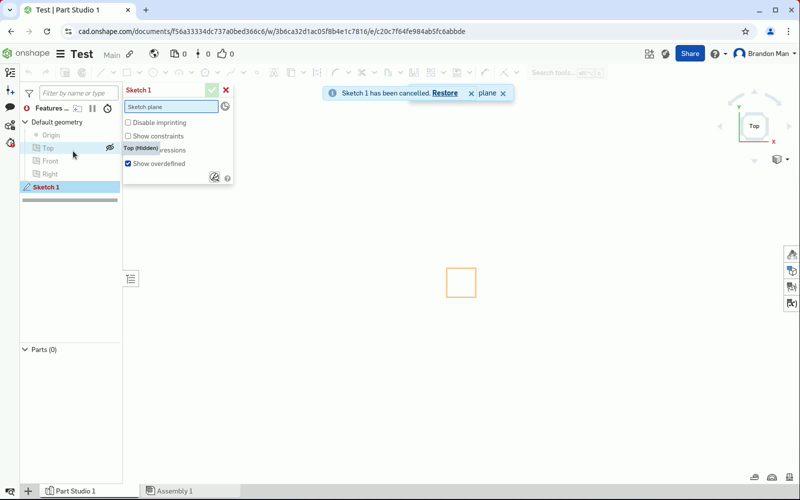
click(73, 150)
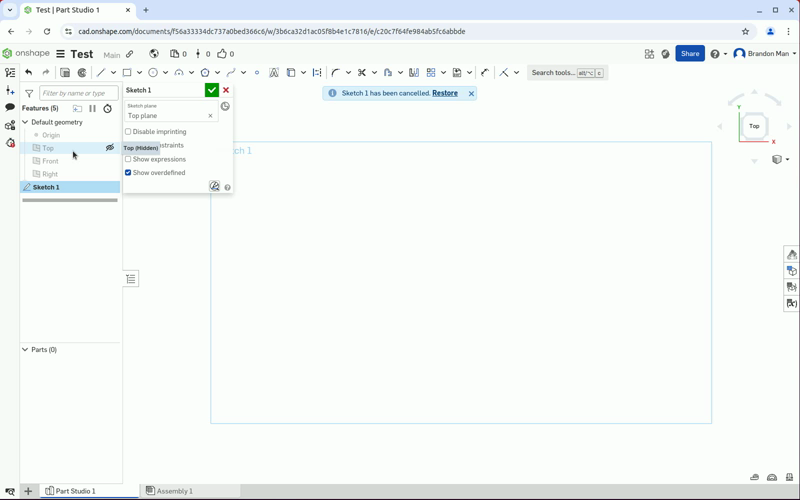
mouse_move(73, 352)
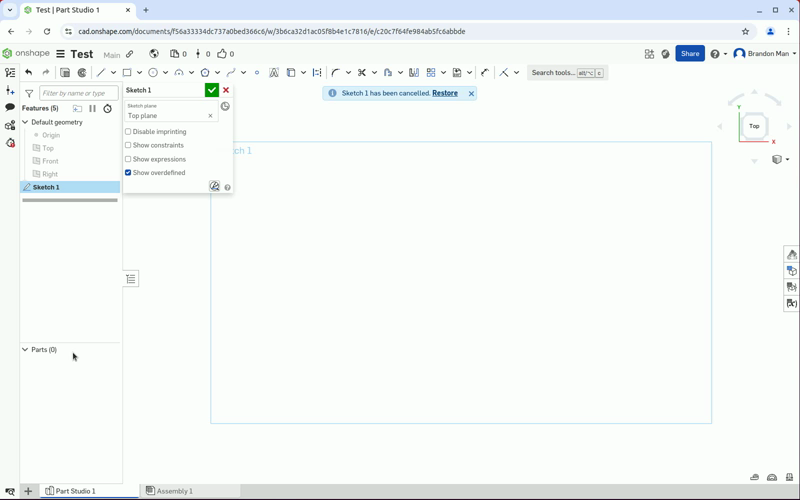
key(y)
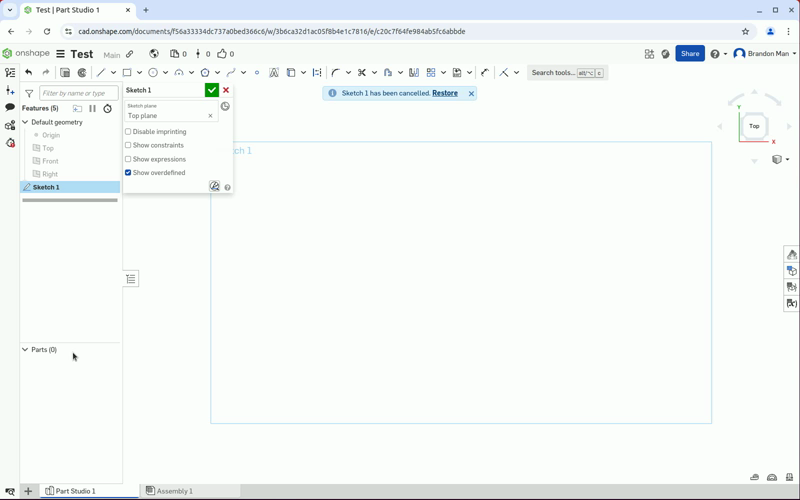
key(l)
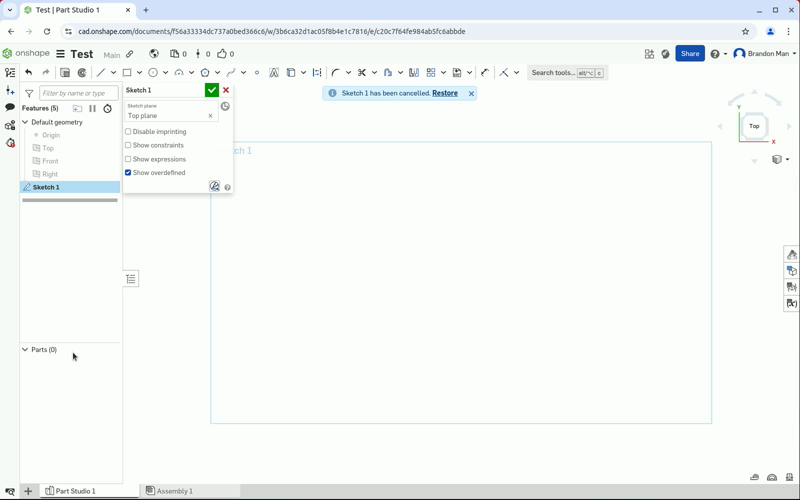
key_down(shift)
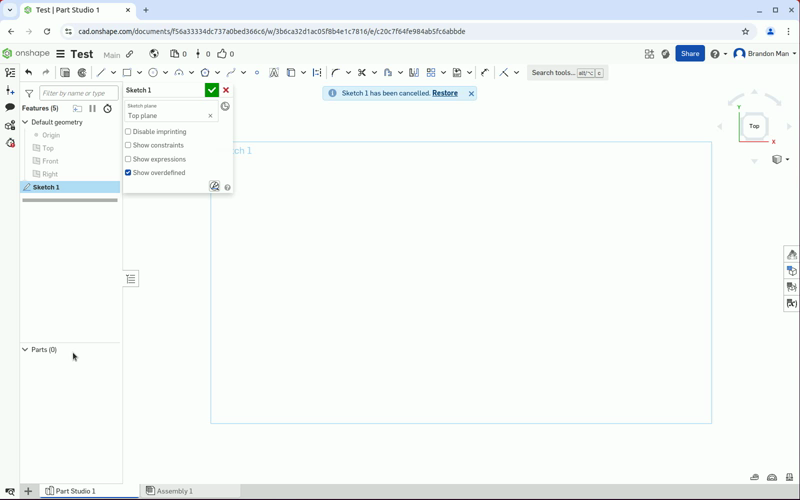
mouse_move(434, 369)
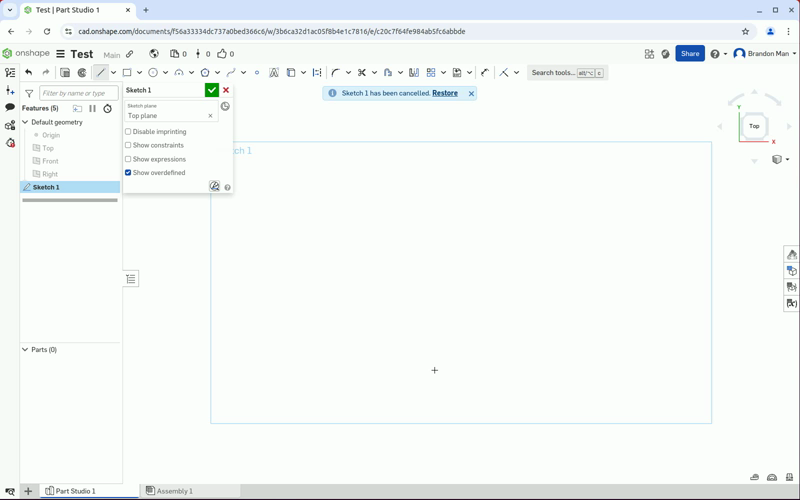
click(434, 369)
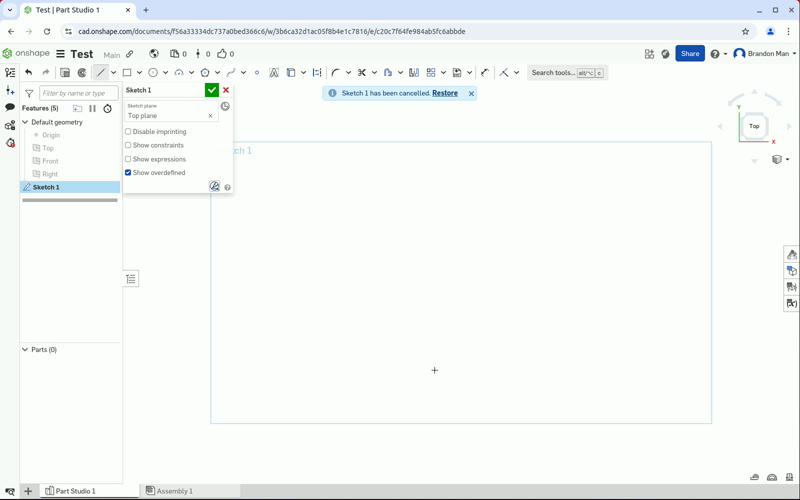
key_up(shift)
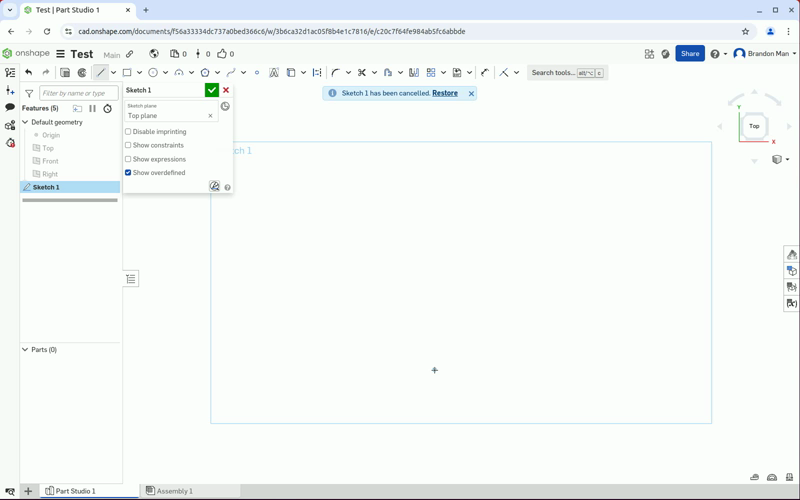
key_down(shift)
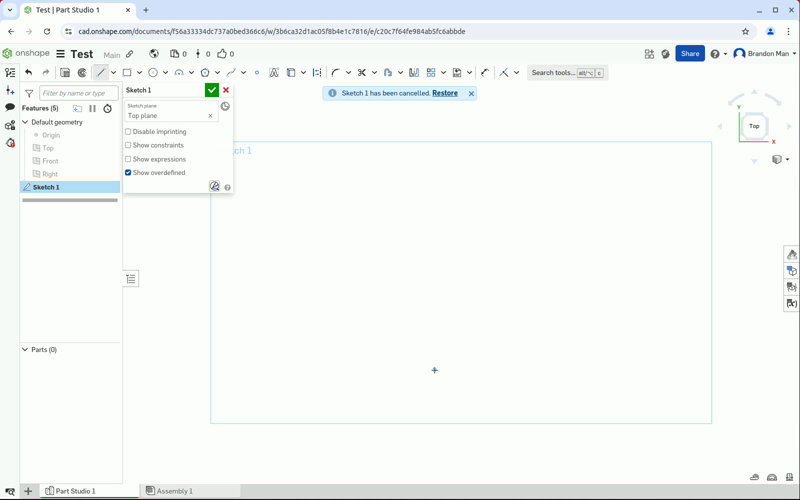
mouse_move(464, 369)
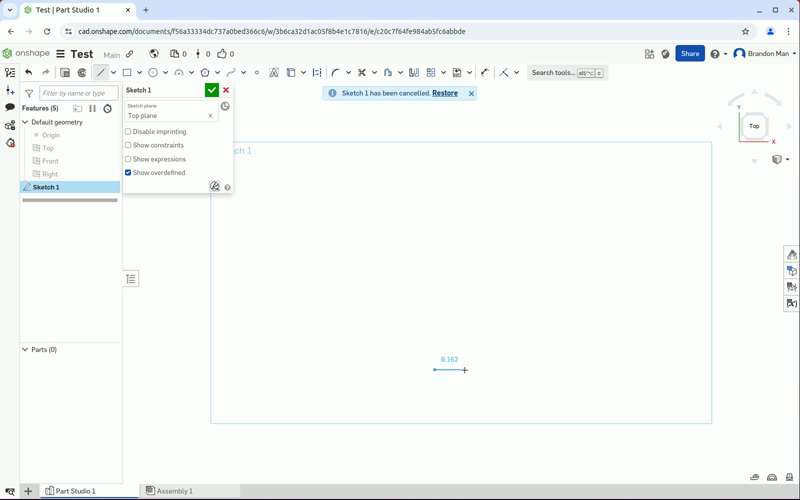
mouse_move(485, 369)
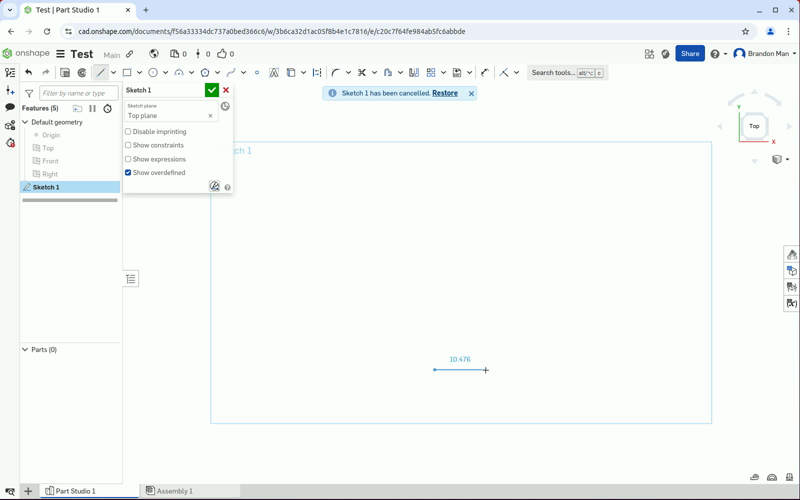
click(485, 369)
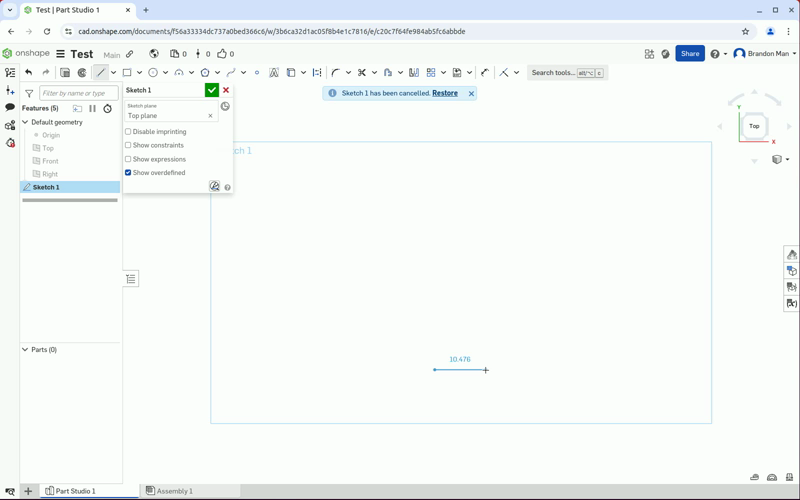
key_up(shift)
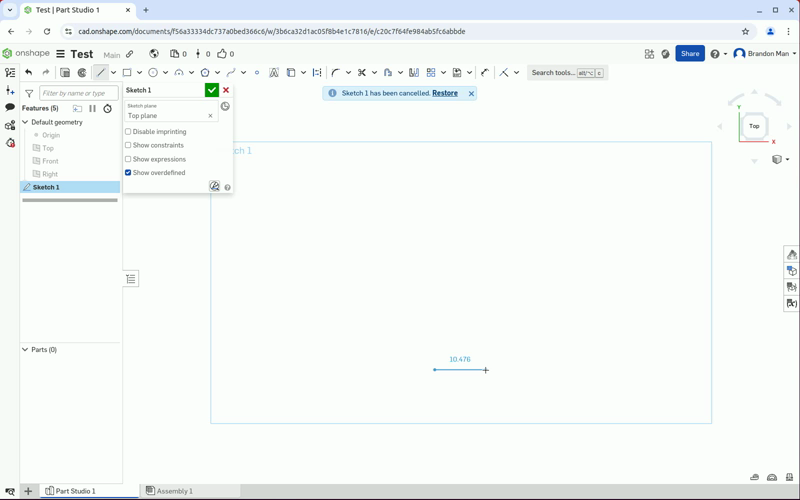
key_down(shift)
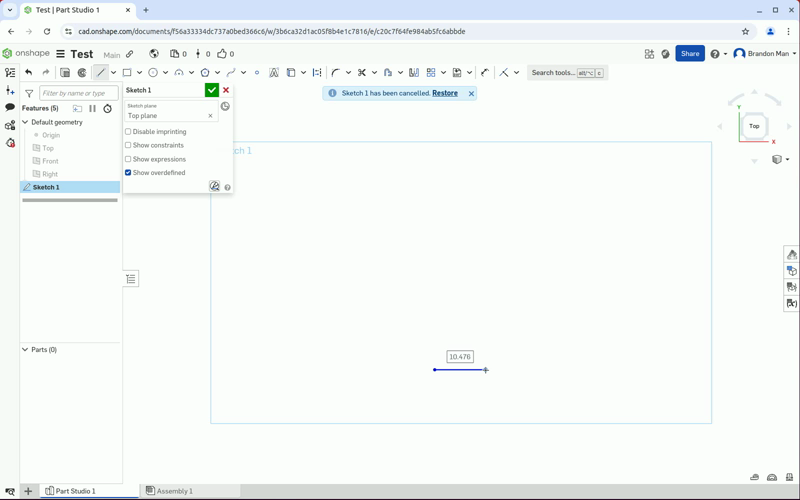
mouse_move(485, 198)
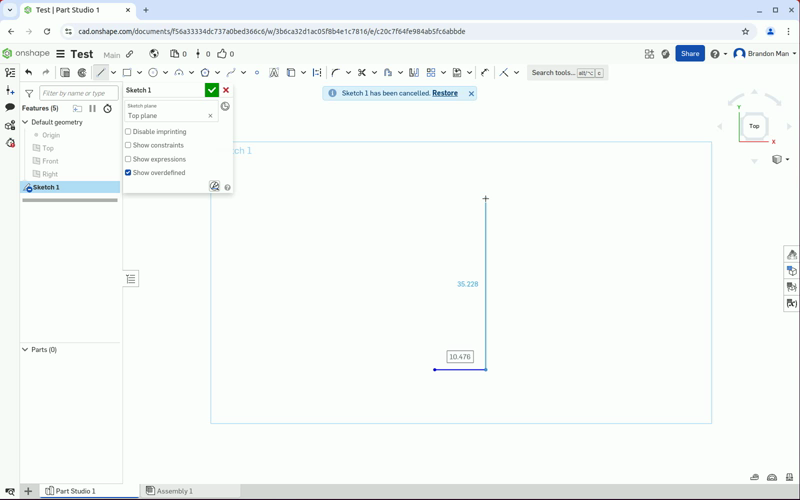
click(485, 198)
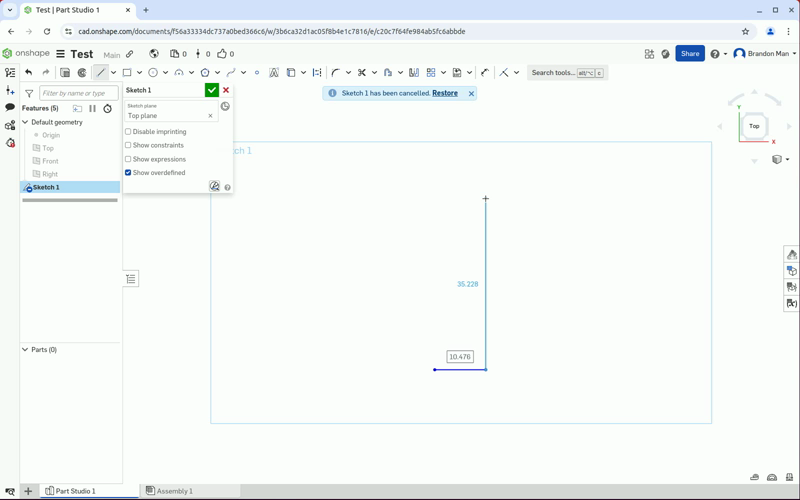
key_up(shift)
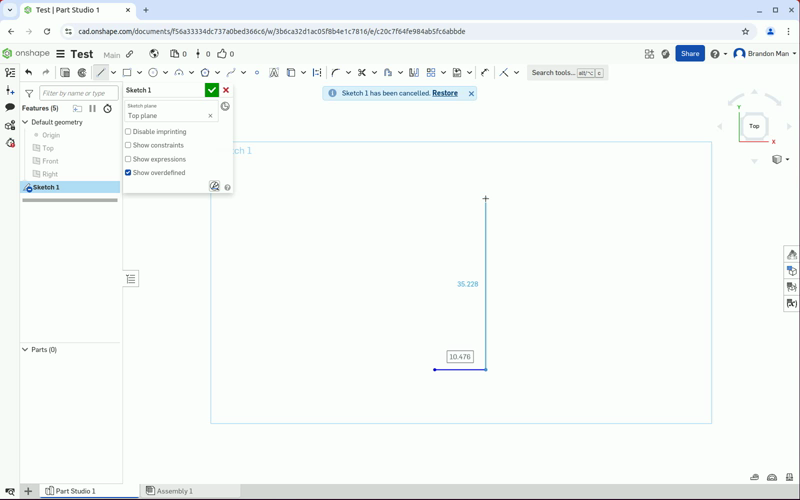
key_down(shift)
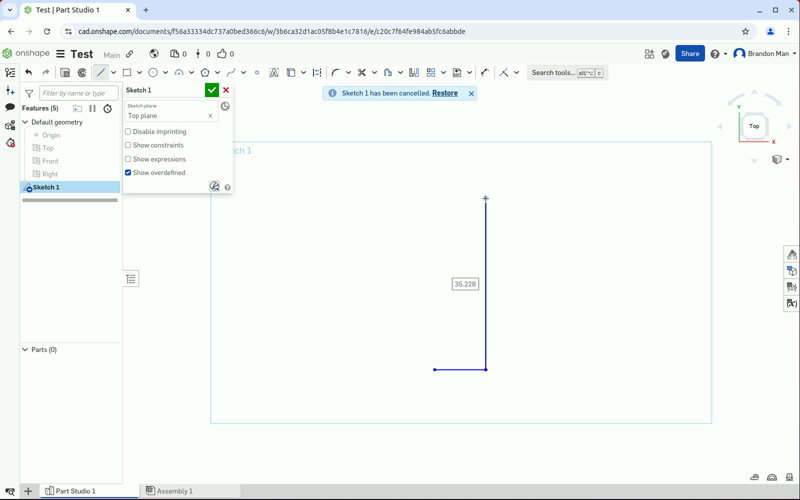
mouse_move(515, 198)
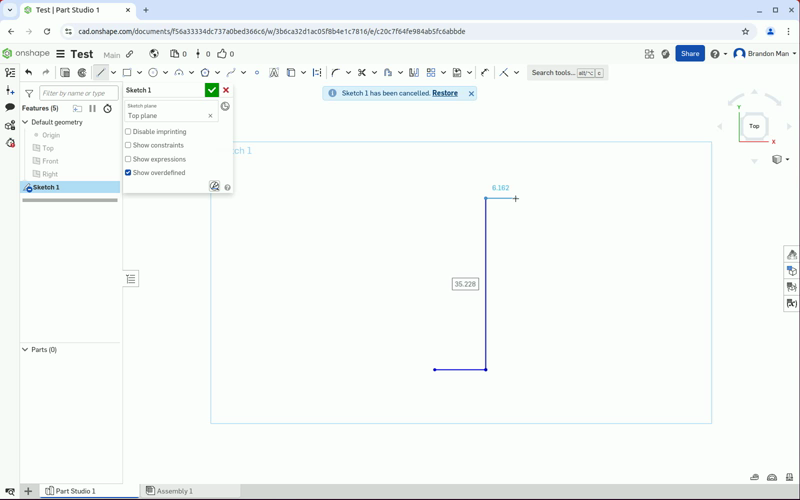
mouse_move(434, 198)
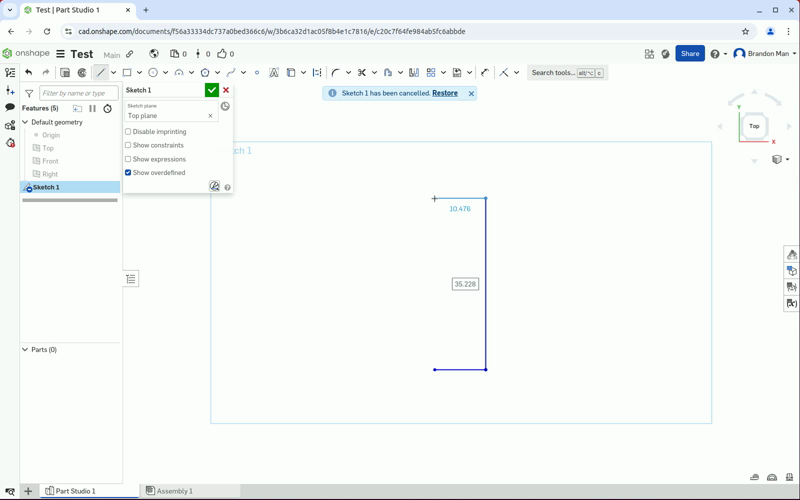
click(434, 198)
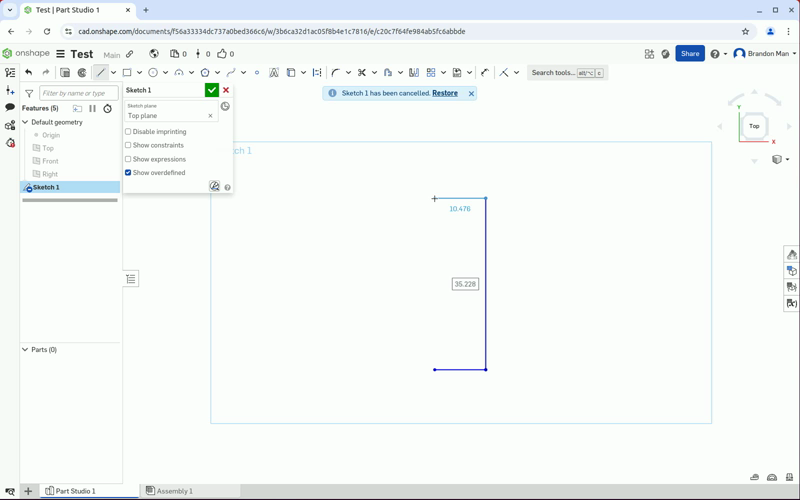
key_up(shift)
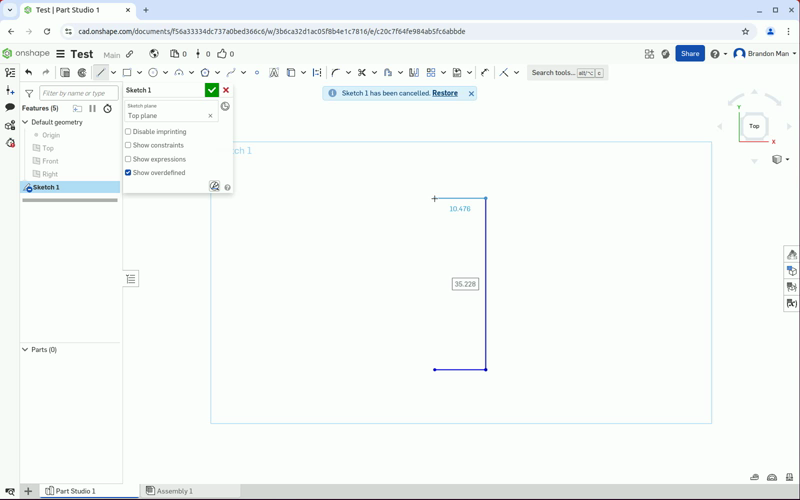
key_down(shift)
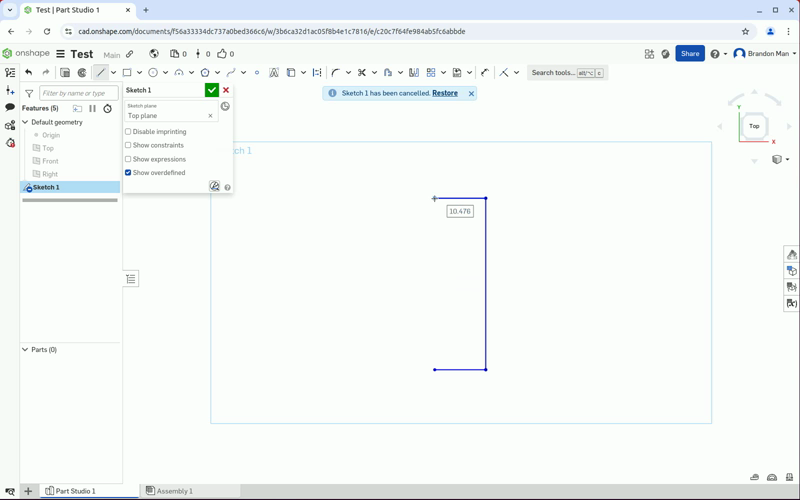
mouse_move(434, 369)
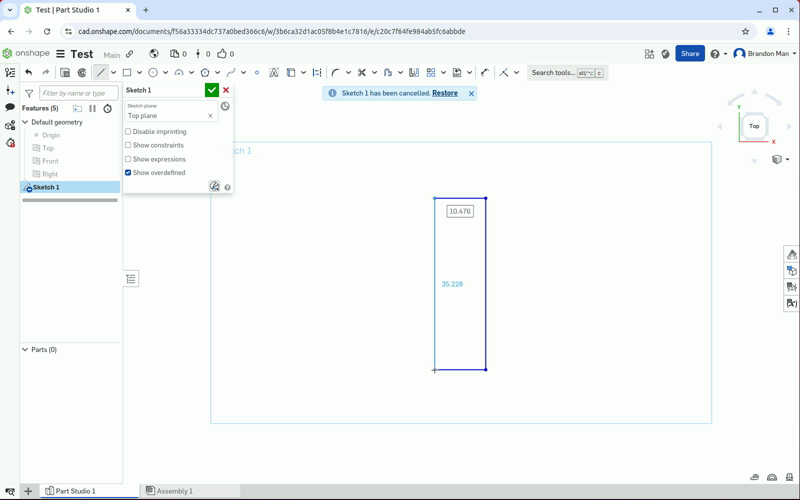
key_up(shift)
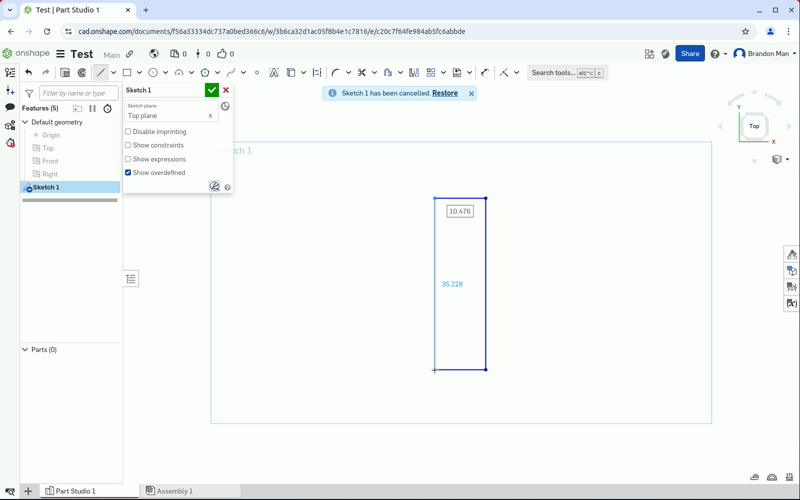
click(434, 369)
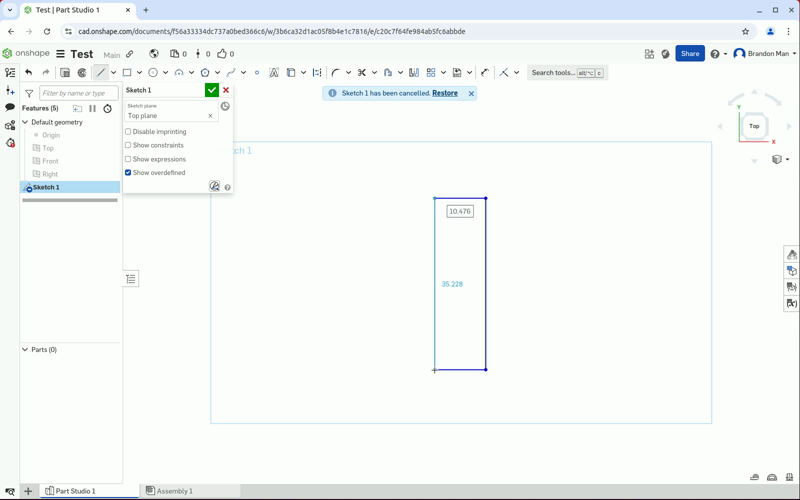
key(esc)
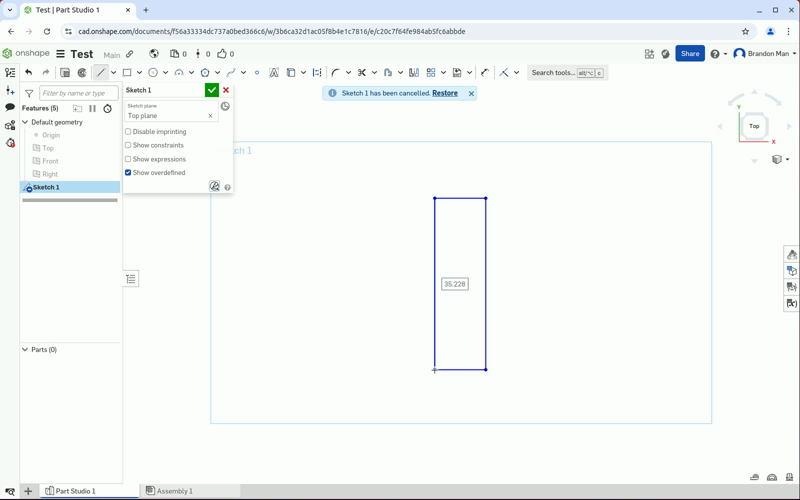
mouse_move(469, 241)
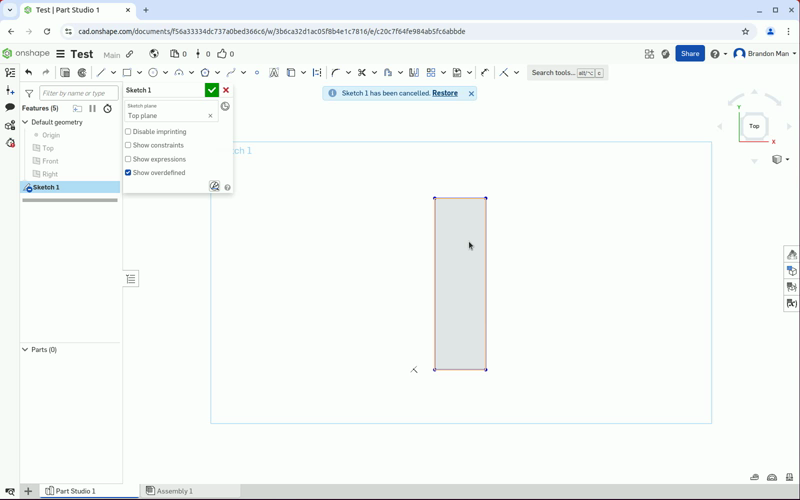
click(469, 241)
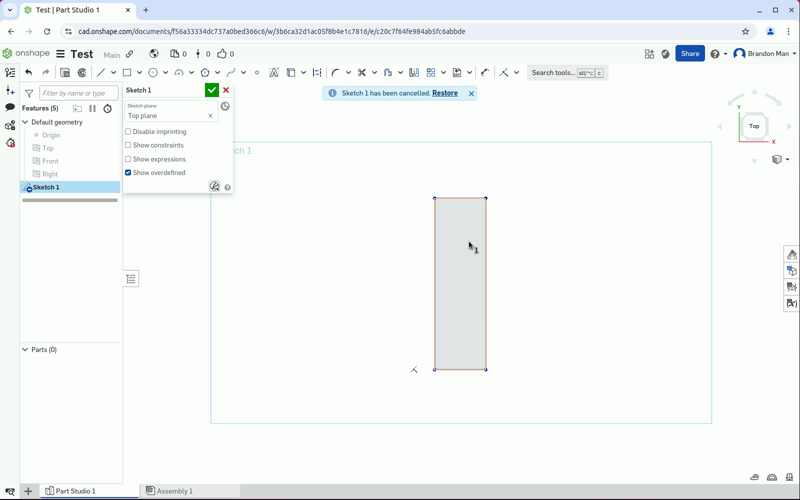
mouse_move(73, 352)
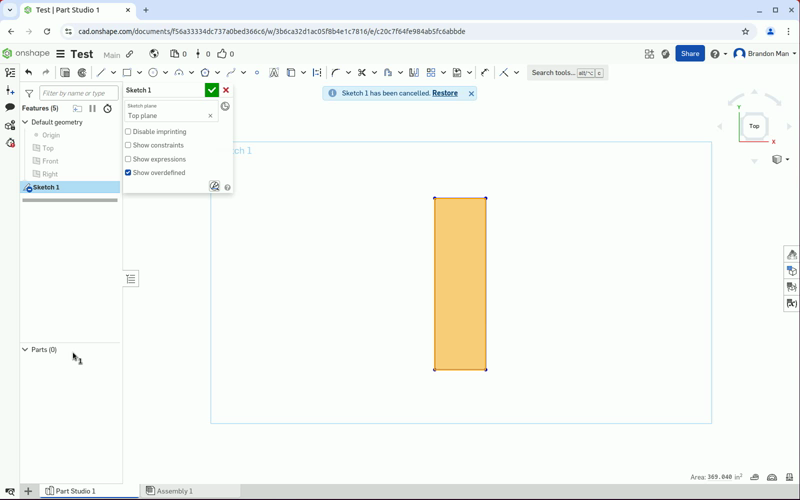
key(shift+y)
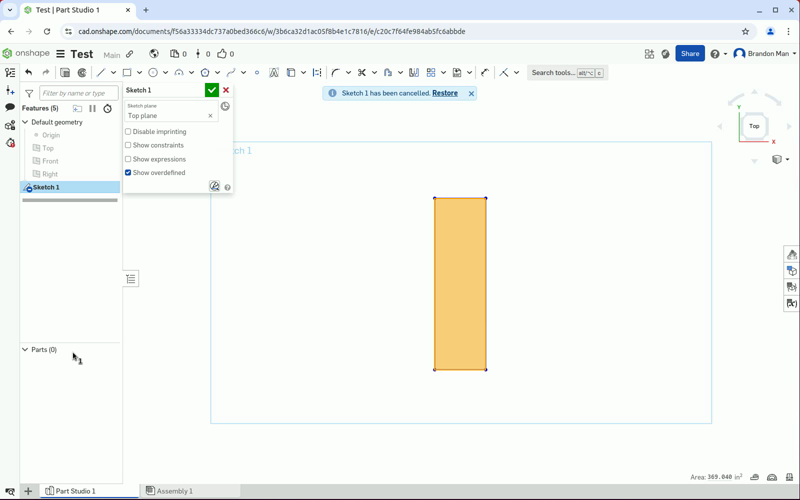
key(shift+e)
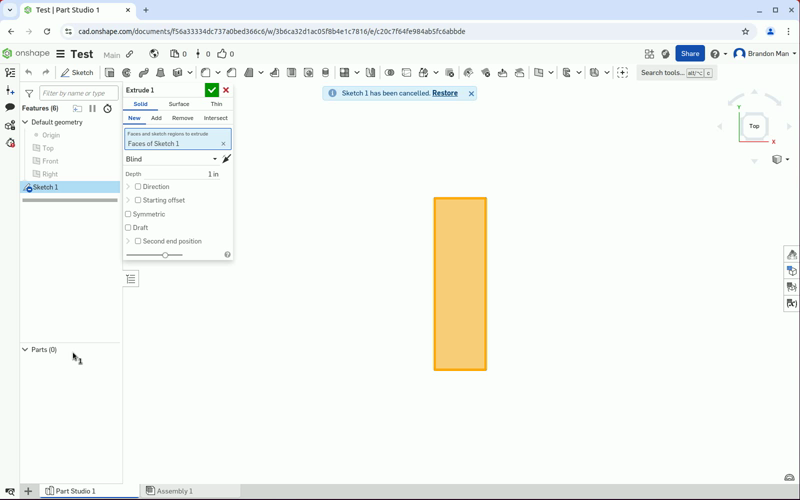
mouse_move(143, 106)
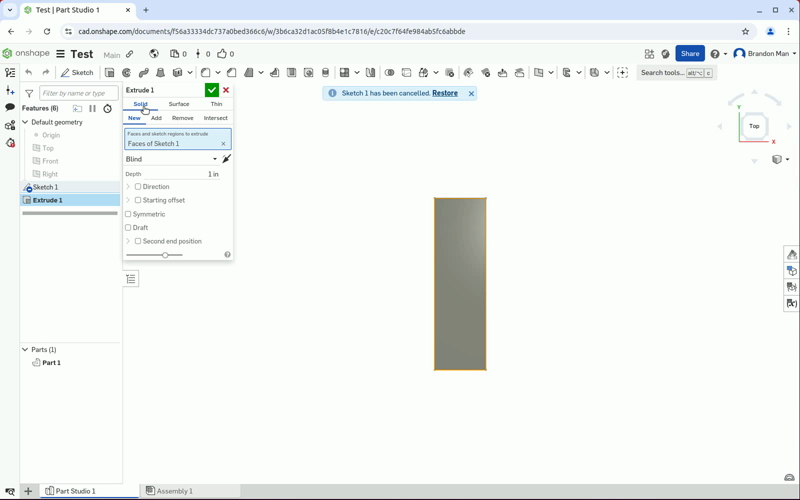
click(143, 106)
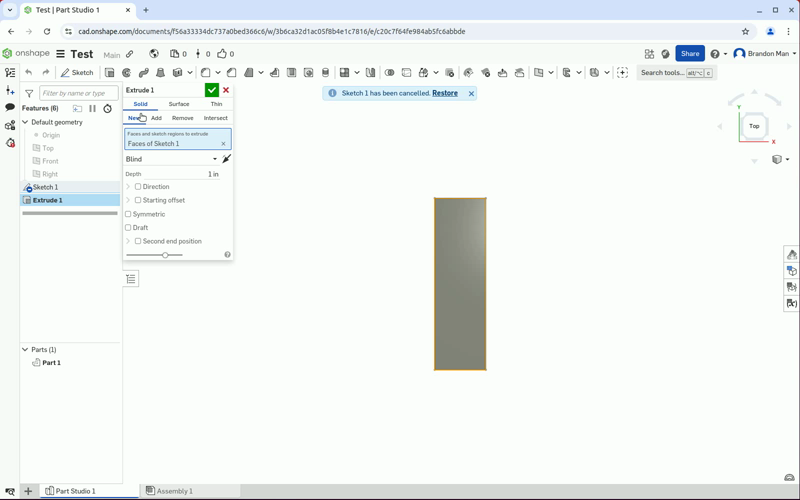
mouse_move(137, 120)
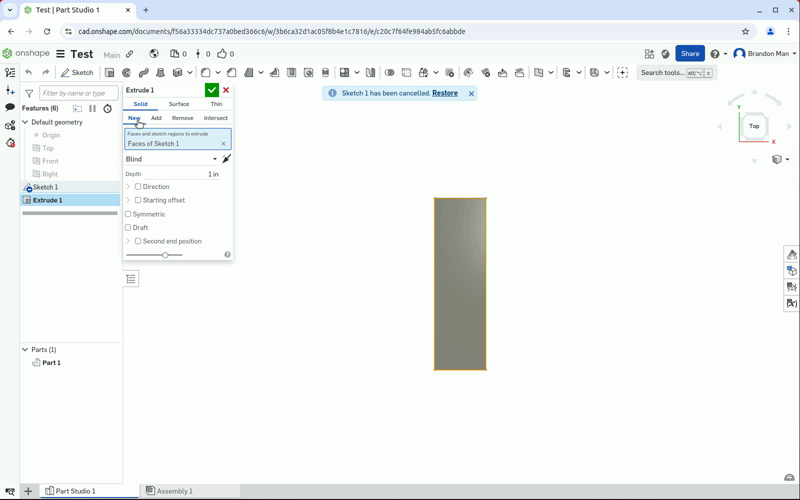
click(137, 120)
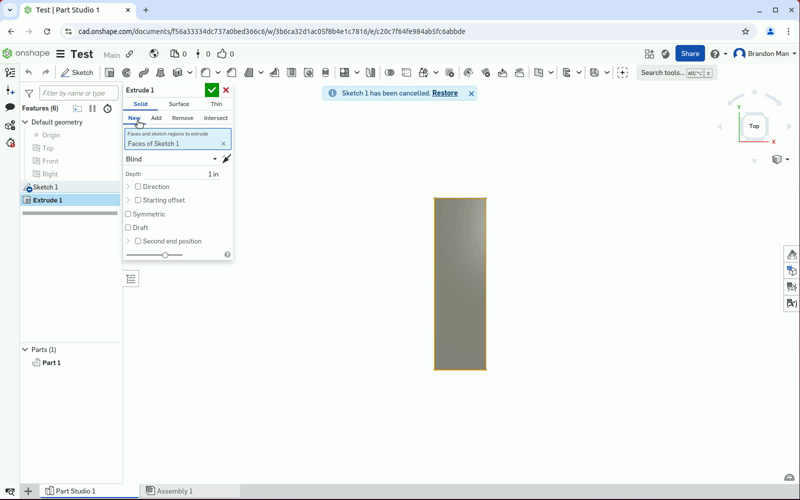
key(tab, 4)
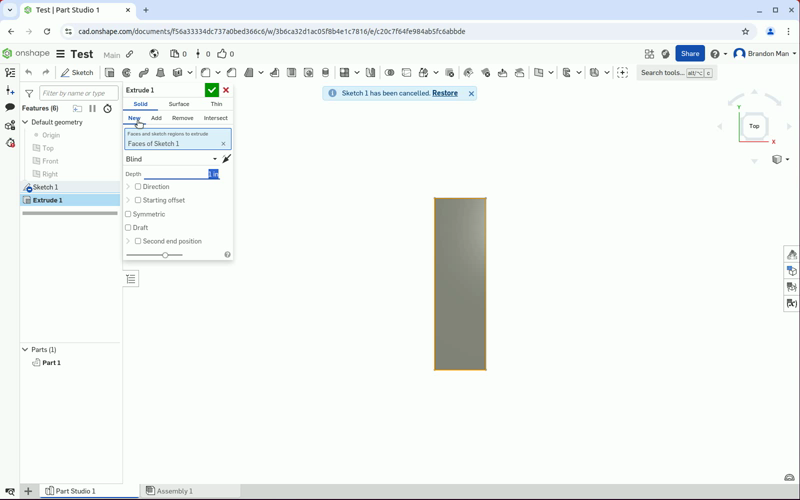
text(8.906)
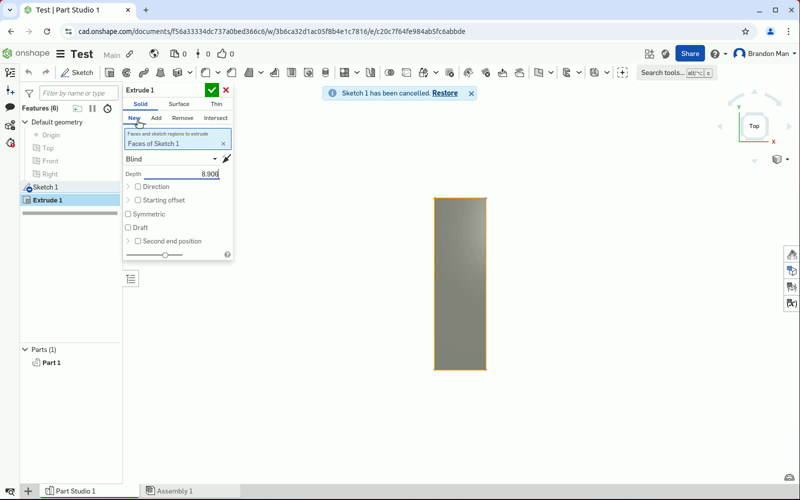
key(enter)
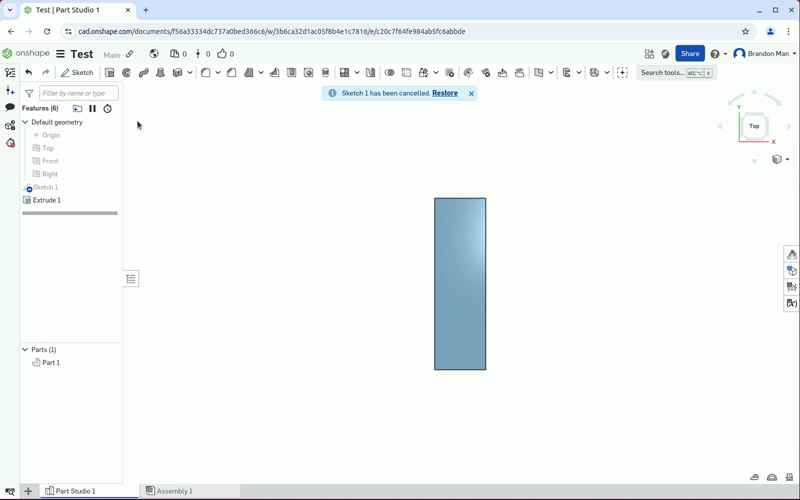
key(shift+h)
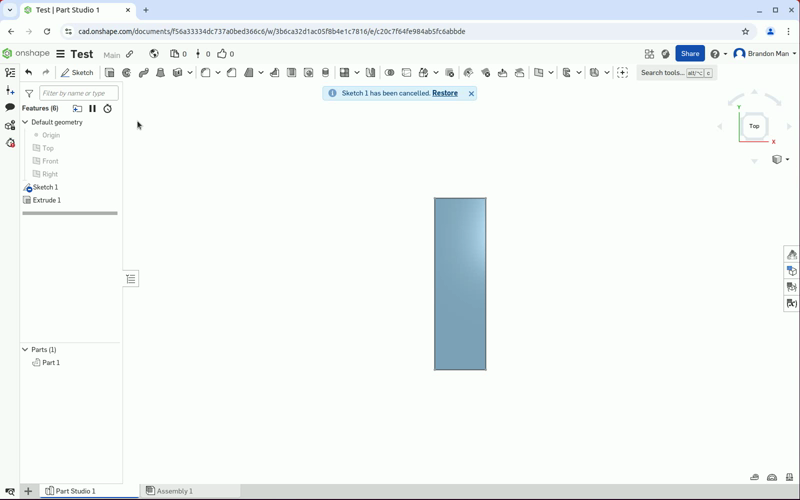
key(shift+h)
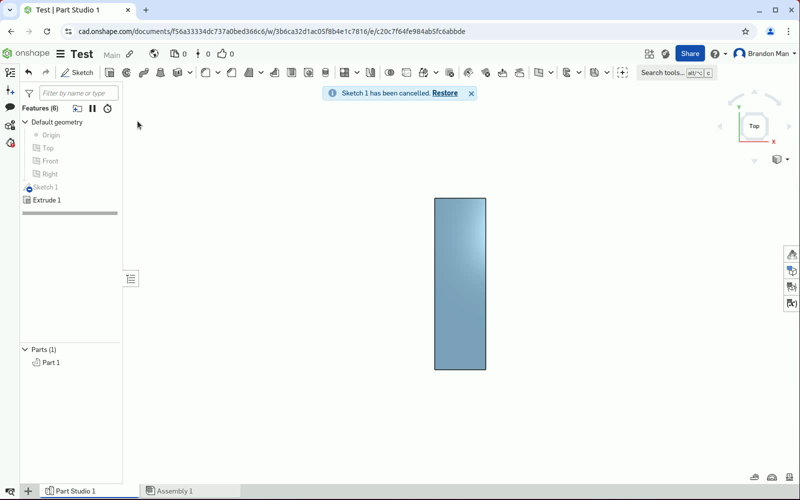
mouse_move(73, 189)
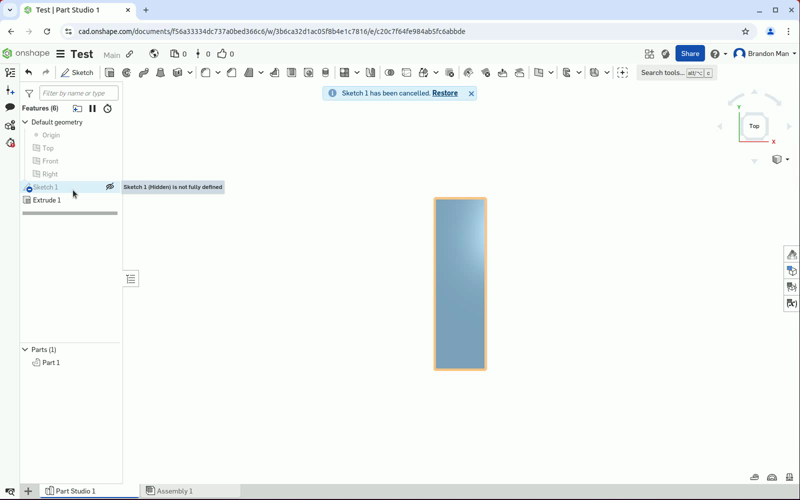
click(73, 189)
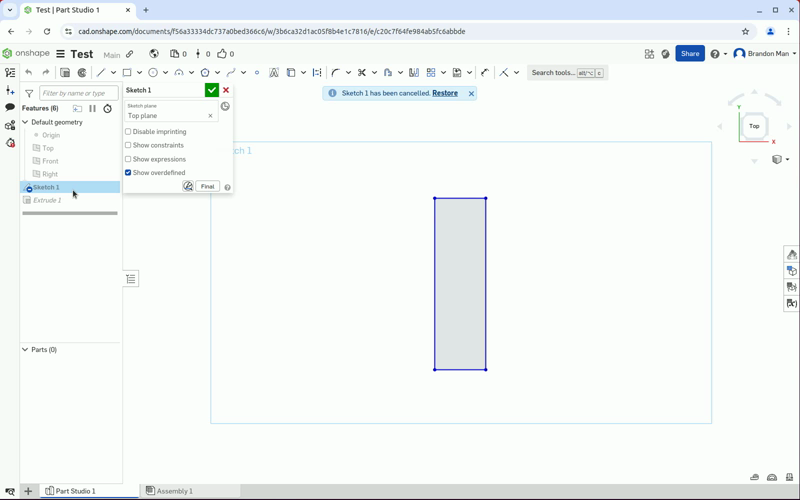
mouse_move(229, 92)
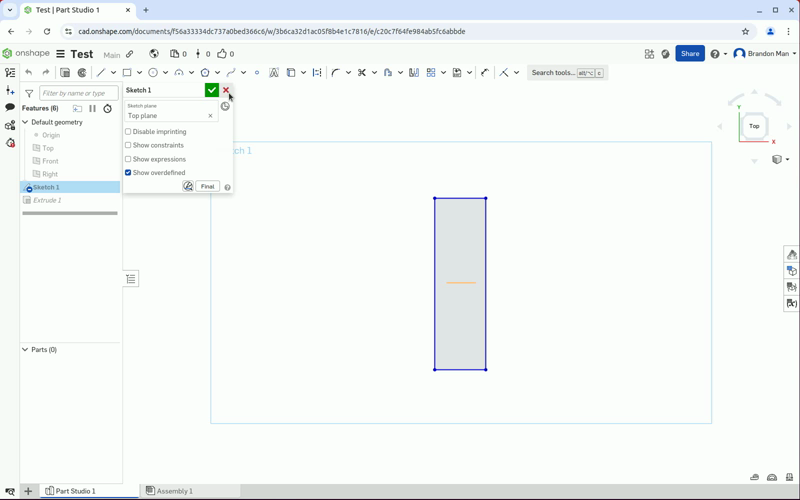
click(229, 92)
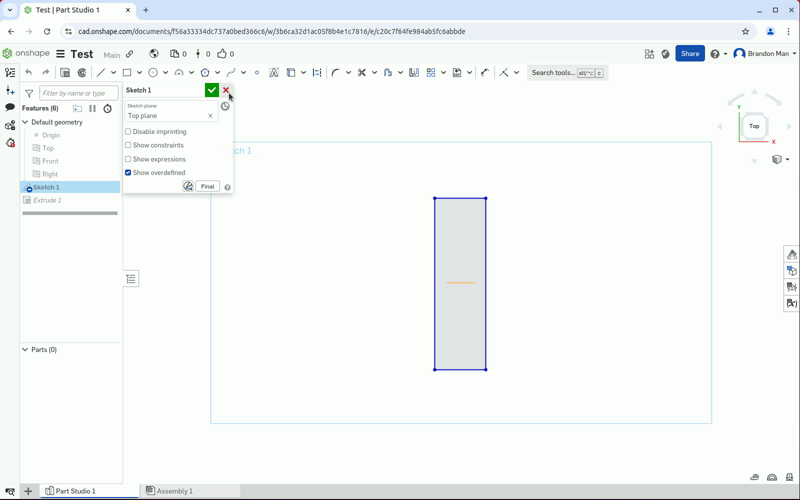
key(shift+s)
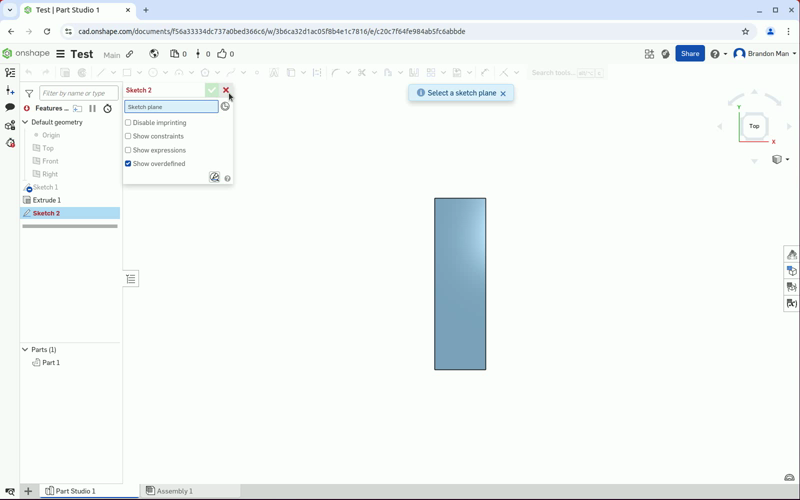
mouse_move(73, 150)
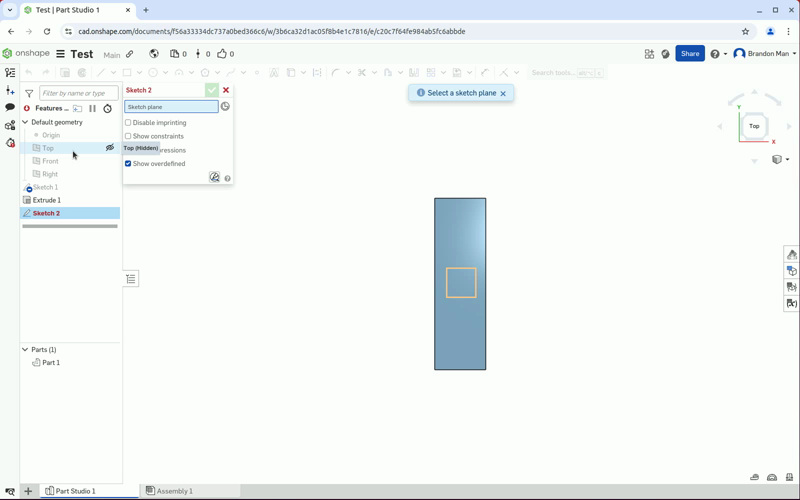
click(73, 150)
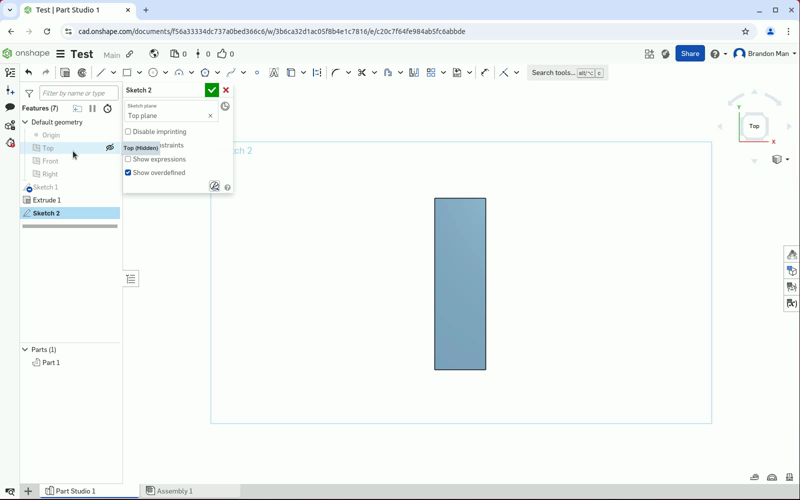
mouse_move(73, 352)
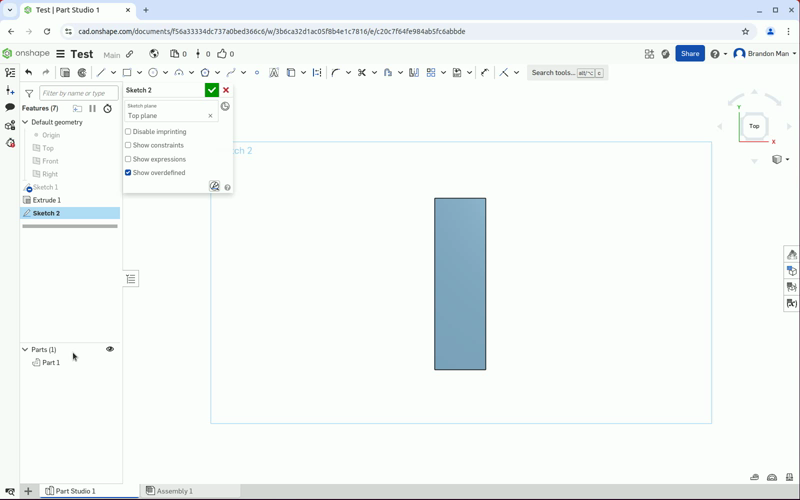
key(y)
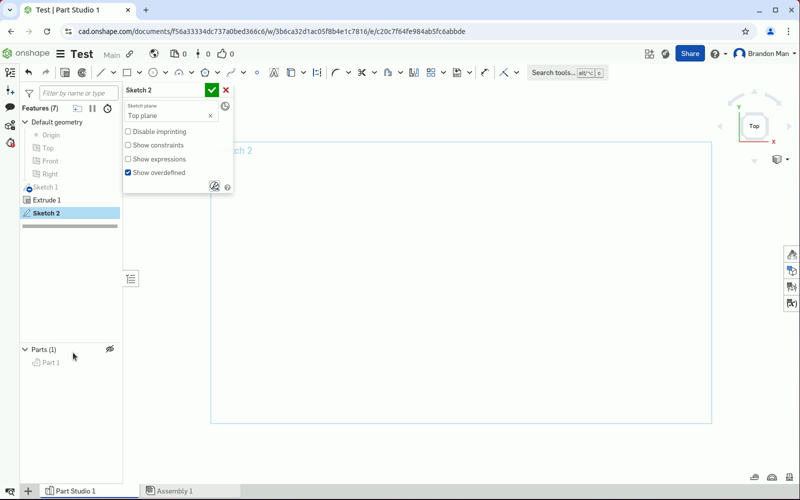
key(c)
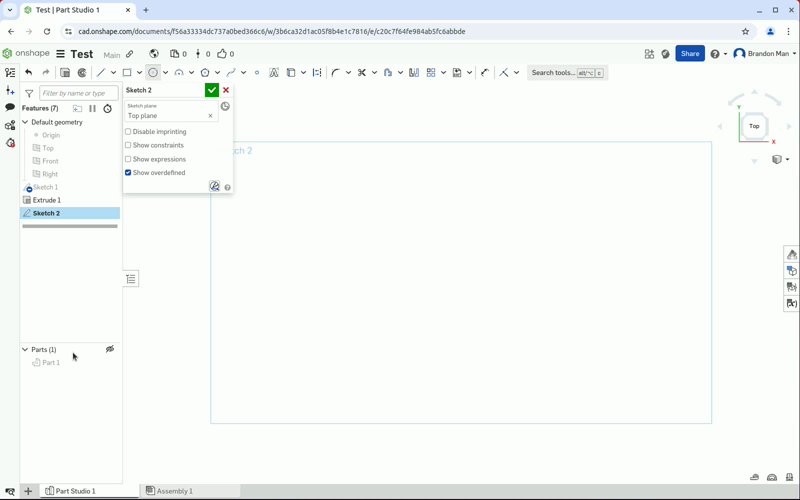
key_down(shift)
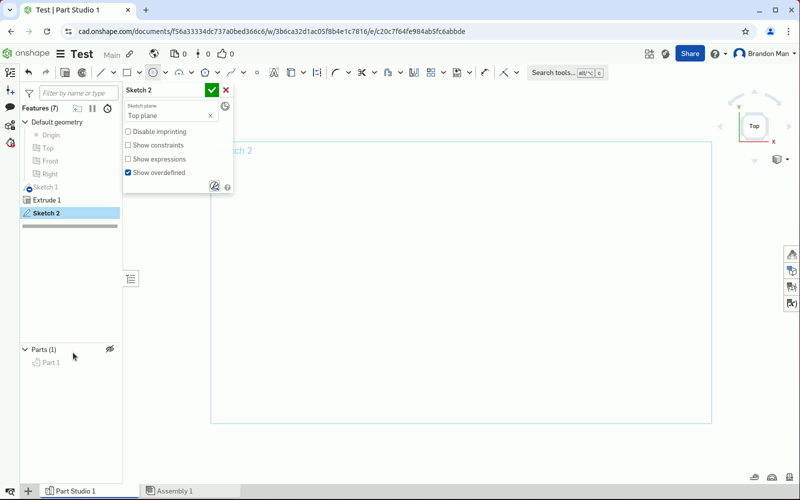
mouse_move(461, 369)
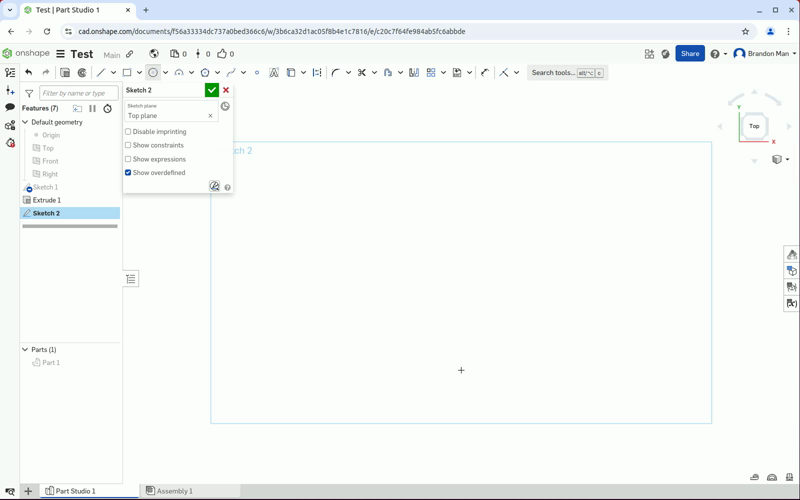
click(461, 369)
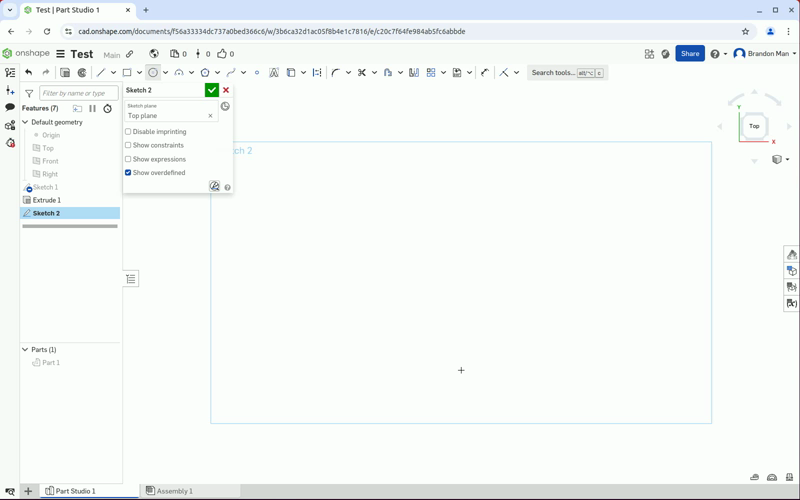
key_up(shift)
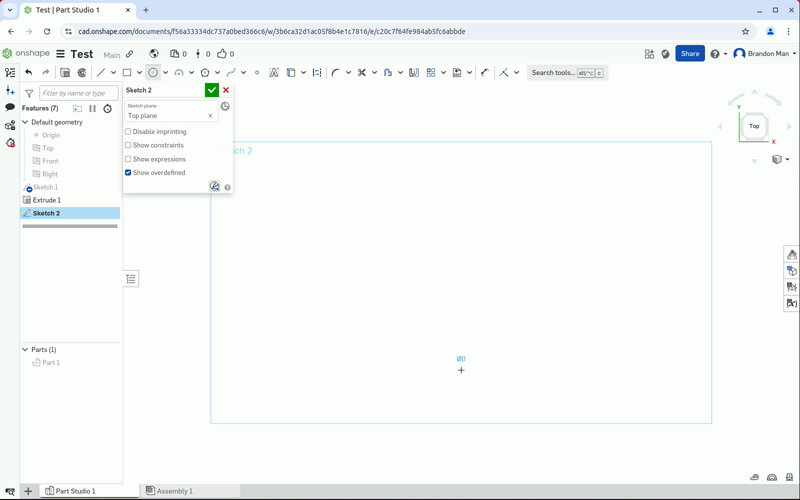
mouse_move(487, 369)
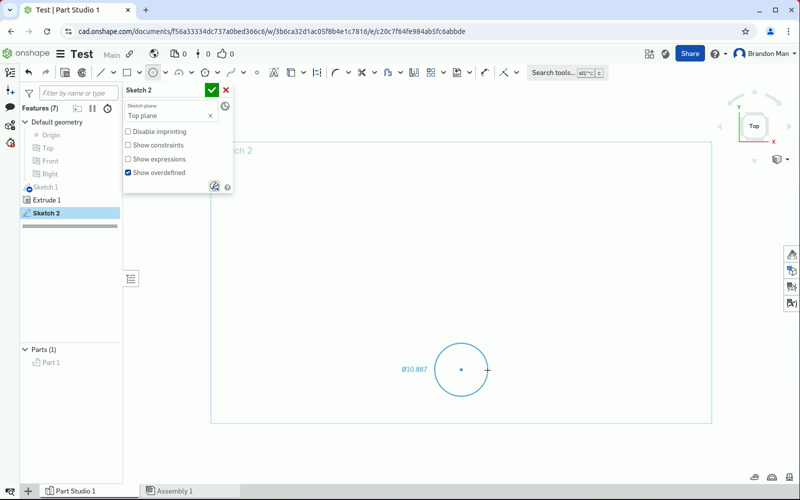
click(487, 369)
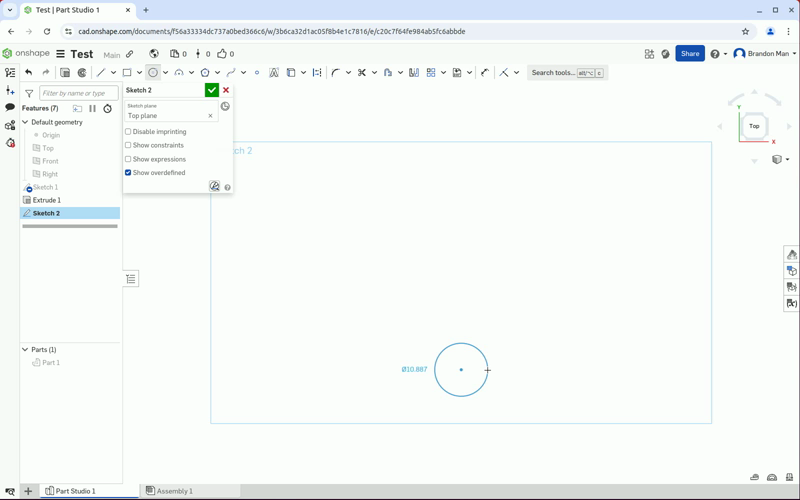
key(esc)
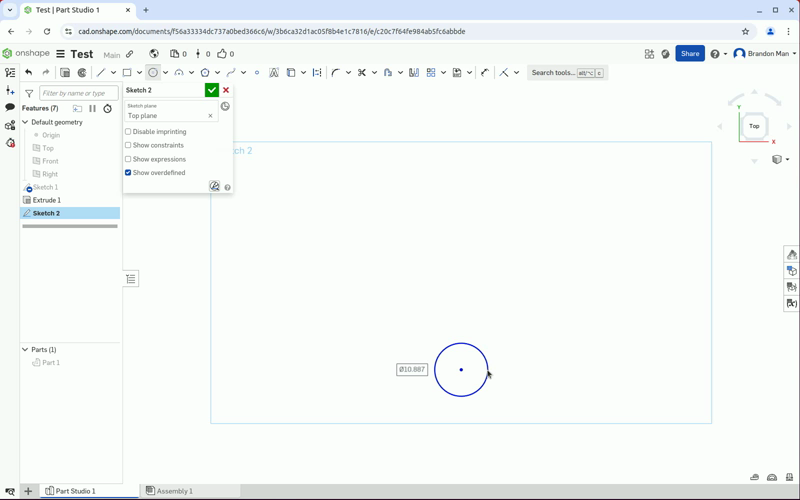
mouse_move(462, 361)
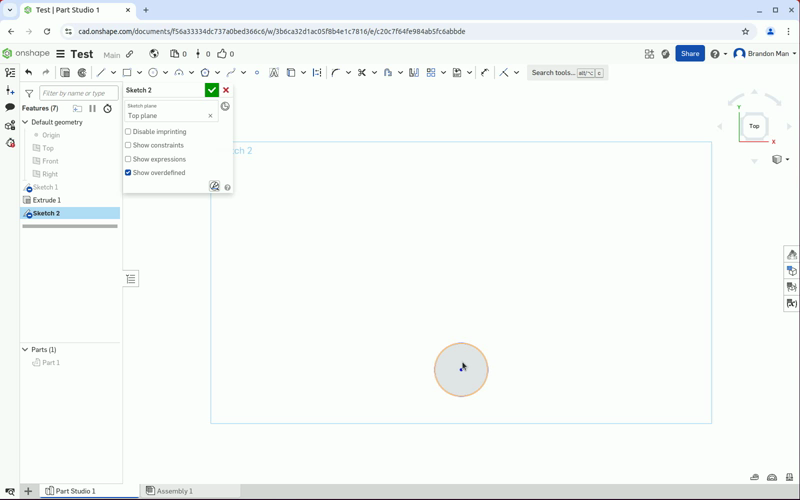
click(462, 361)
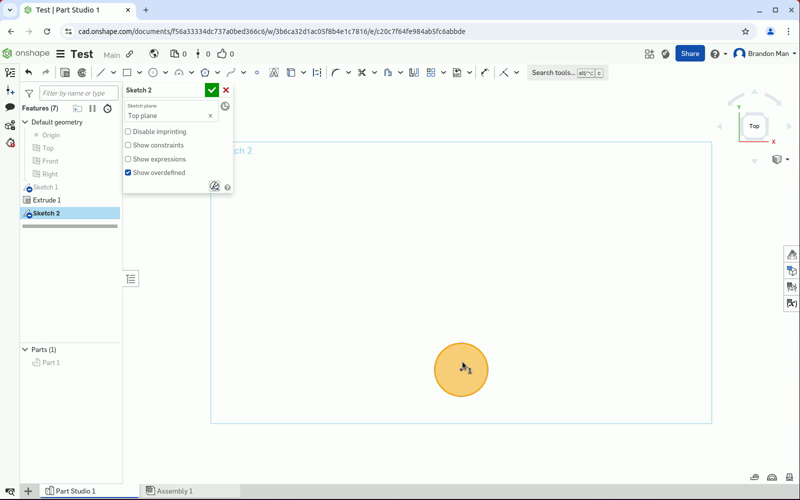
mouse_move(73, 352)
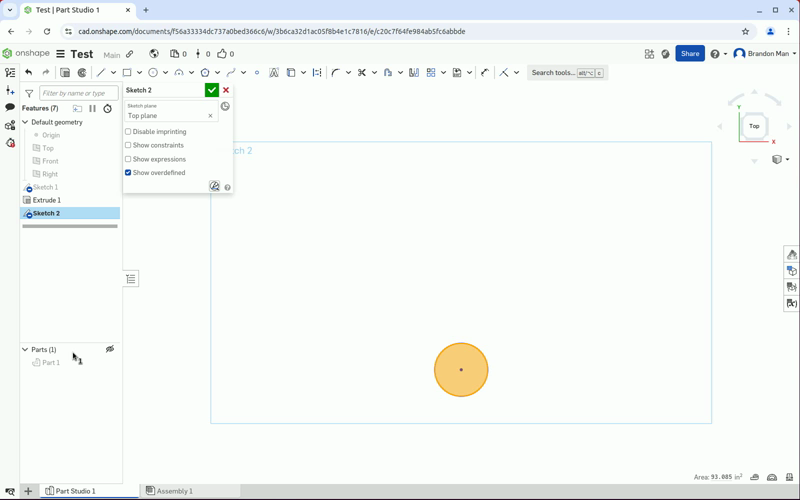
key(shift+y)
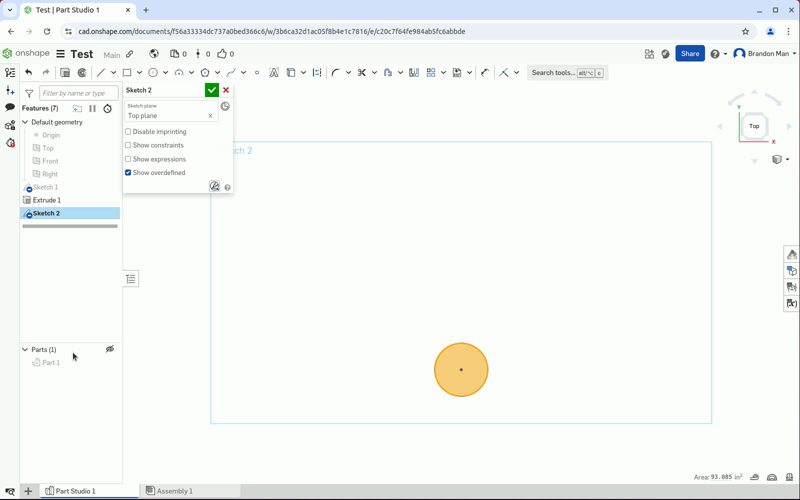
key(shift+e)
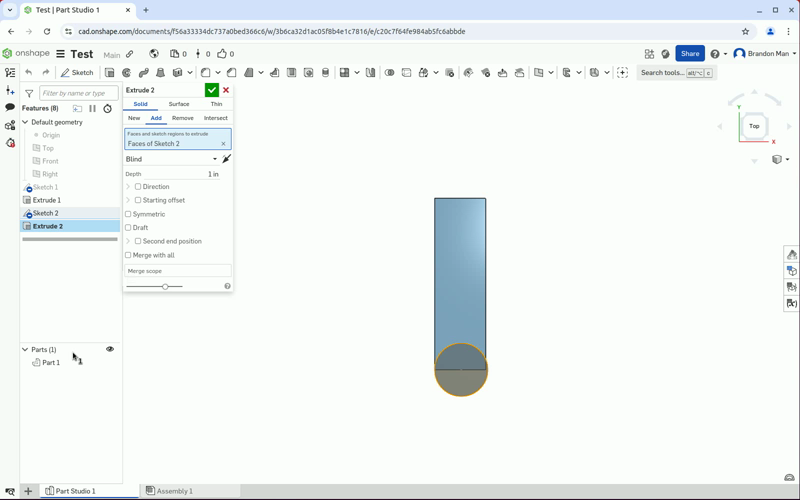
mouse_move(143, 106)
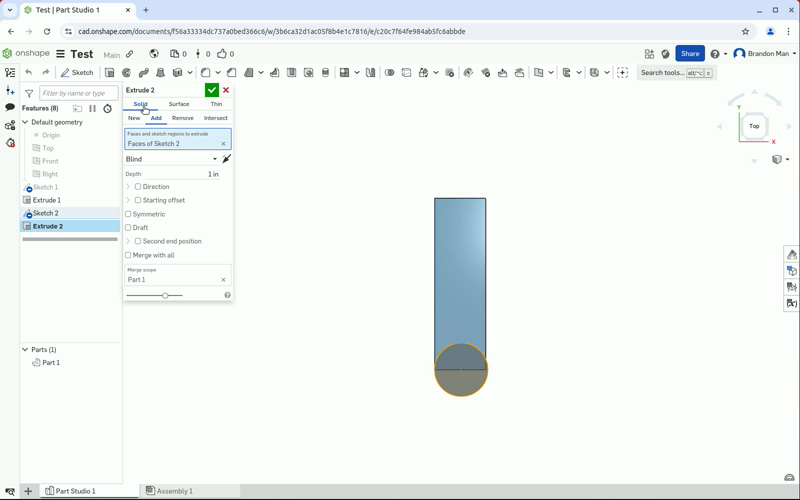
click(143, 106)
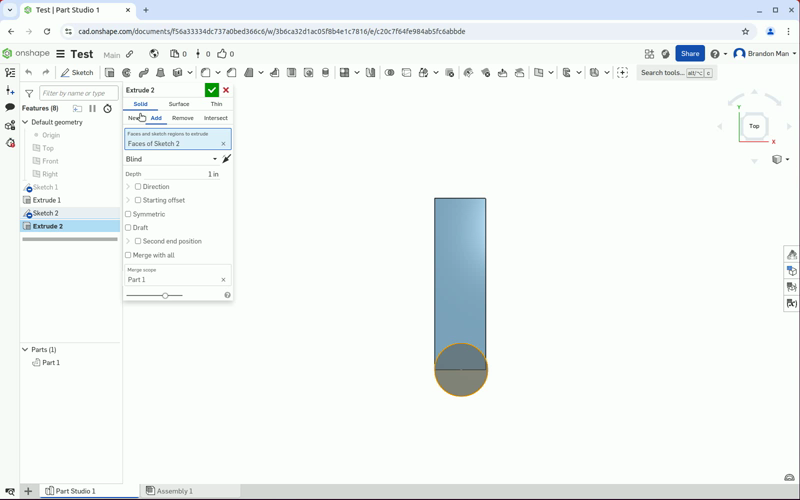
mouse_move(137, 120)
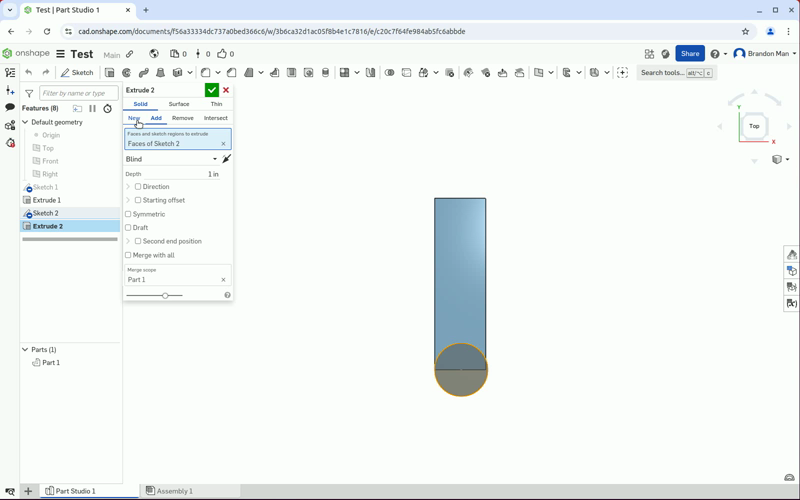
click(137, 120)
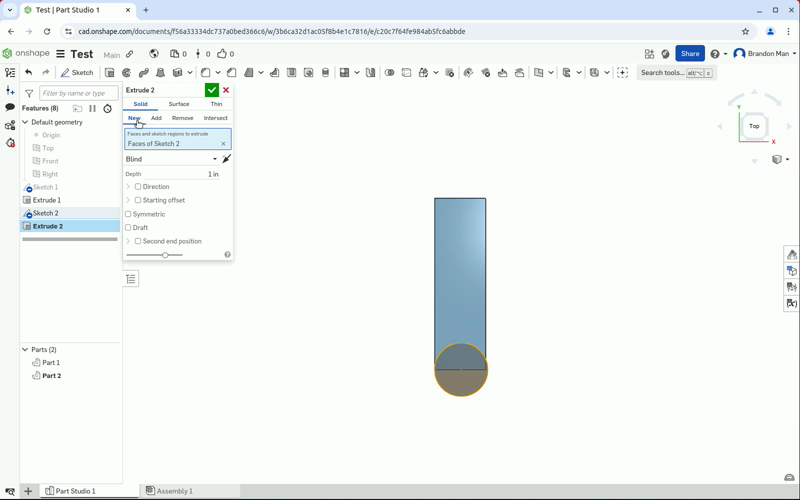
key(tab, 4)
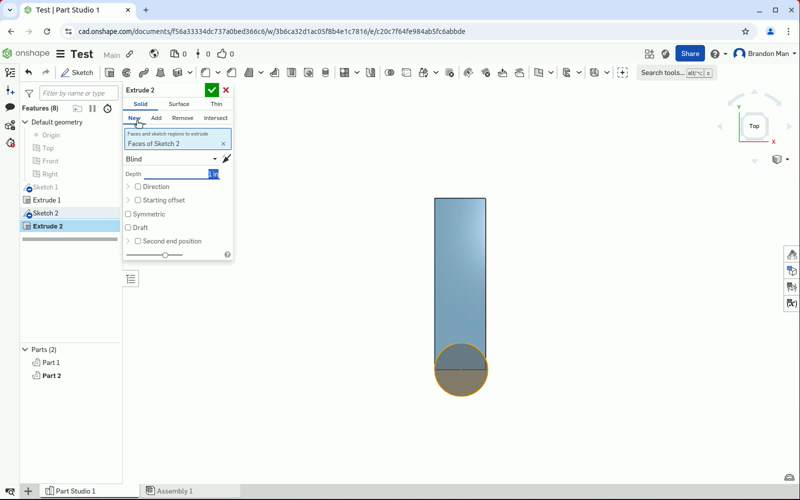
text(8.906)
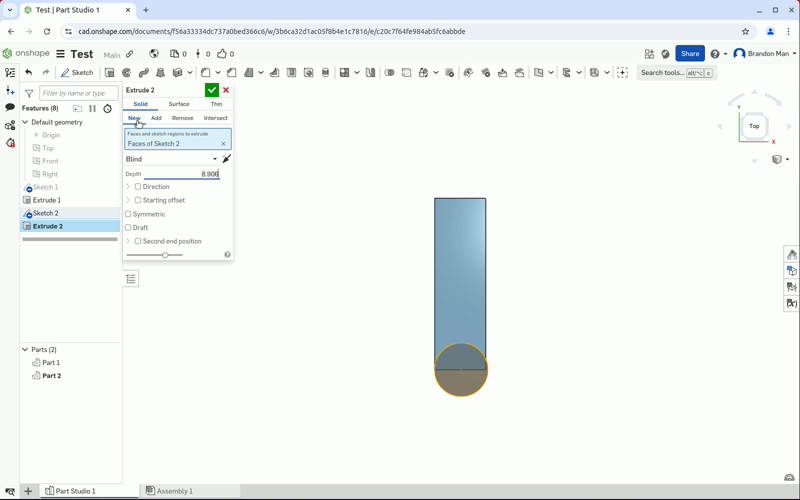
key(enter)
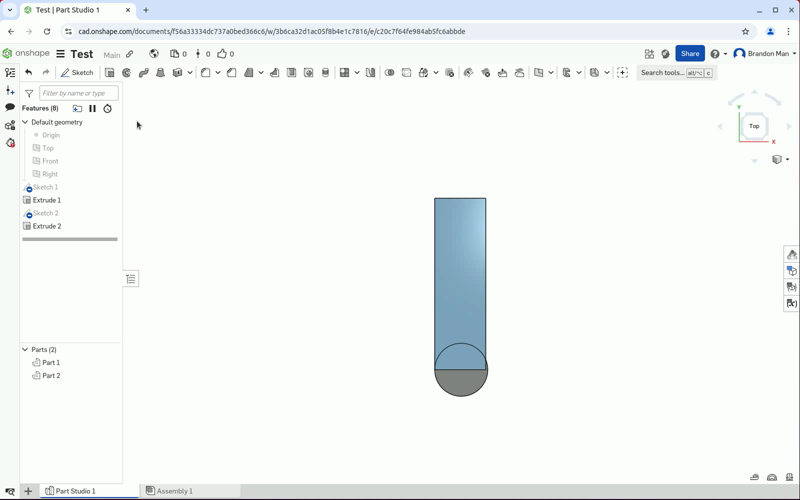
key(shift+h)
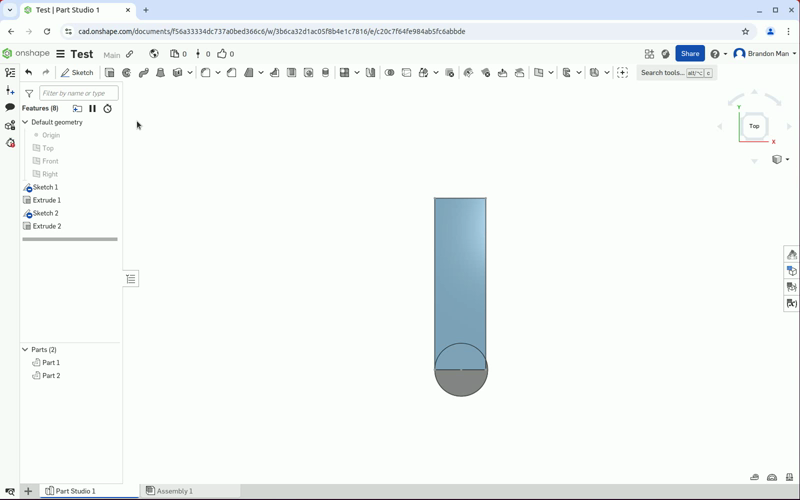
key(shift+h)
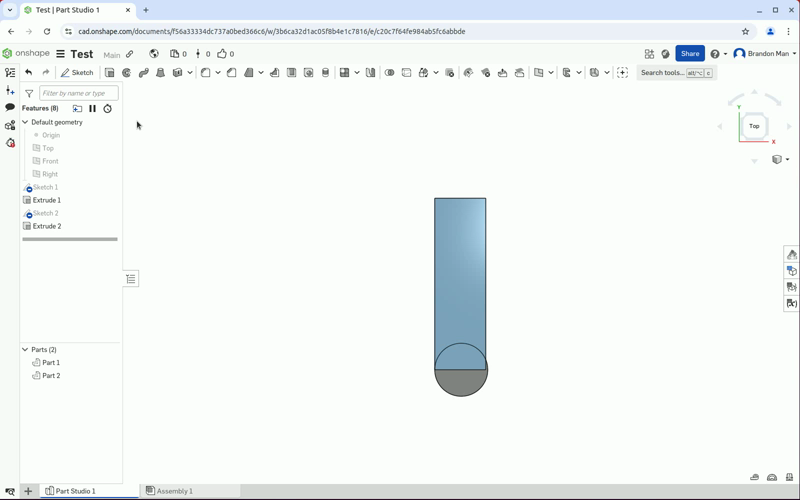
mouse_move(73, 189)
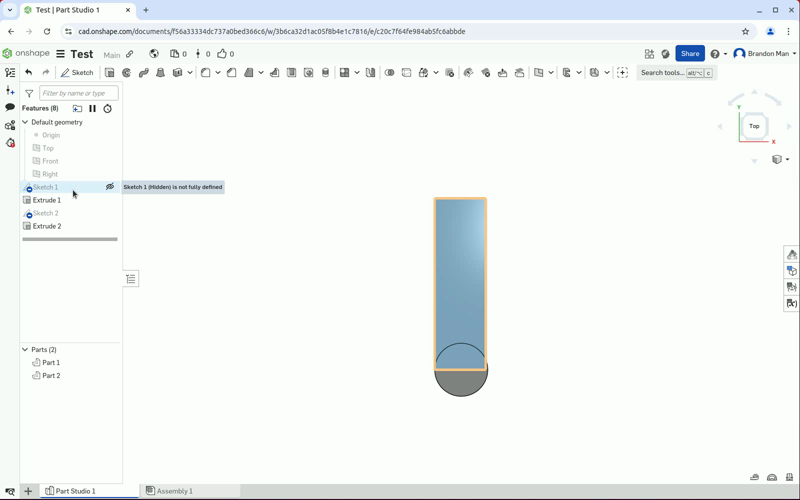
click(73, 189)
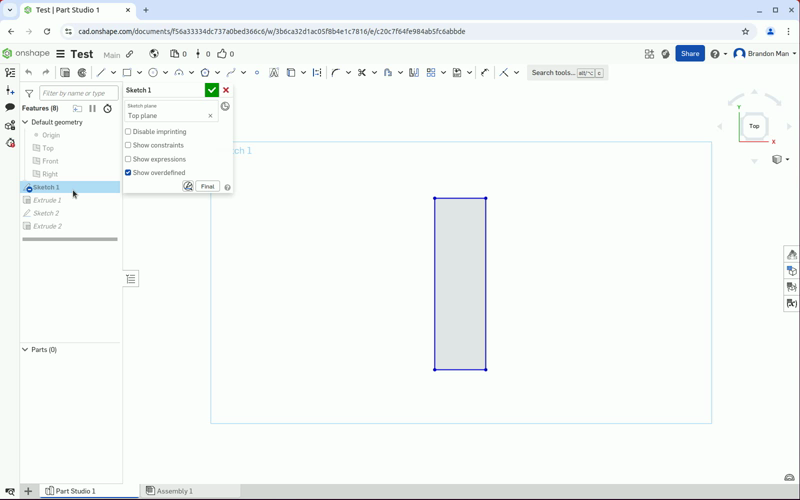
mouse_move(229, 92)
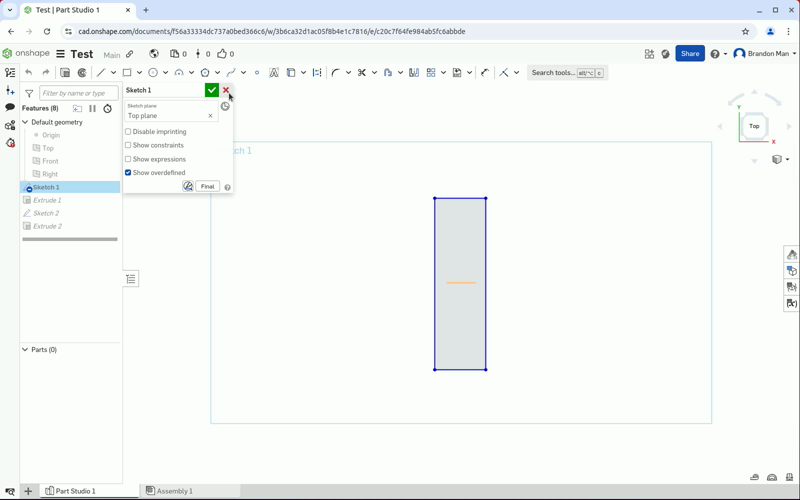
click(229, 92)
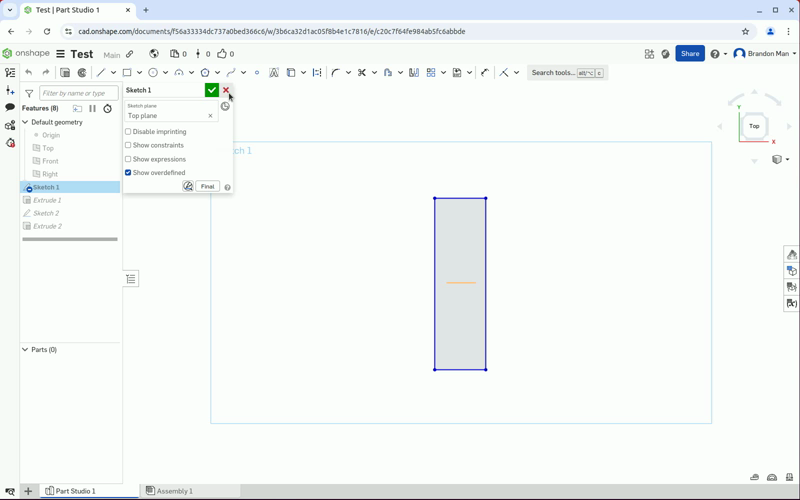
key(shift+s)
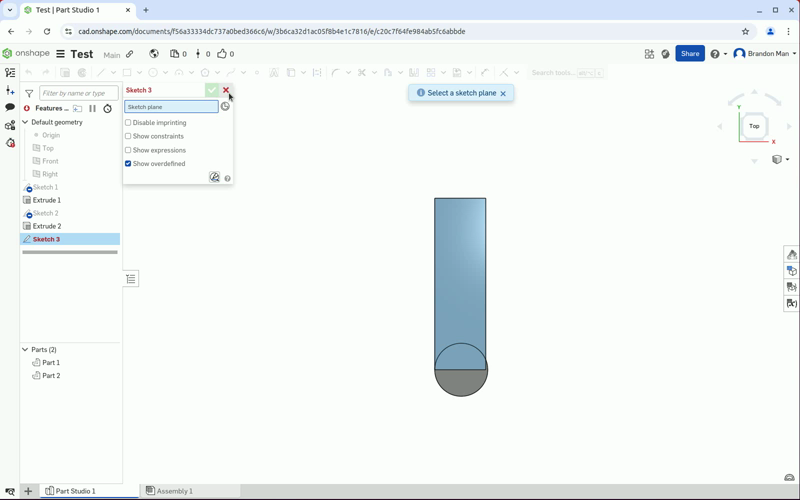
mouse_move(73, 150)
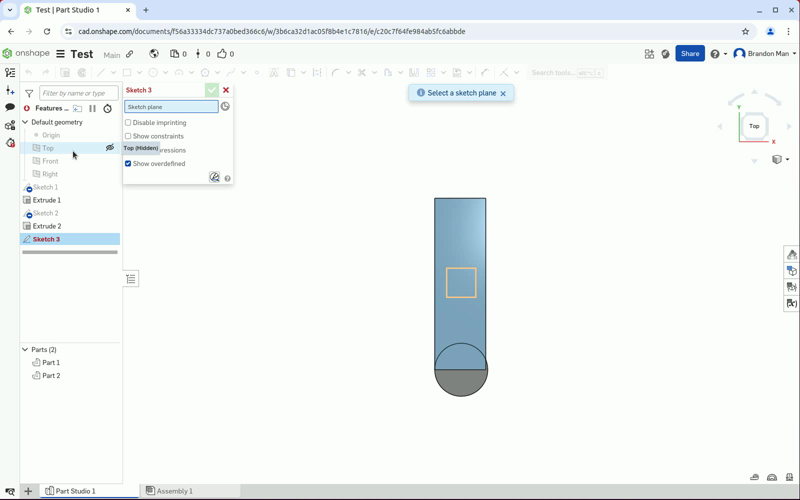
click(73, 150)
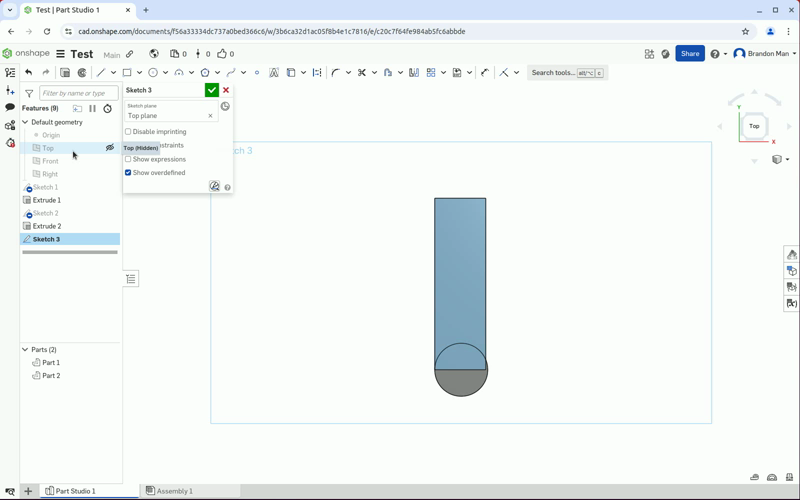
mouse_move(73, 352)
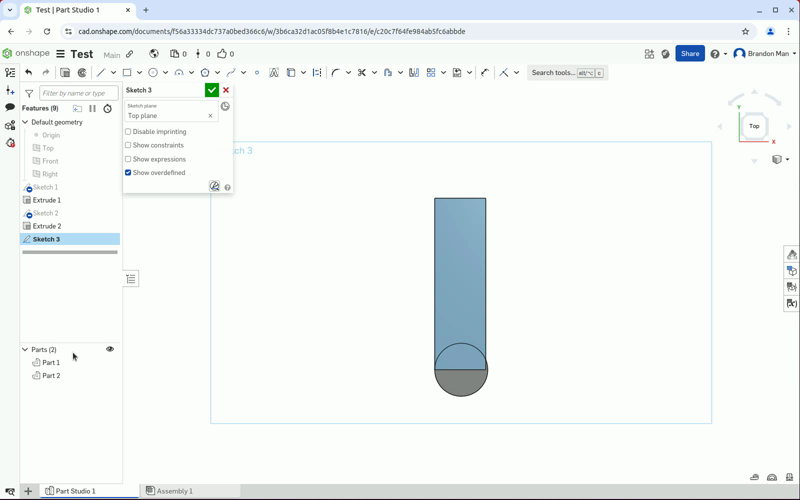
key(y)
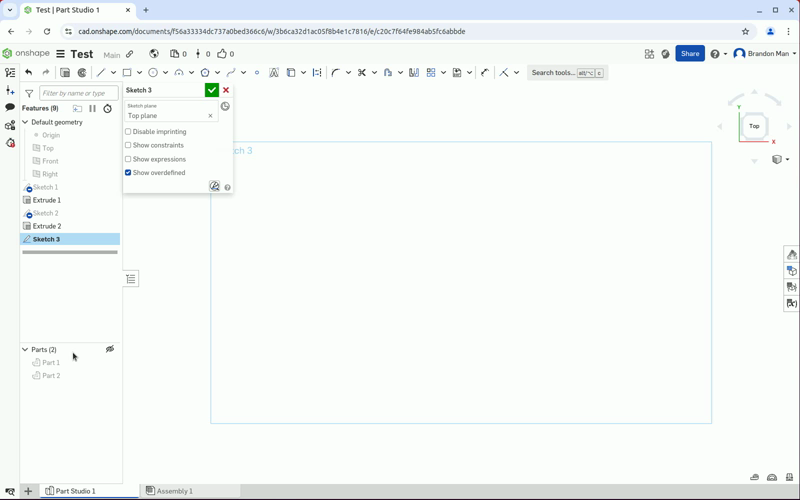
key(c)
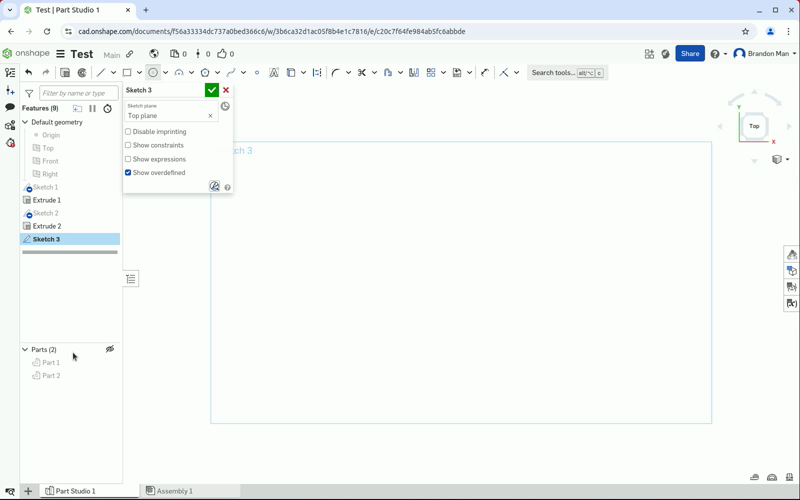
key_down(shift)
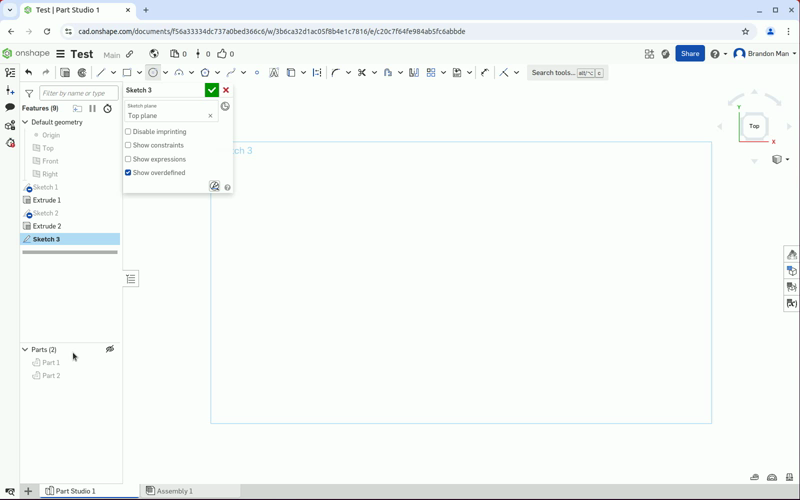
mouse_move(460, 197)
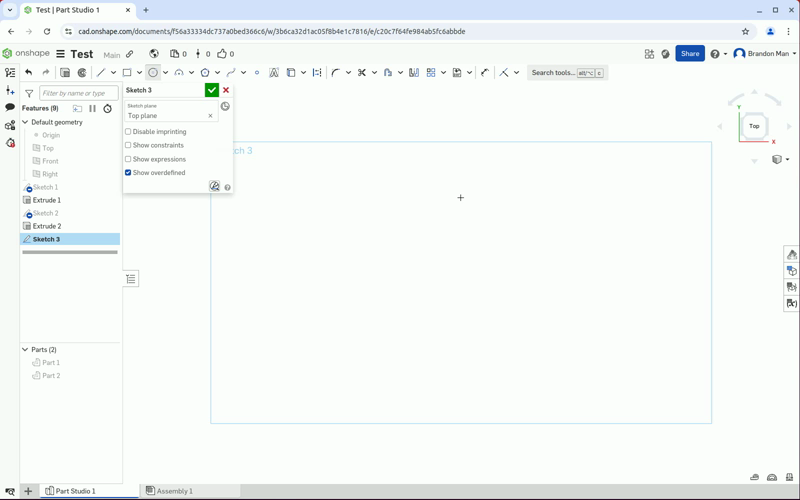
click(460, 197)
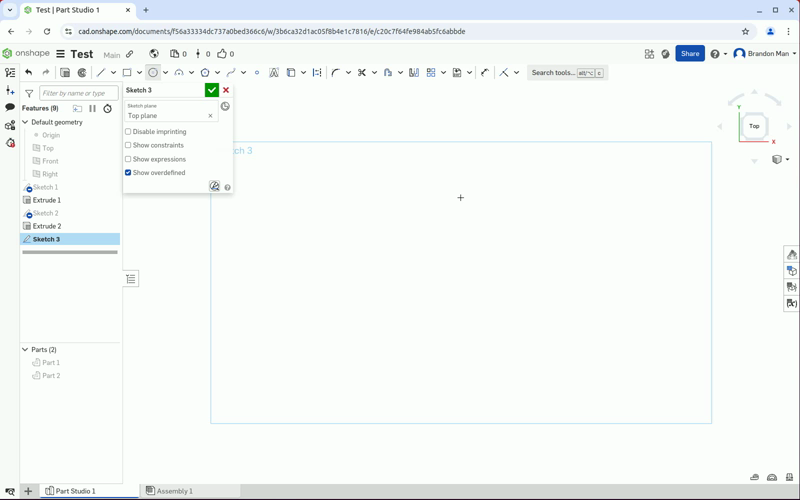
key_up(shift)
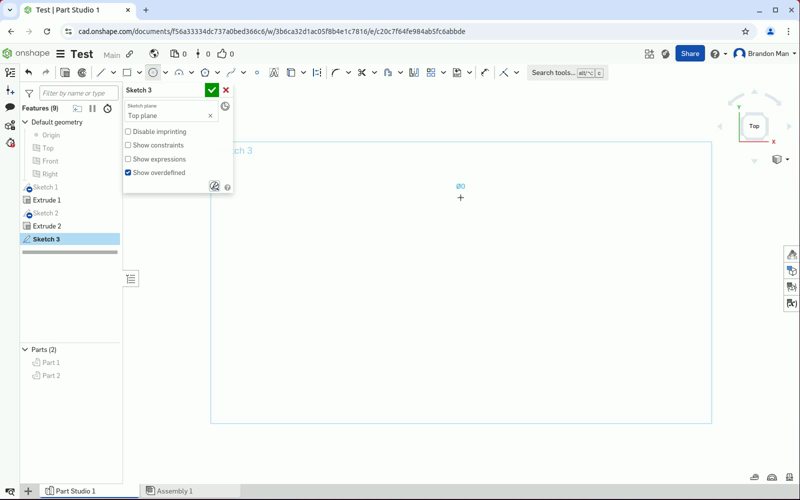
mouse_move(487, 197)
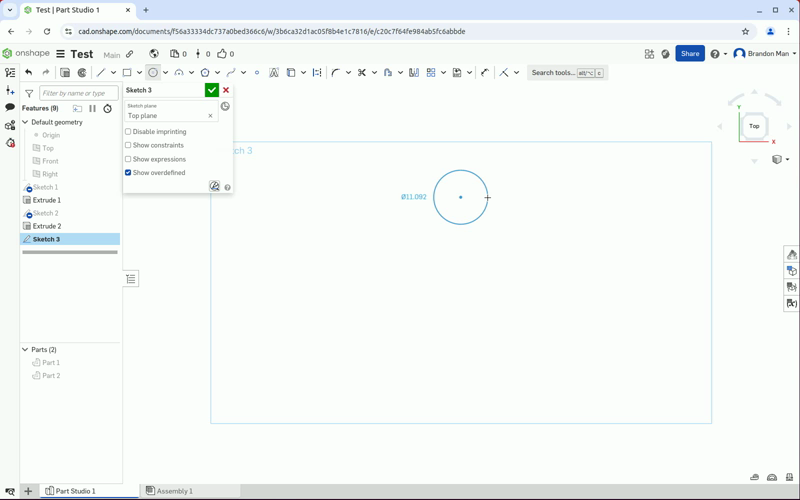
click(487, 197)
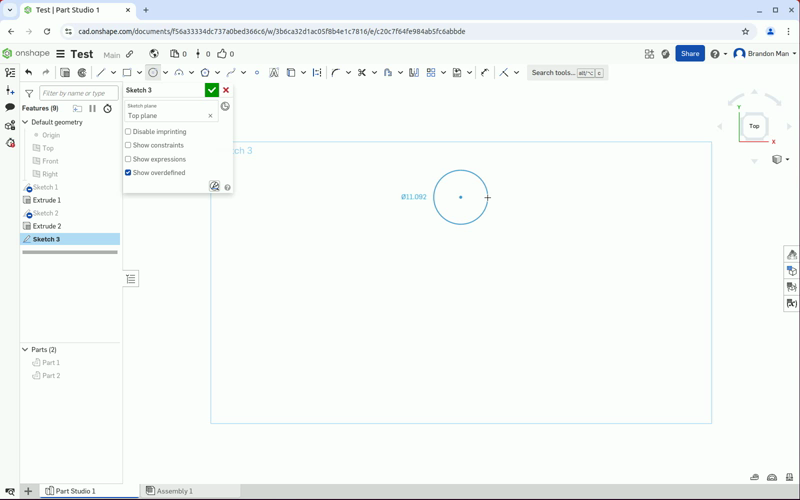
key(esc)
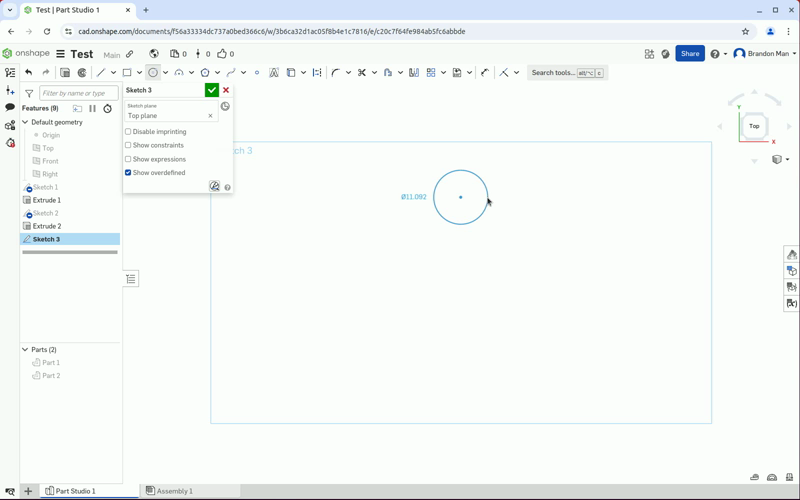
mouse_move(443, 190)
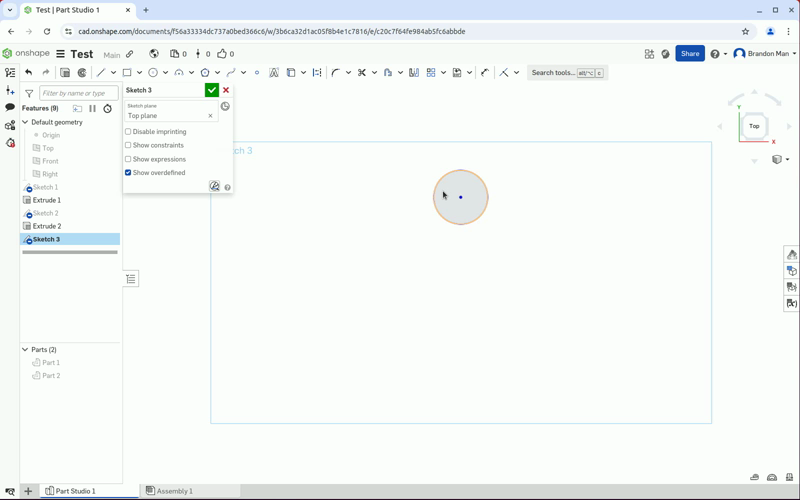
click(443, 190)
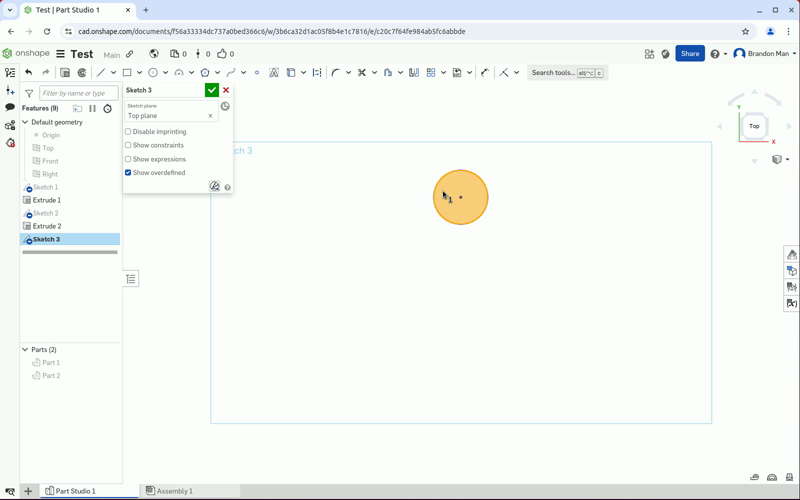
mouse_move(73, 352)
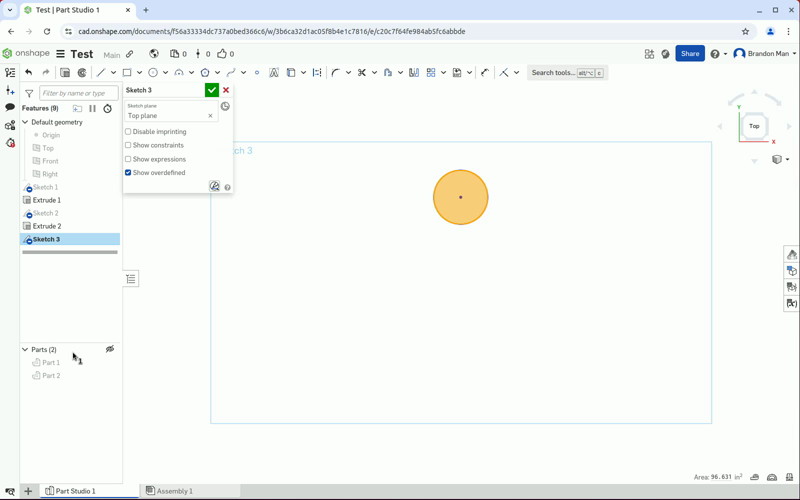
key(shift+y)
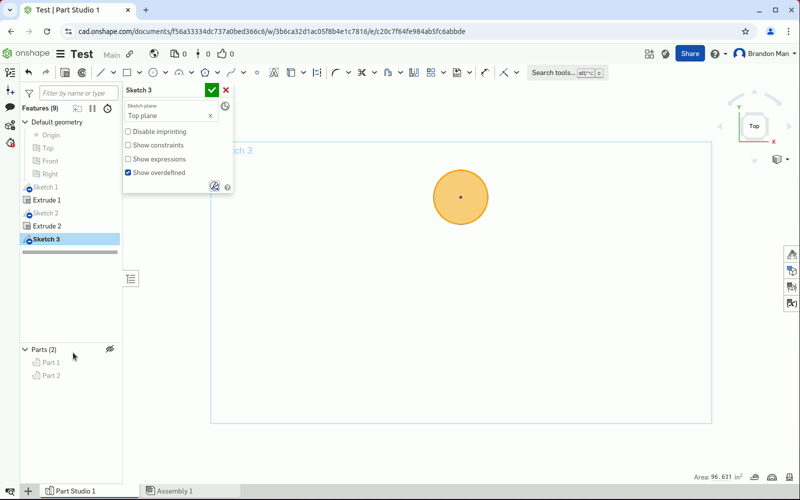
key(shift+e)
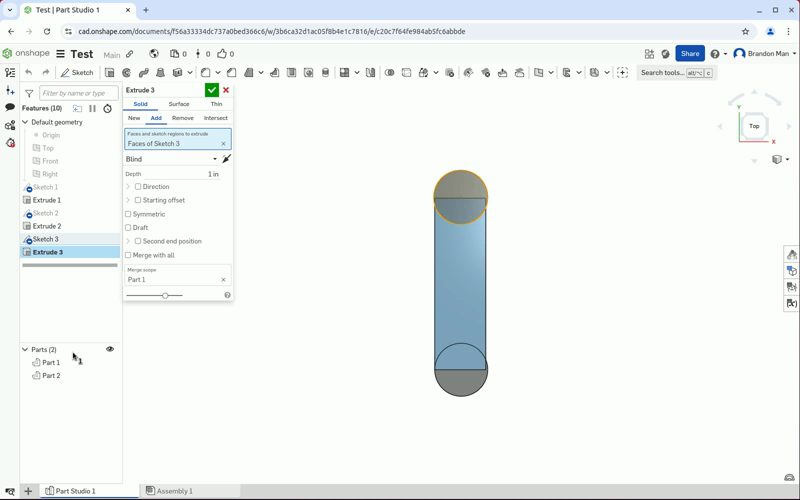
mouse_move(143, 106)
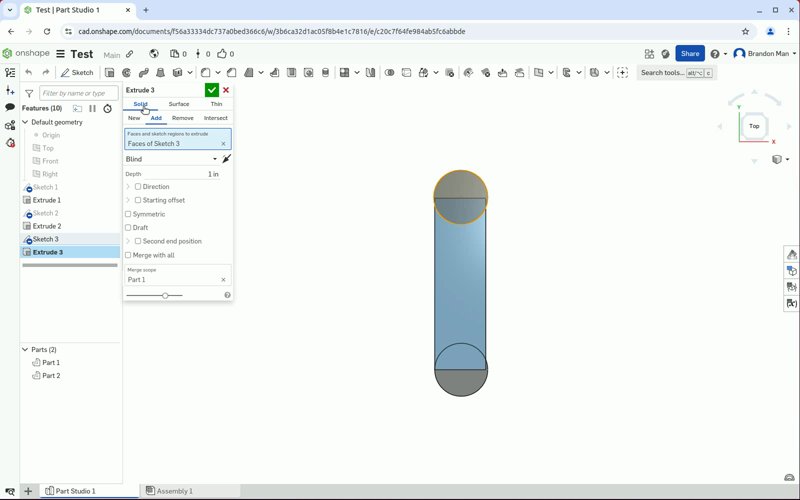
click(143, 106)
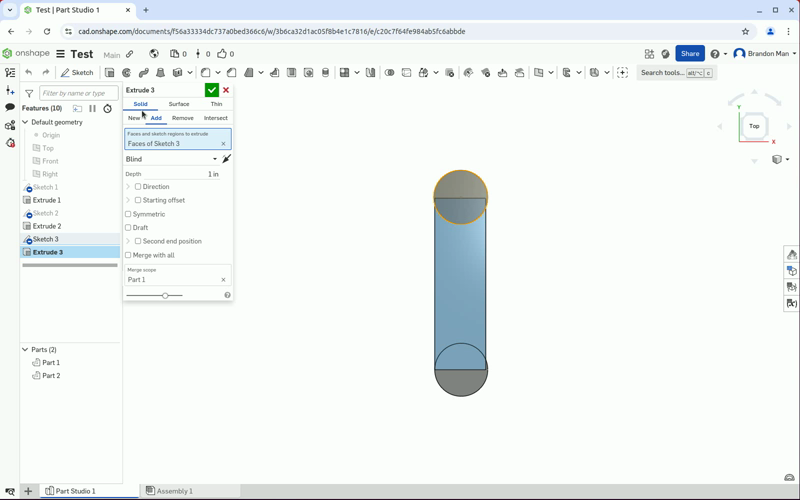
mouse_move(137, 120)
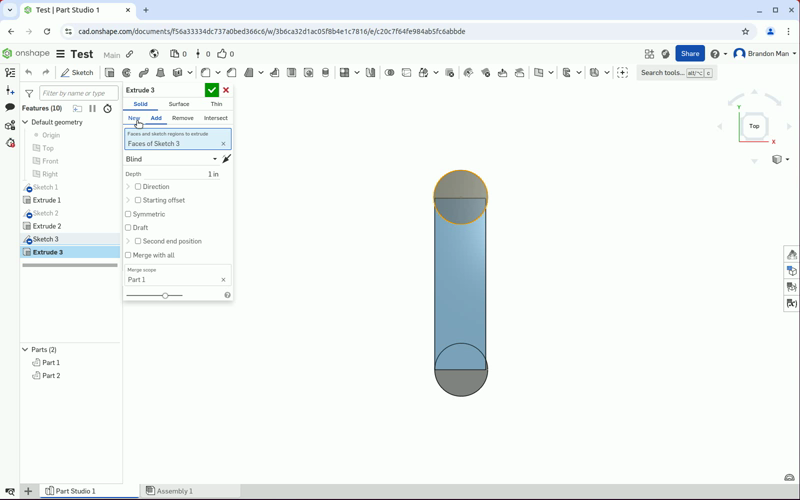
click(137, 120)
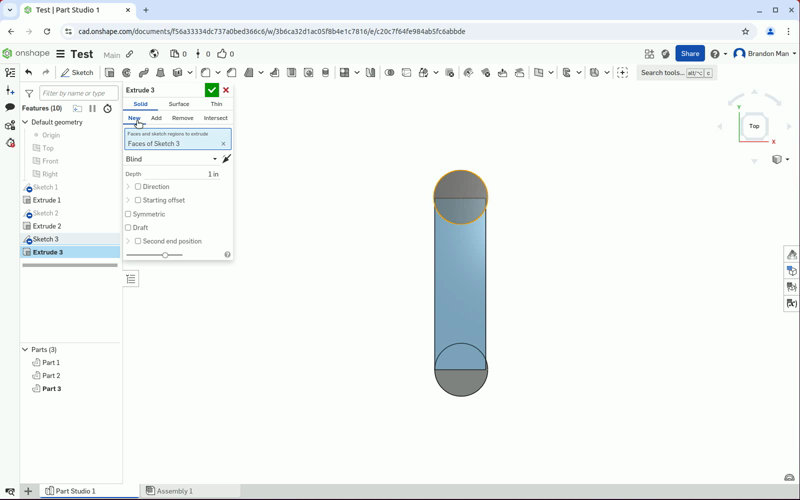
key(tab, 4)
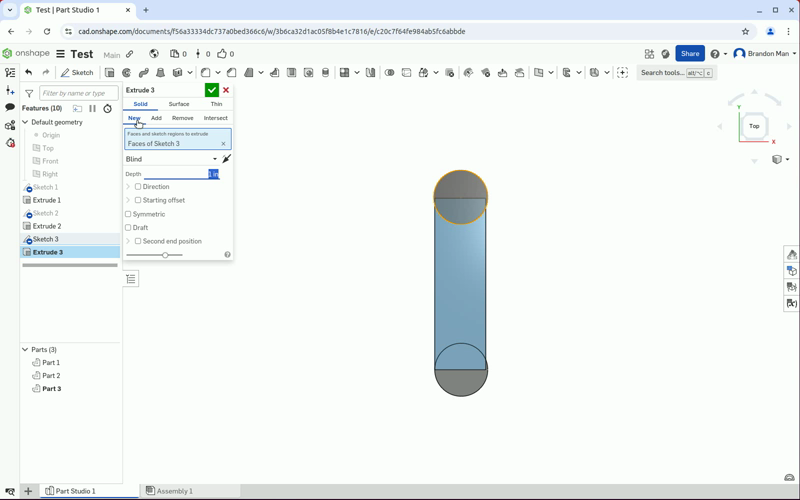
text(8.906)
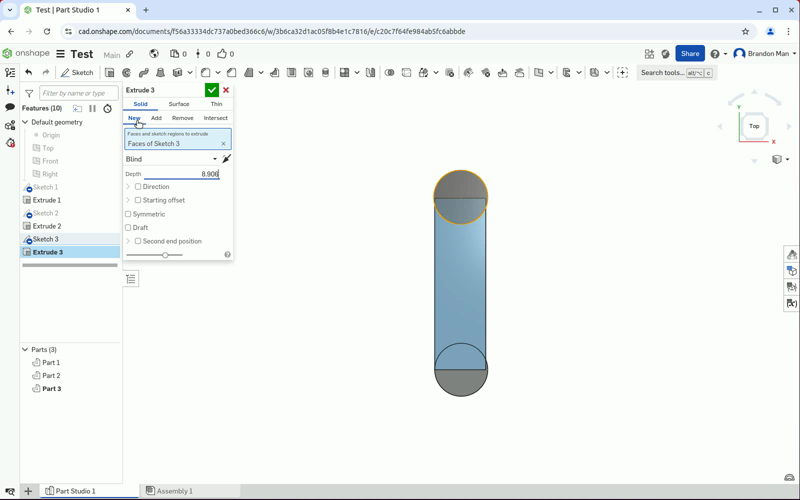
key(enter)
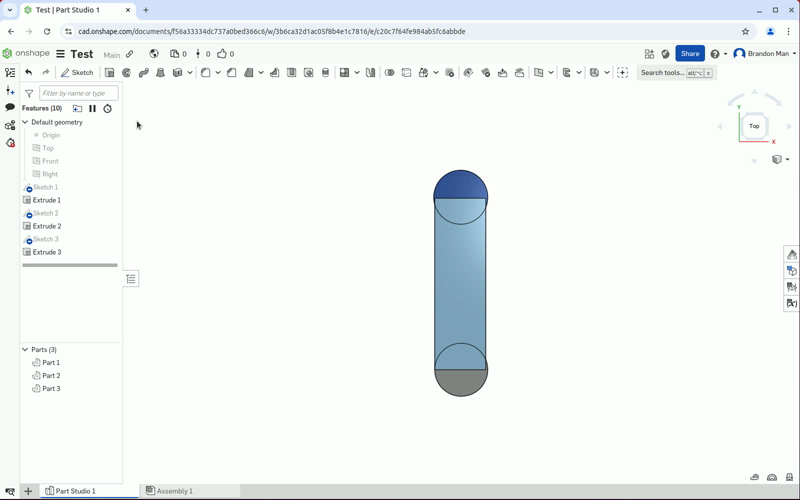
key(shift+h)
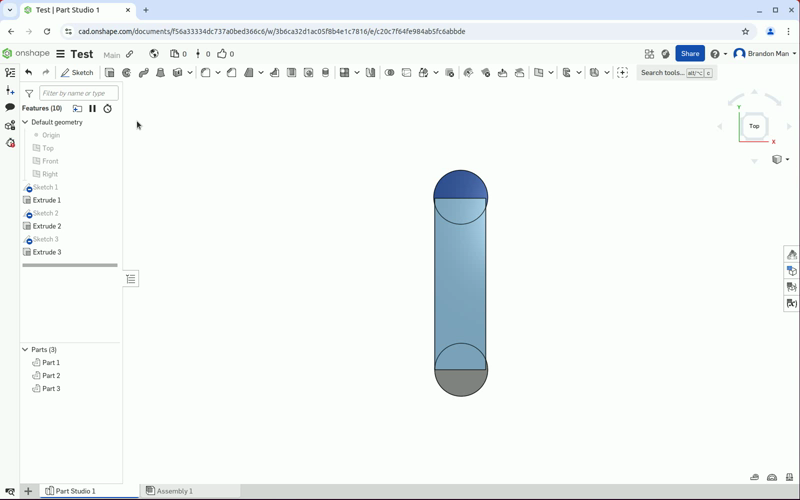
key(shift+h)
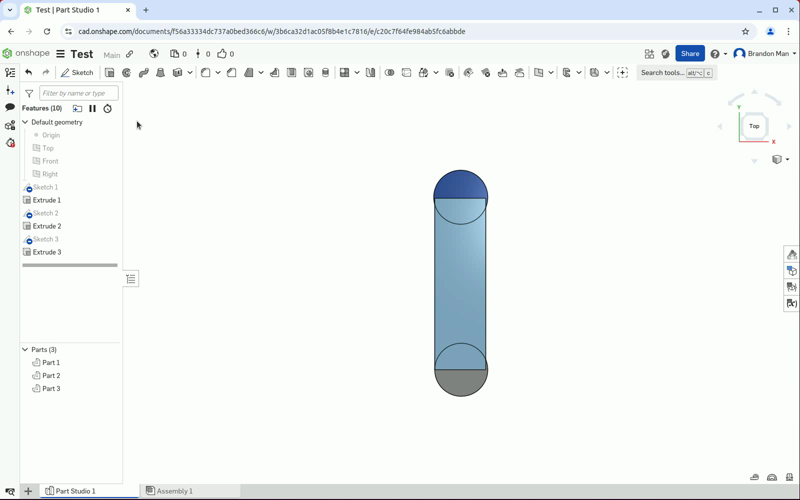
mouse_move(73, 189)
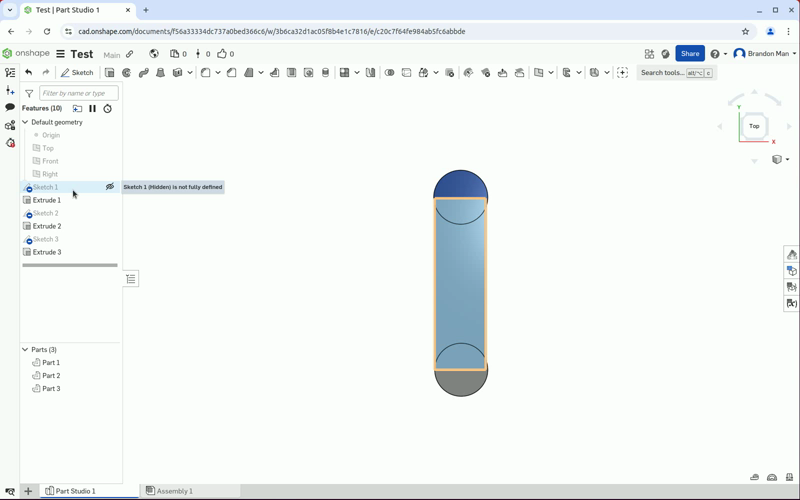
click(73, 189)
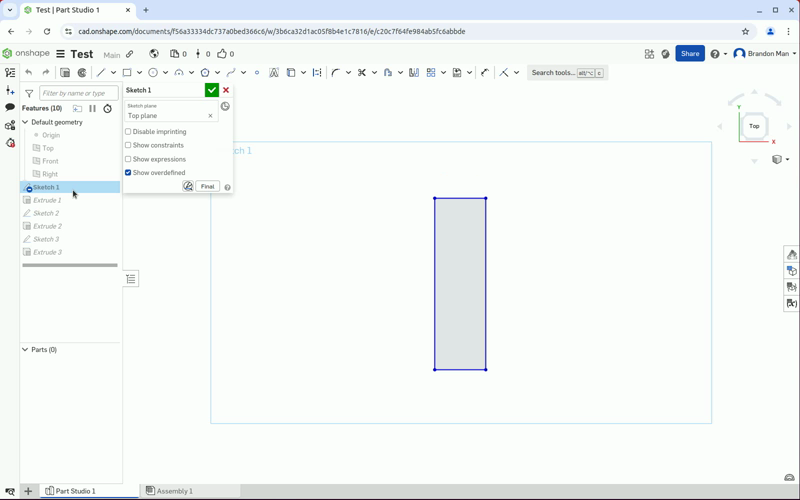
mouse_move(229, 92)
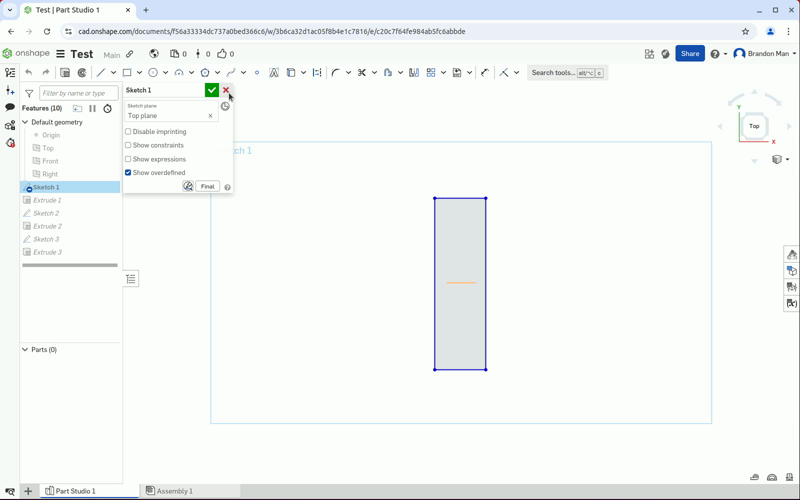
click(229, 92)
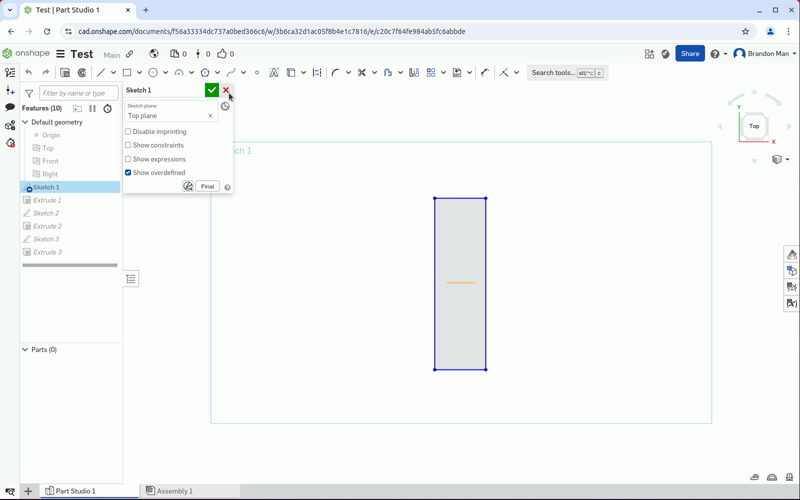
key(shift+s)
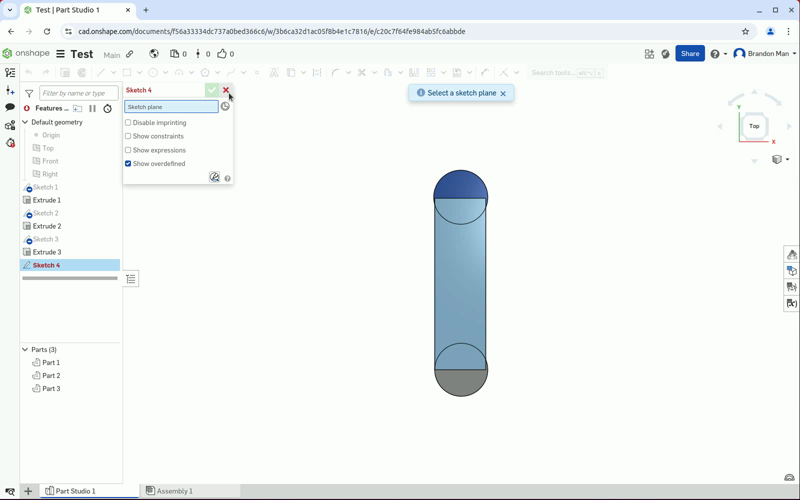
mouse_move(73, 150)
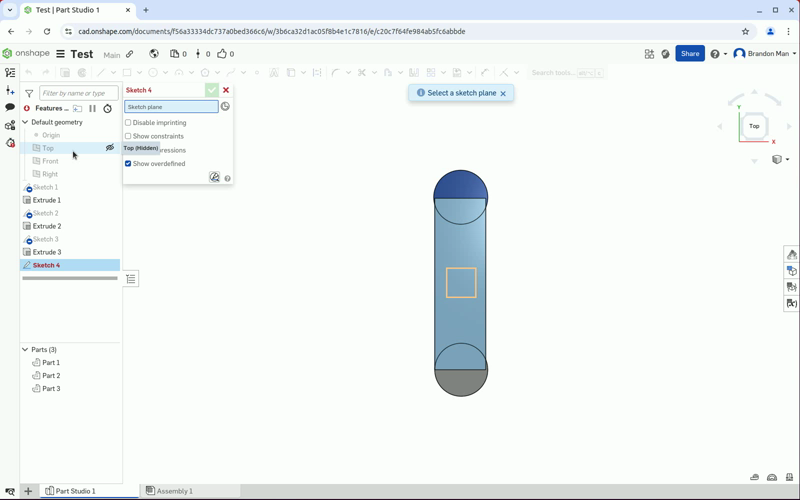
click(73, 150)
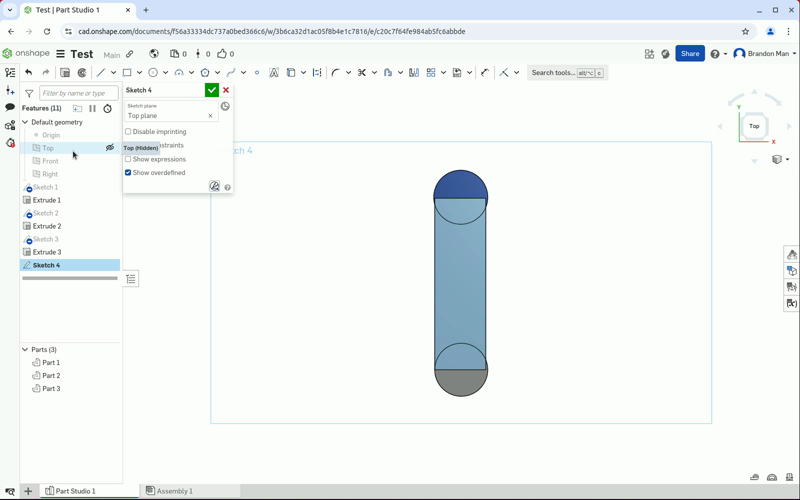
mouse_move(73, 352)
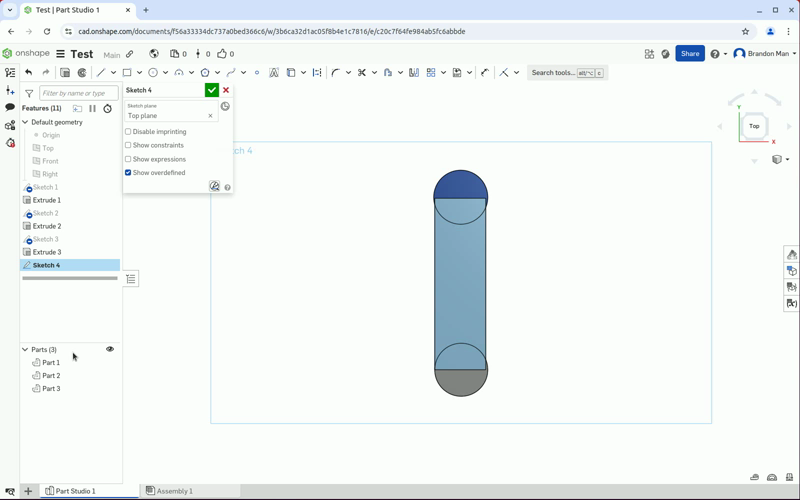
key(y)
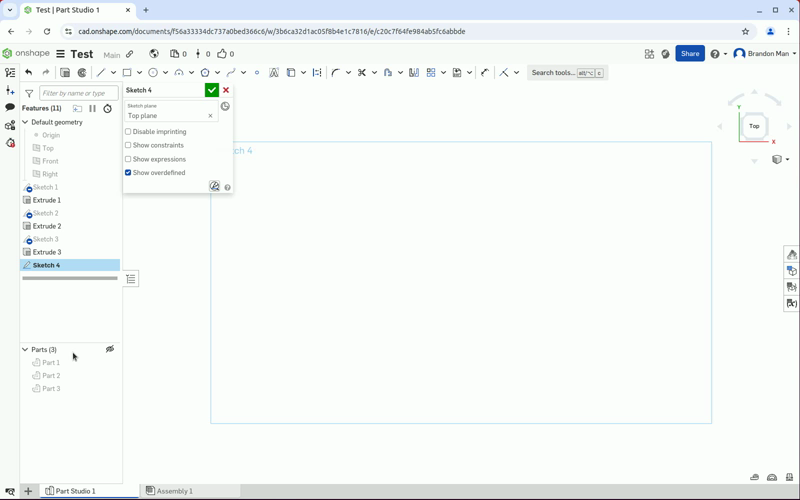
key(c)
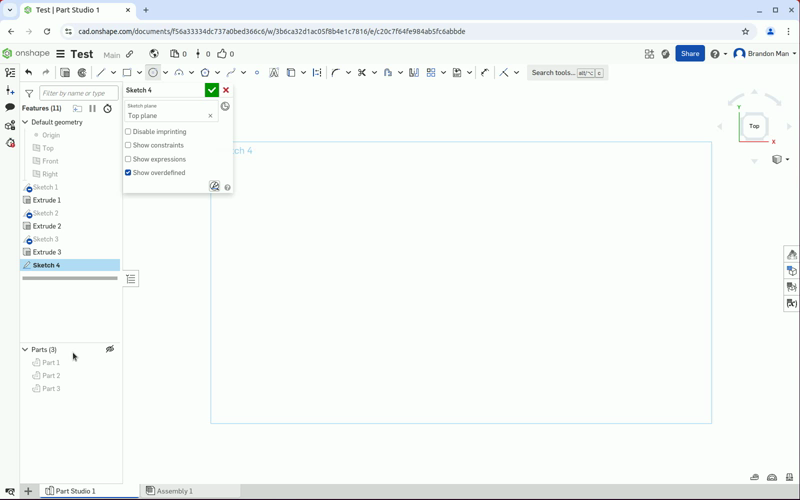
key_down(shift)
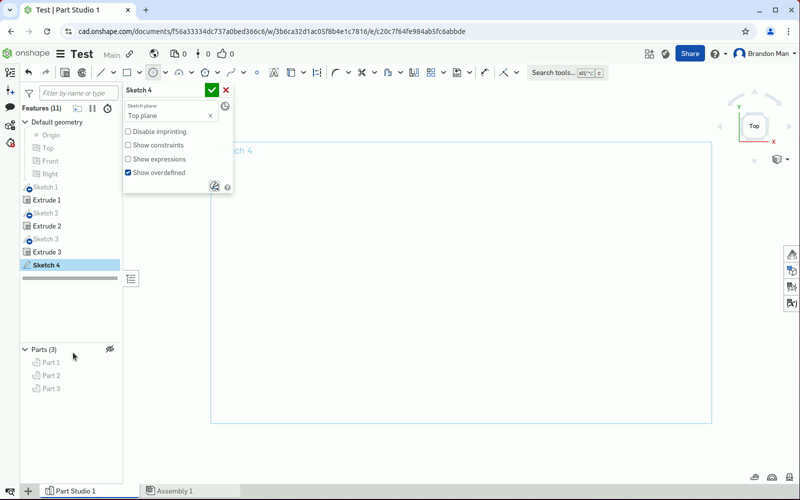
mouse_move(461, 195)
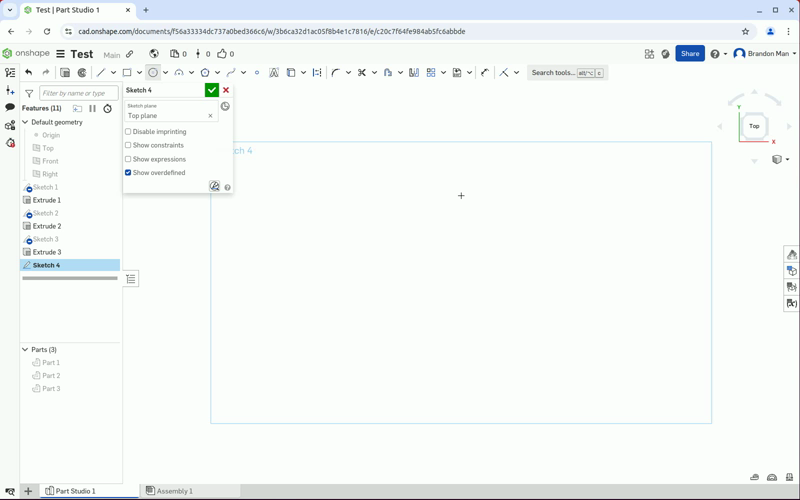
click(461, 195)
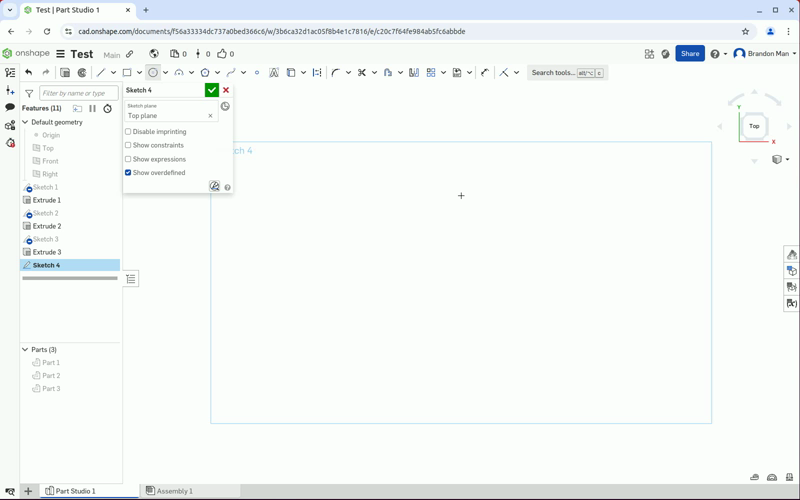
key_up(shift)
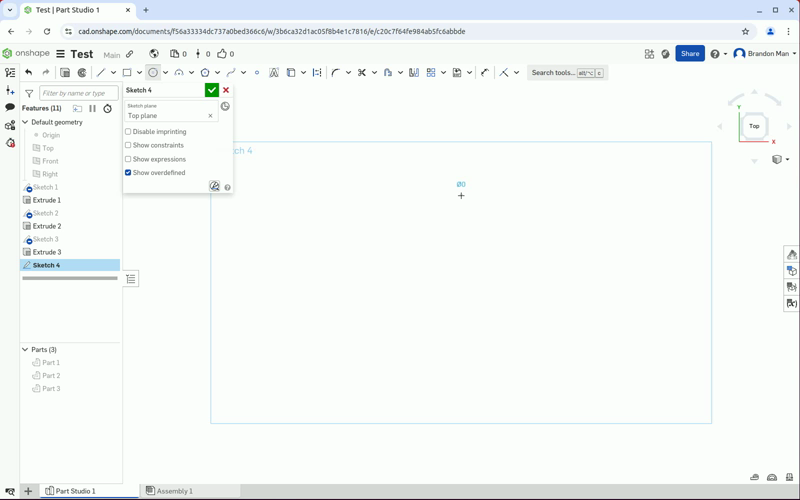
mouse_move(479, 195)
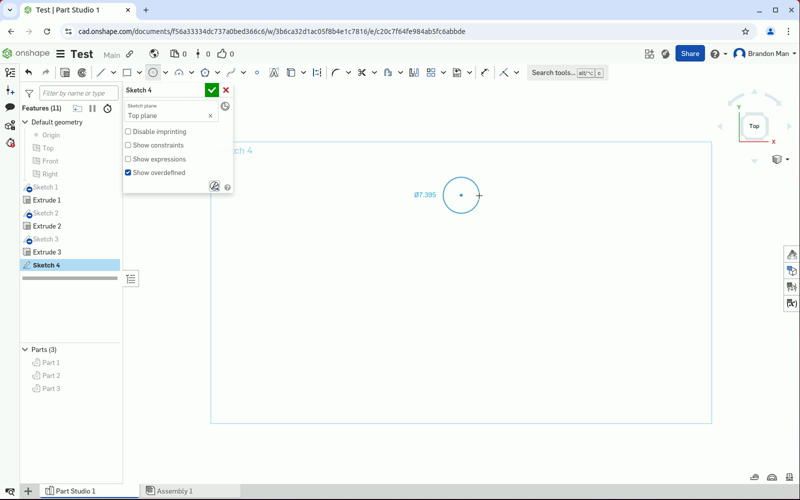
click(479, 195)
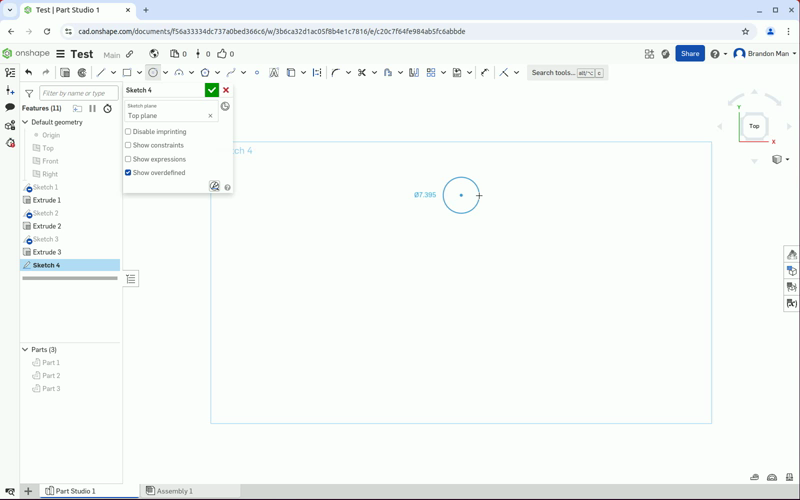
key(esc)
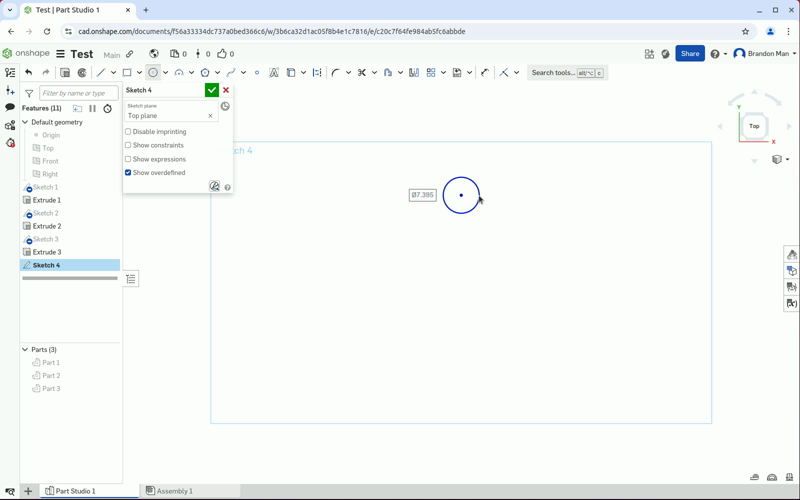
mouse_move(449, 200)
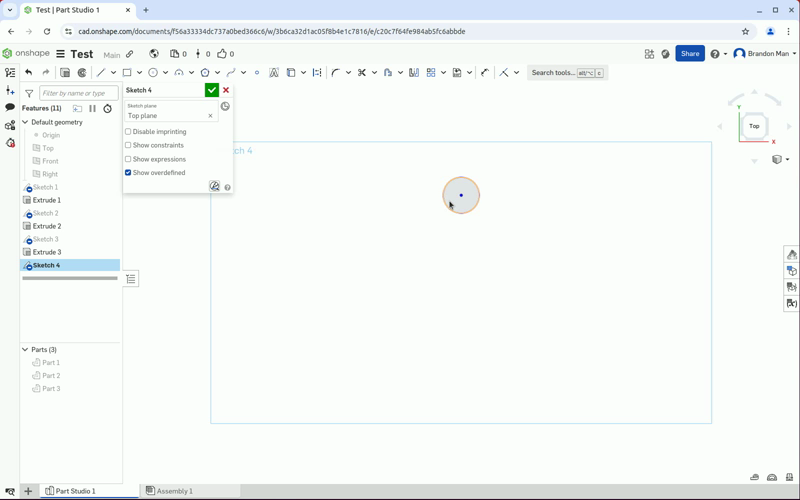
scroll(6)
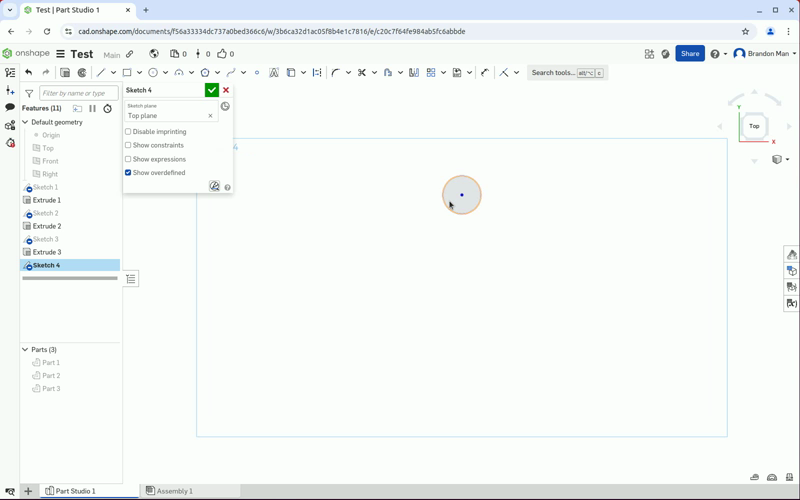
scroll(6)
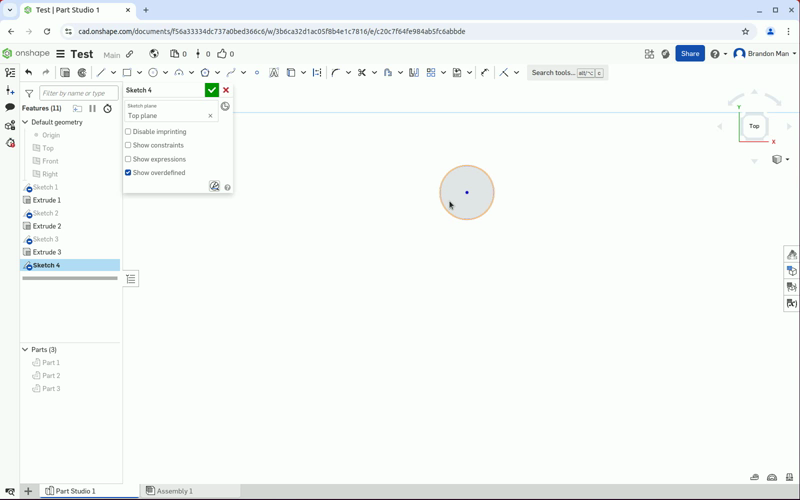
scroll(6)
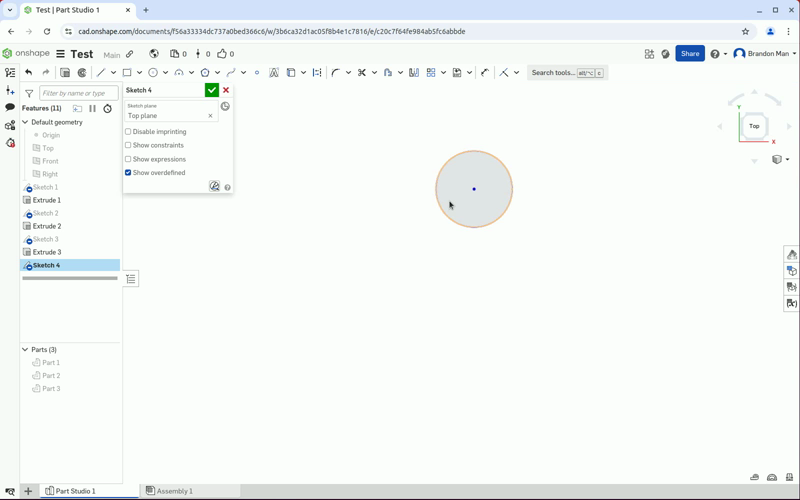
scroll(6)
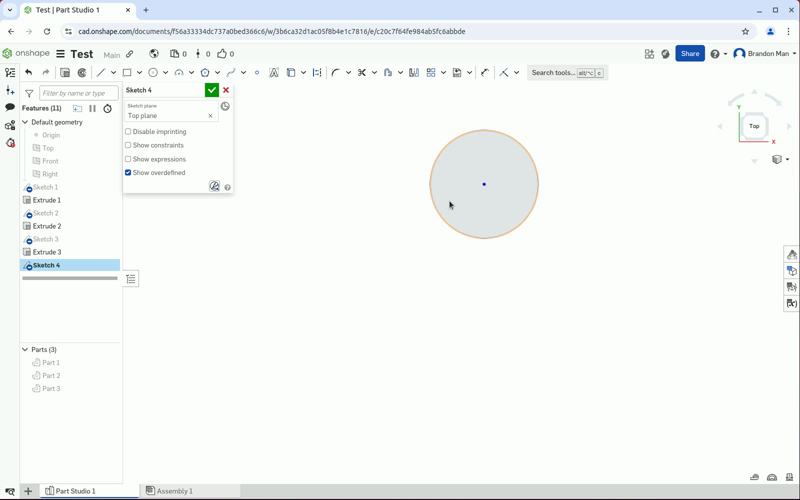
scroll(6)
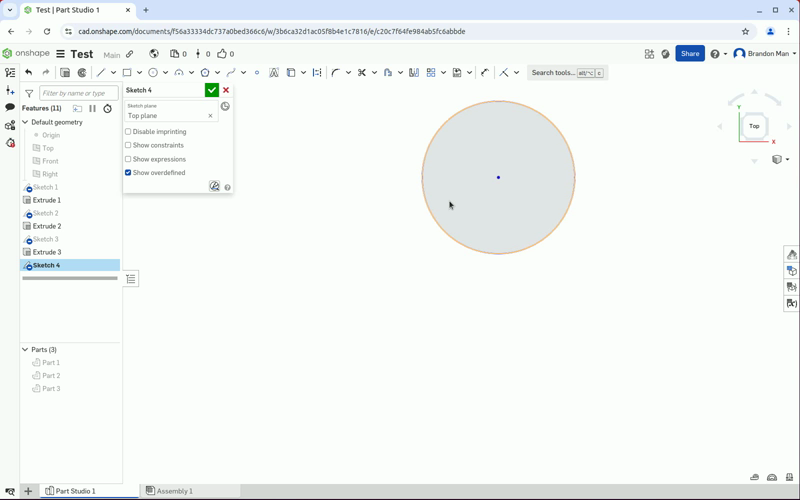
scroll(6)
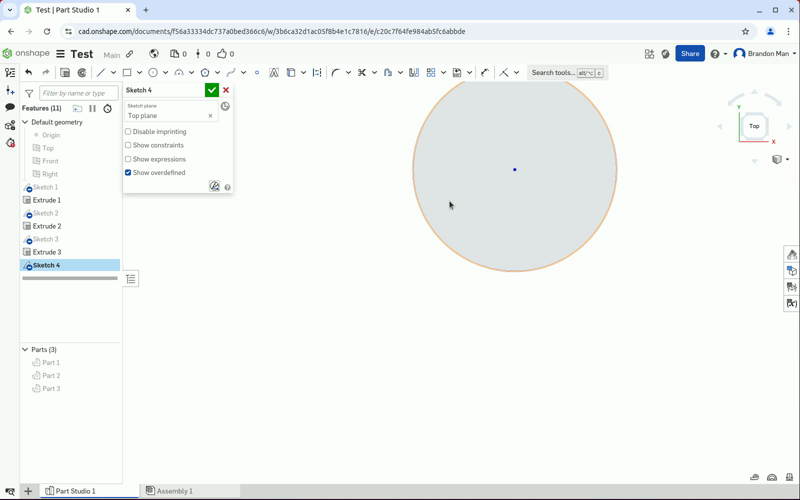
scroll(6)
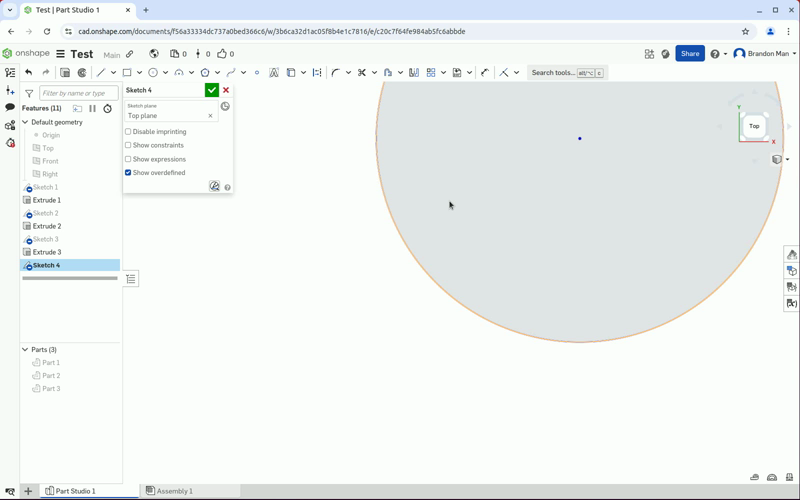
click(449, 200)
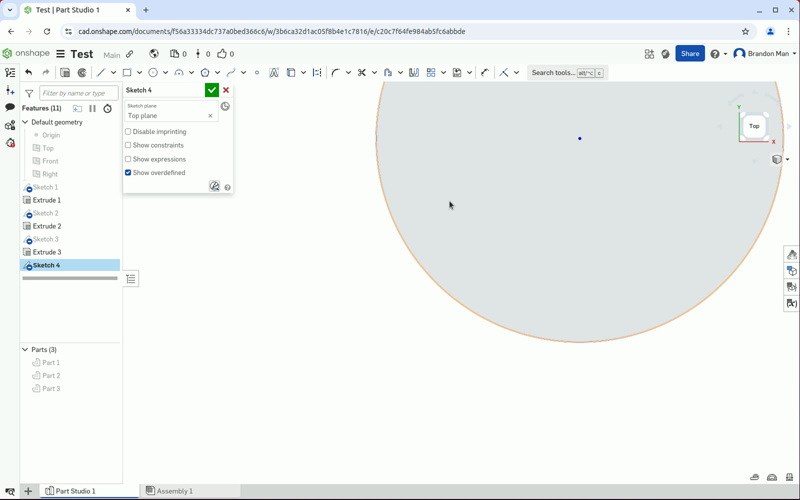
scroll(-6)
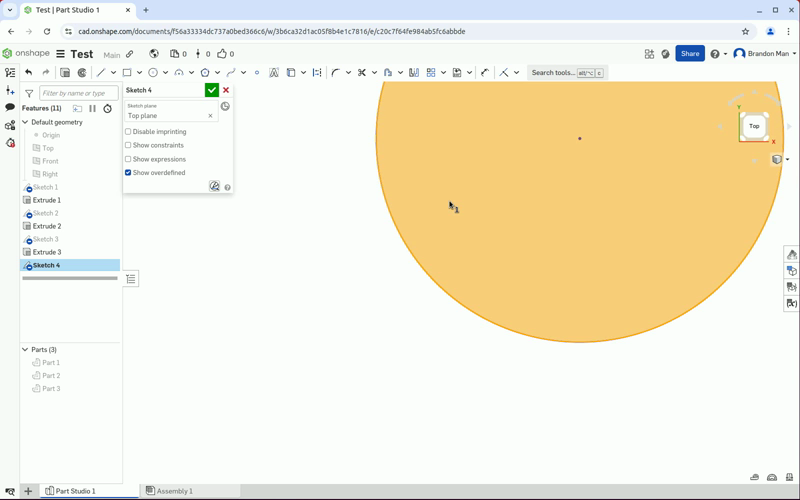
scroll(-6)
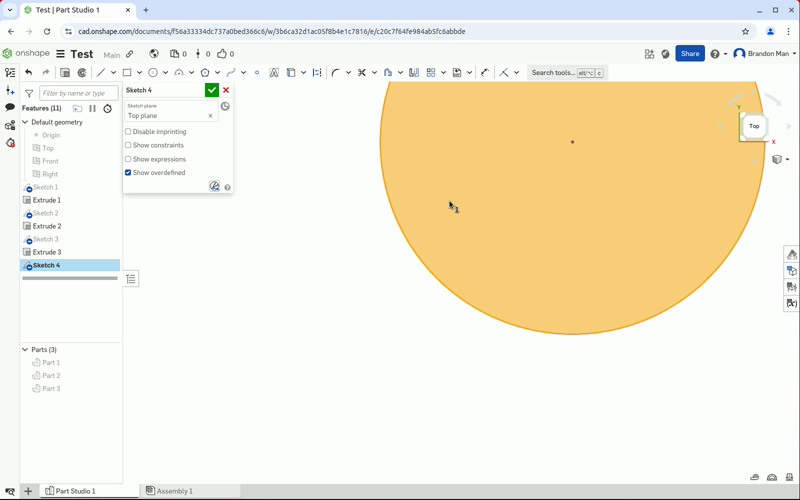
scroll(-6)
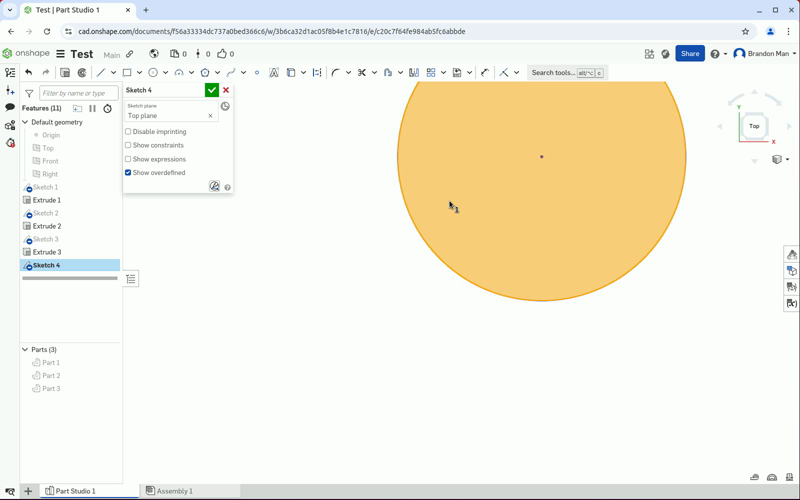
scroll(-6)
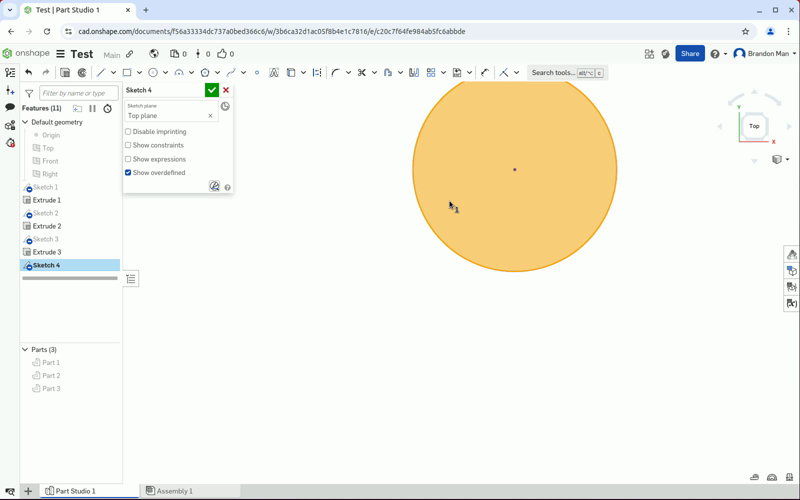
scroll(-6)
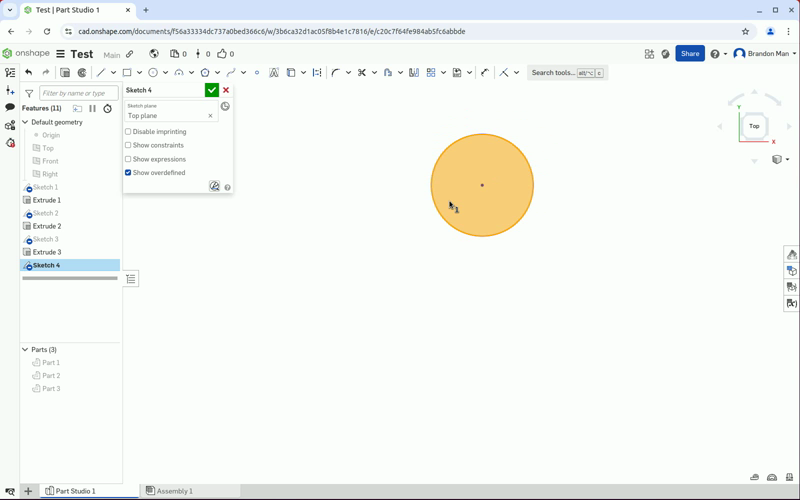
scroll(-6)
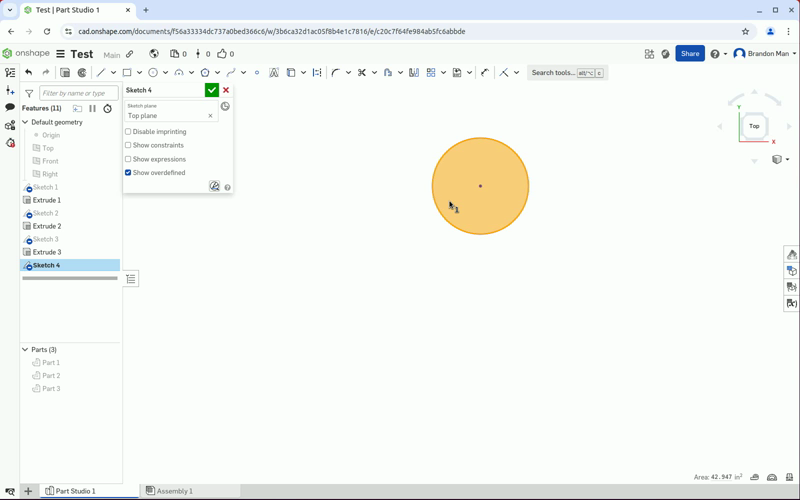
scroll(-6)
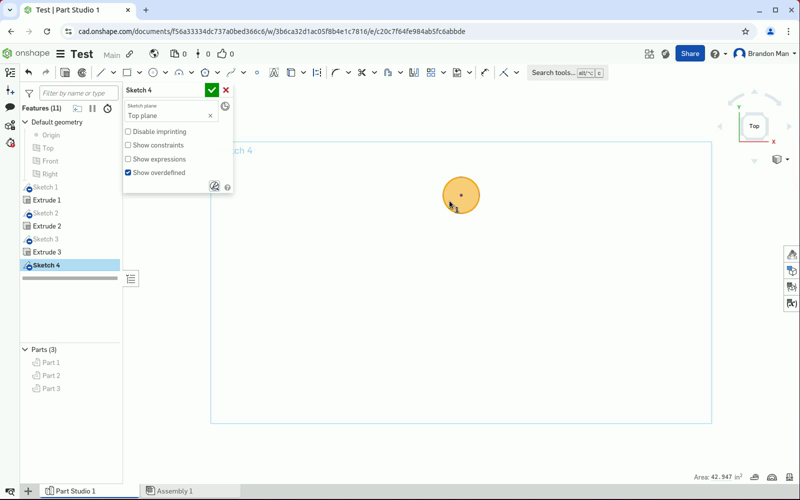
mouse_move(73, 352)
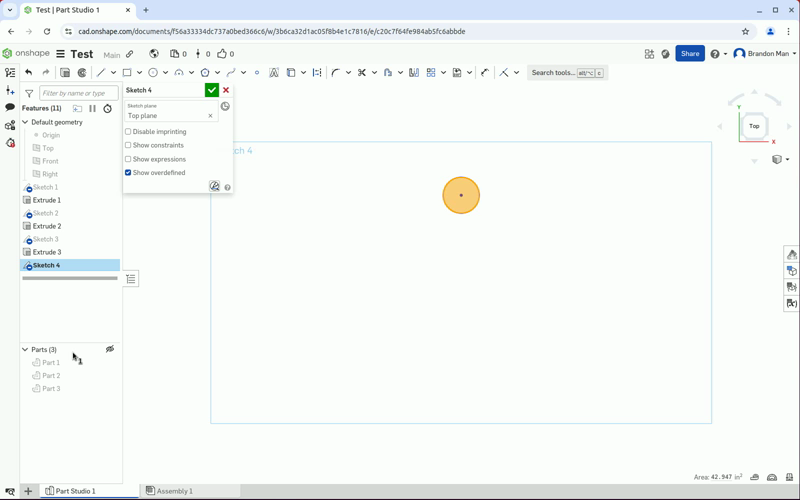
key(shift+y)
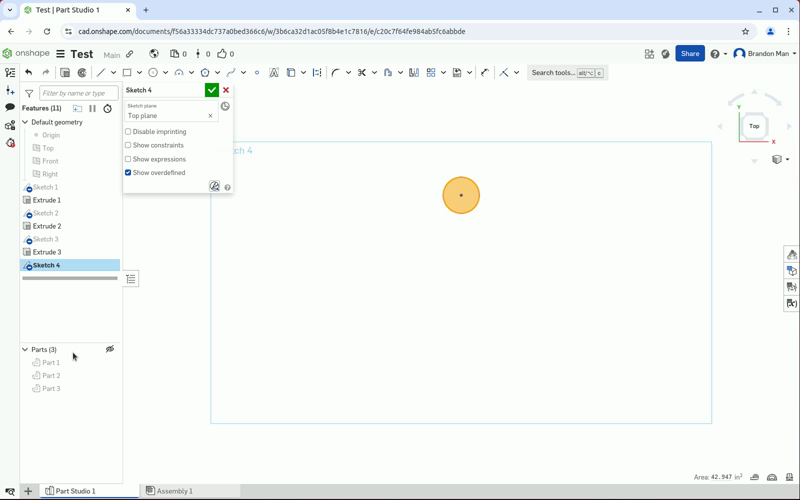
key(shift+e)
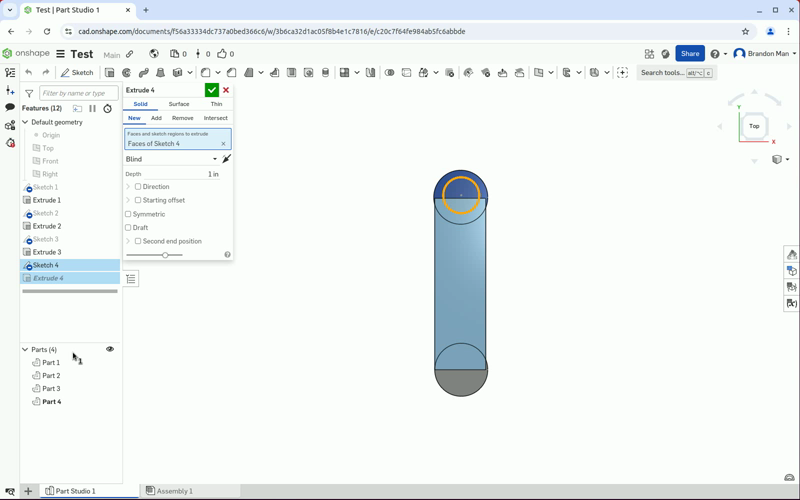
mouse_move(143, 106)
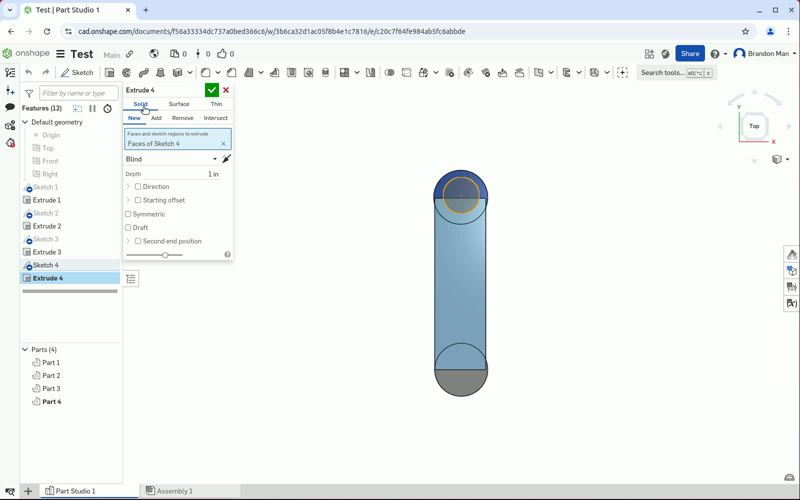
click(143, 106)
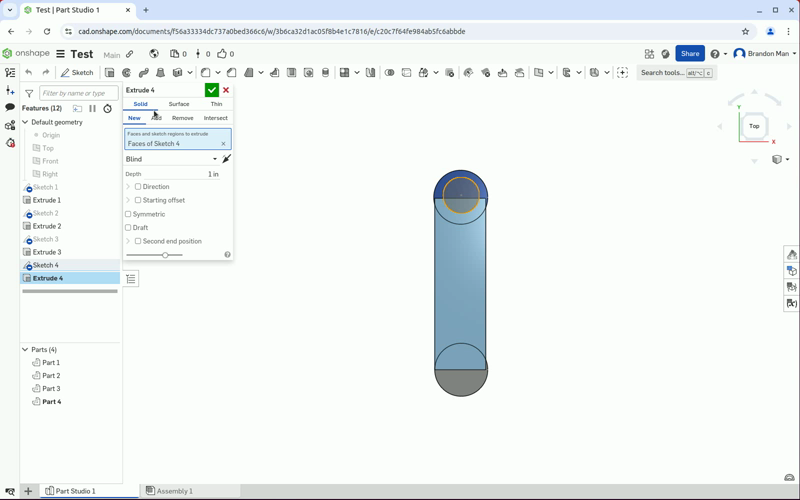
mouse_move(186, 120)
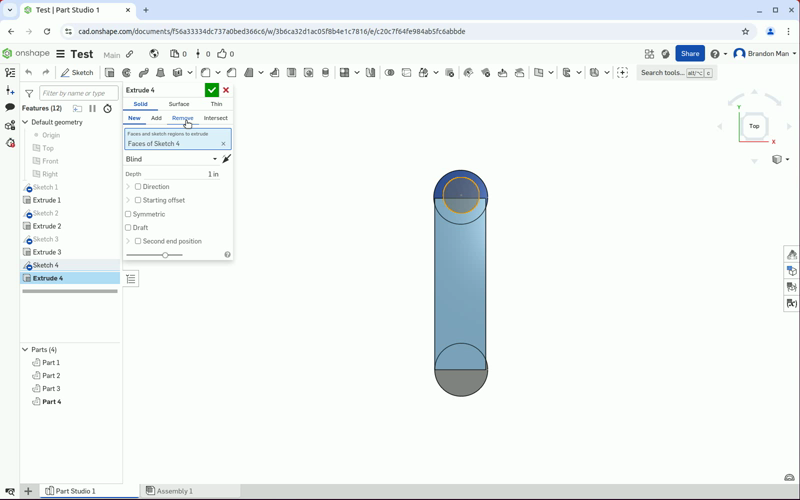
click(186, 120)
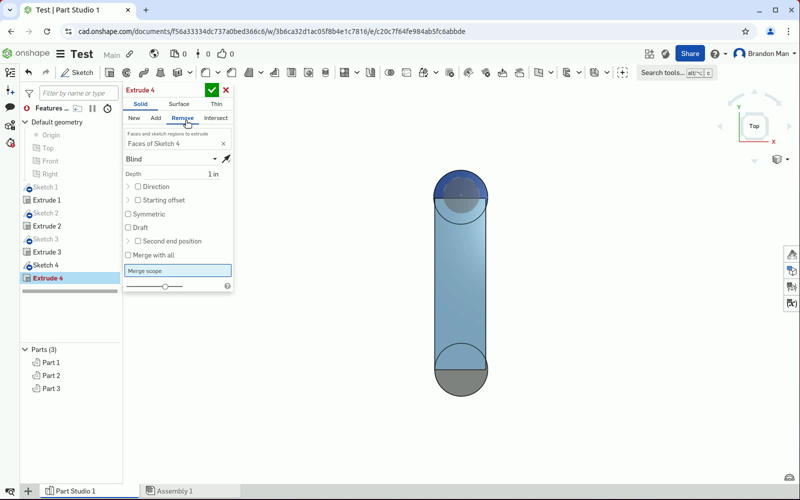
key(tab, 4)
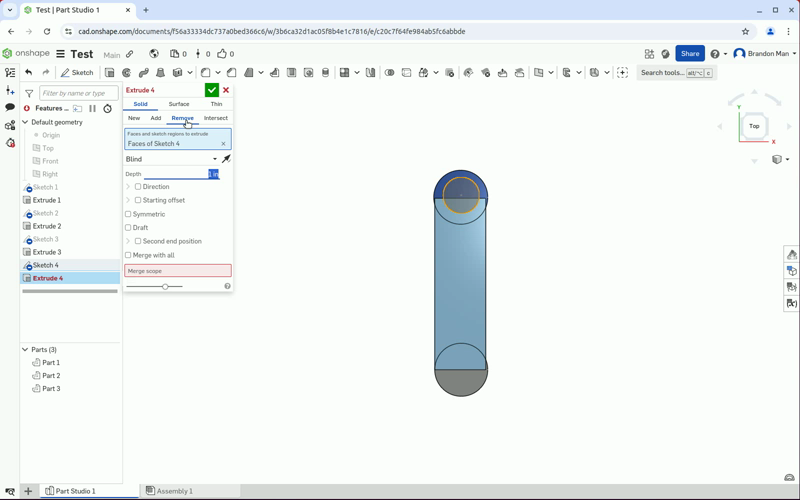
text(-17.09)
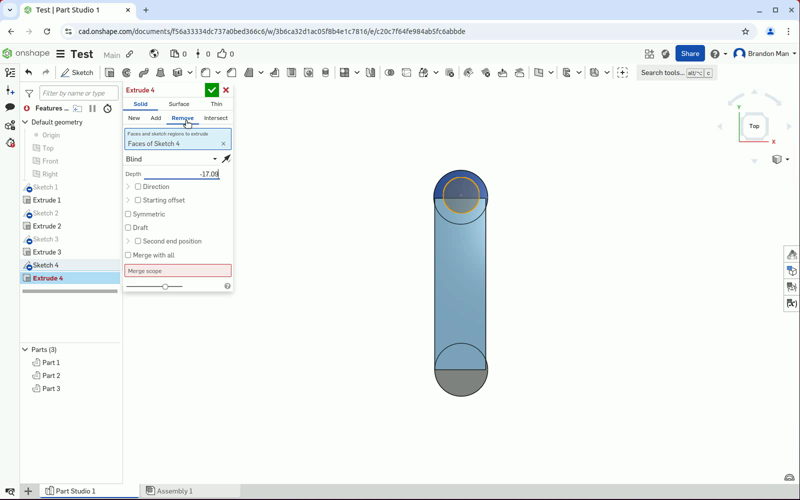
key(tab, 6)
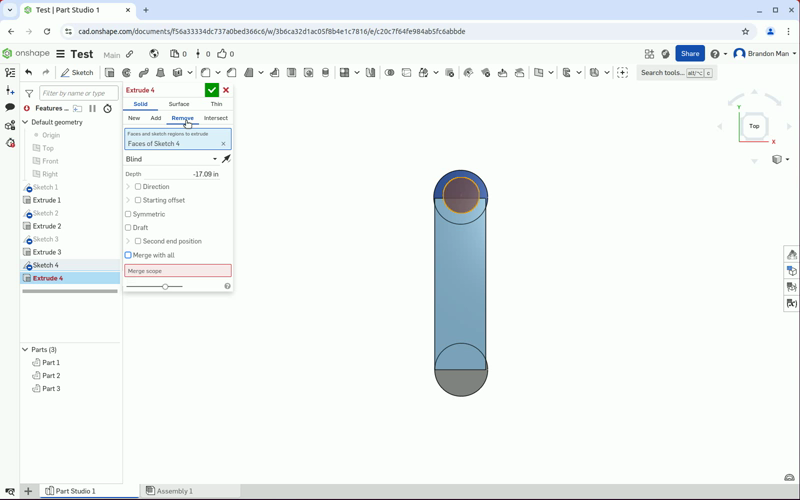
key(space)
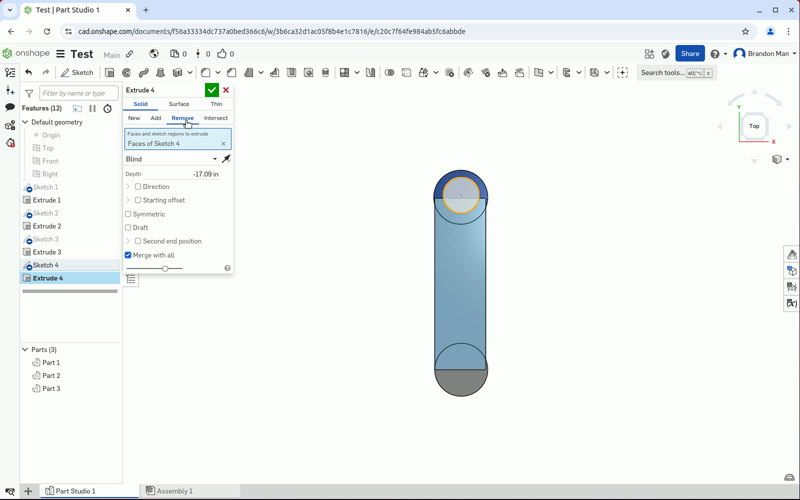
key(enter)
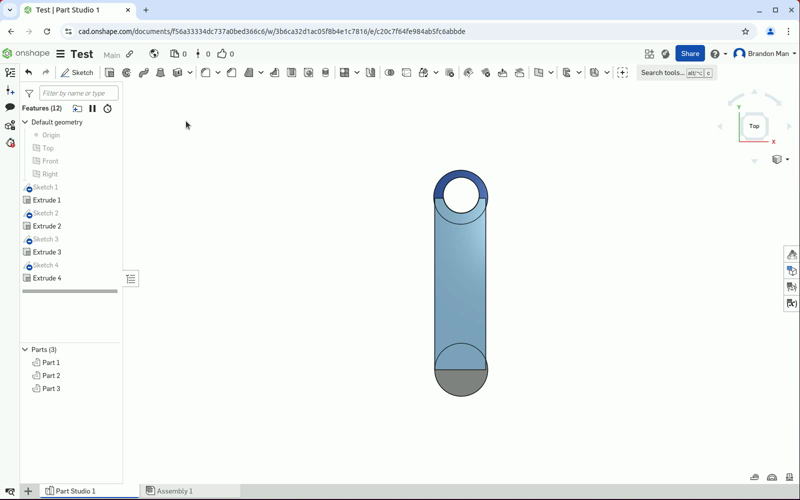
key(shift+h)
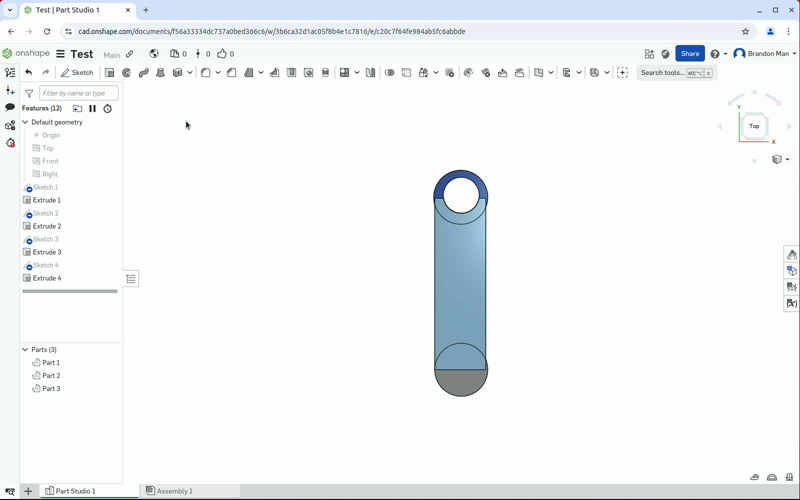
key(shift+h)
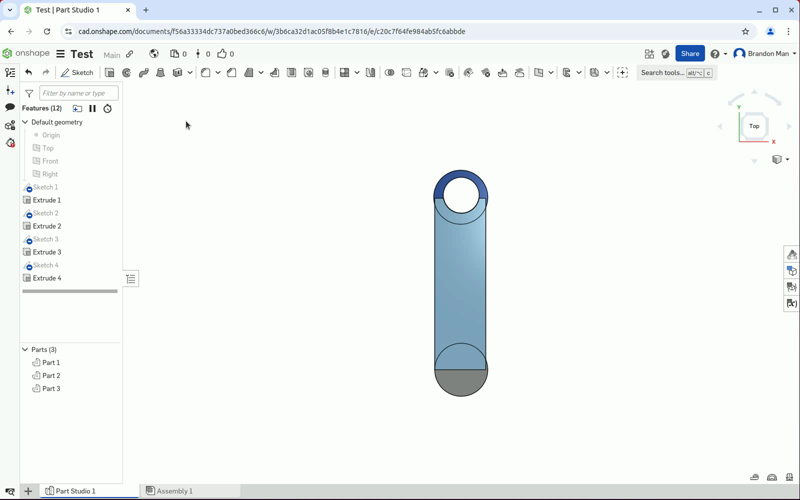
mouse_move(73, 189)
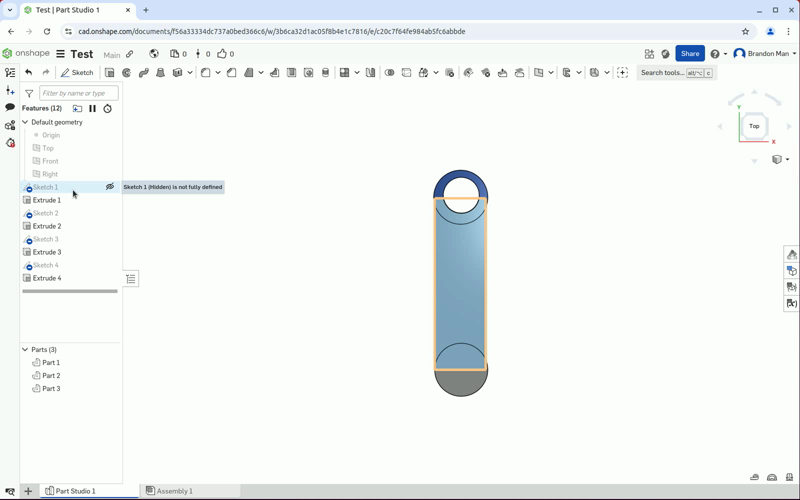
click(73, 189)
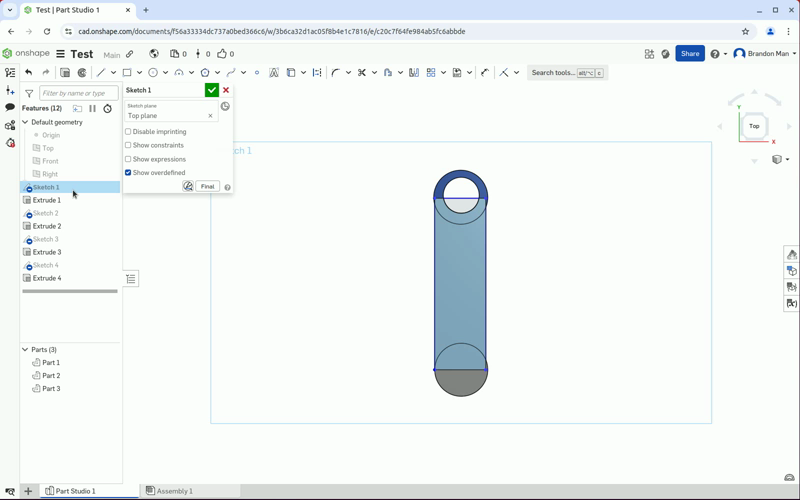
mouse_move(229, 92)
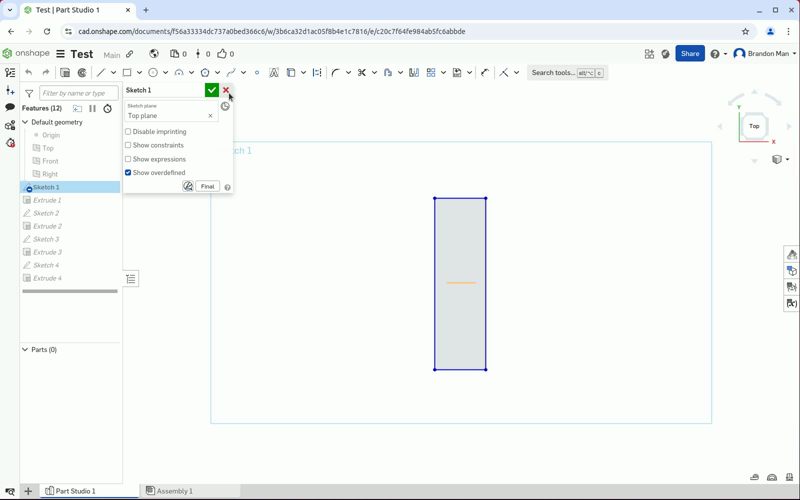
click(229, 92)
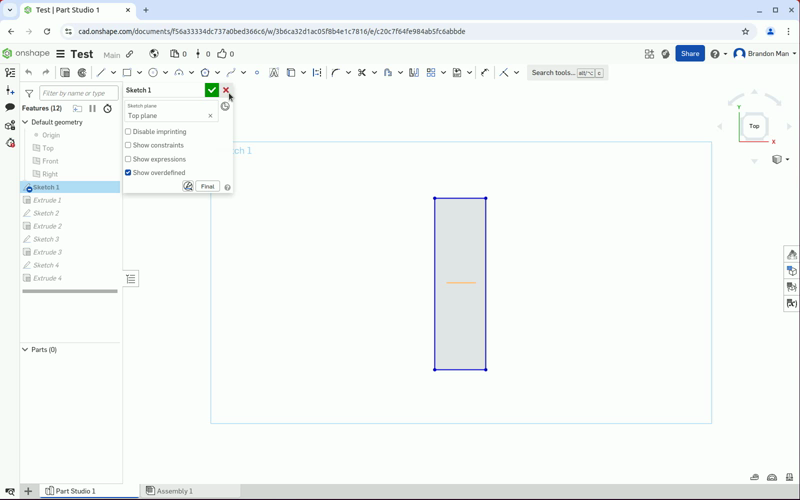
key(shift+s)
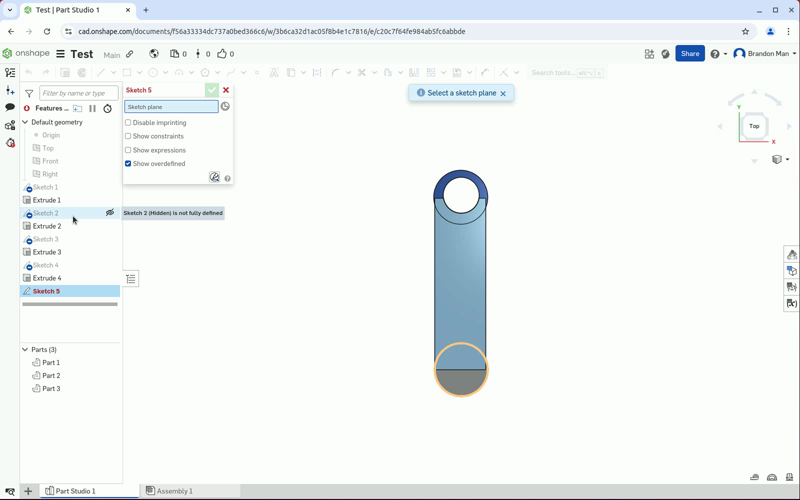
scroll(3)
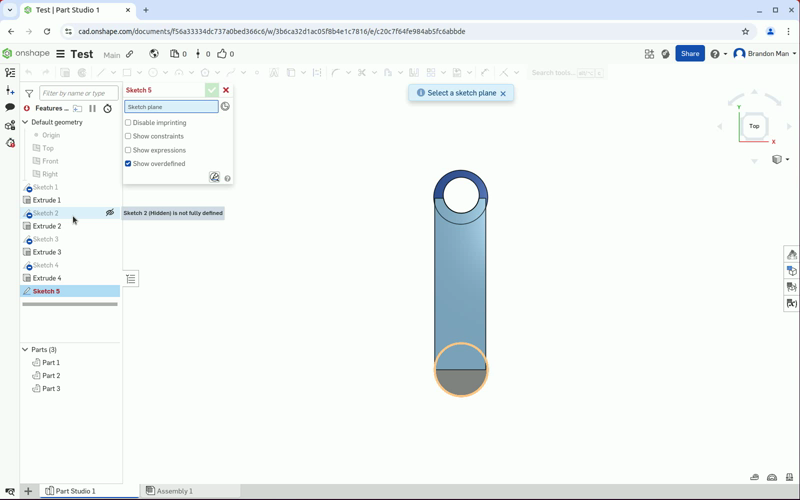
mouse_move(73, 150)
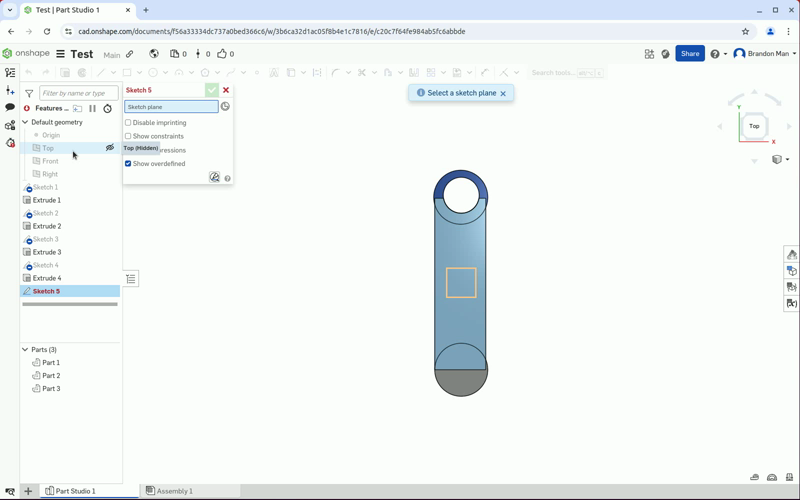
click(73, 150)
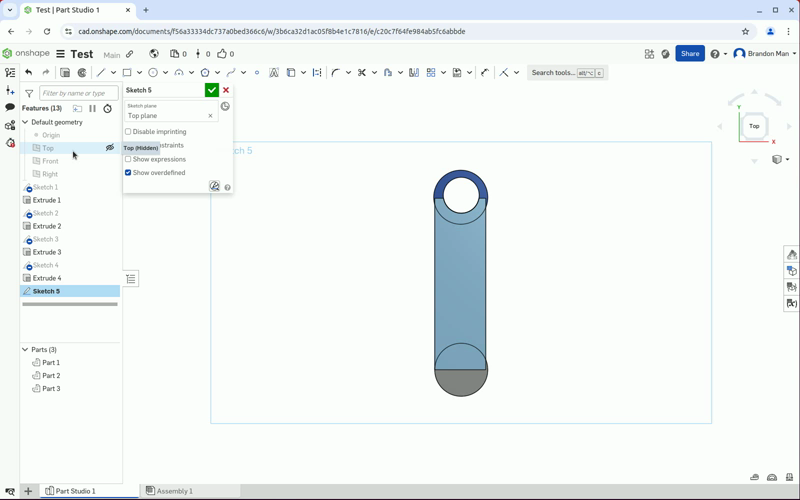
mouse_move(73, 352)
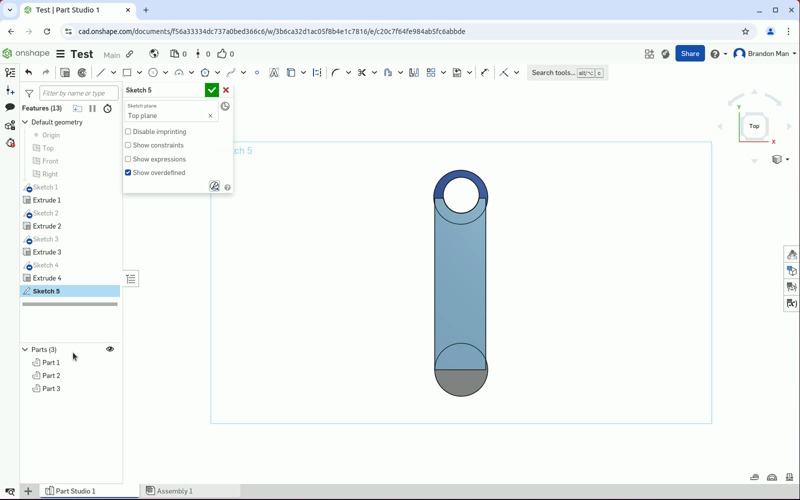
key(y)
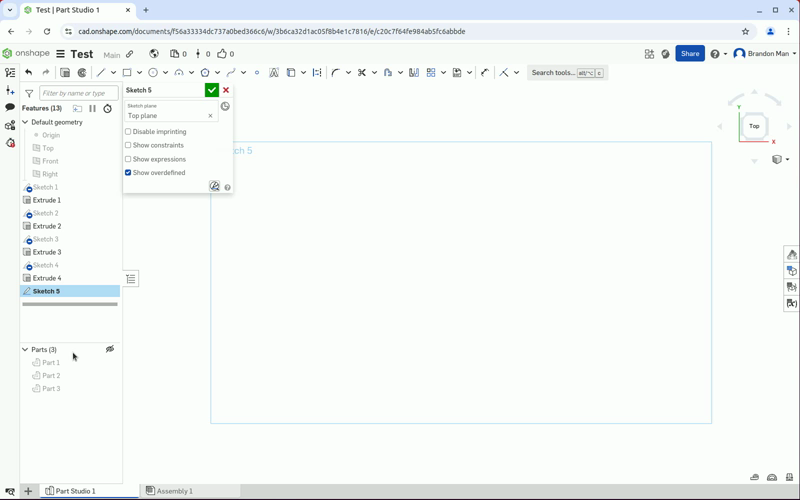
key(c)
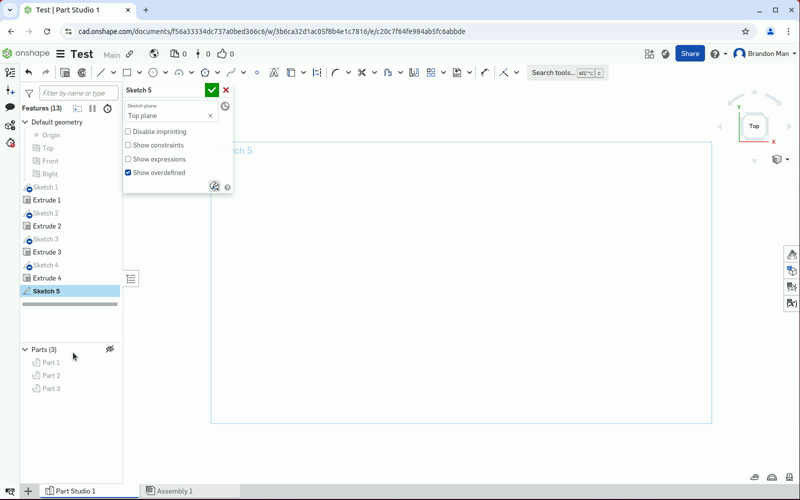
key_down(shift)
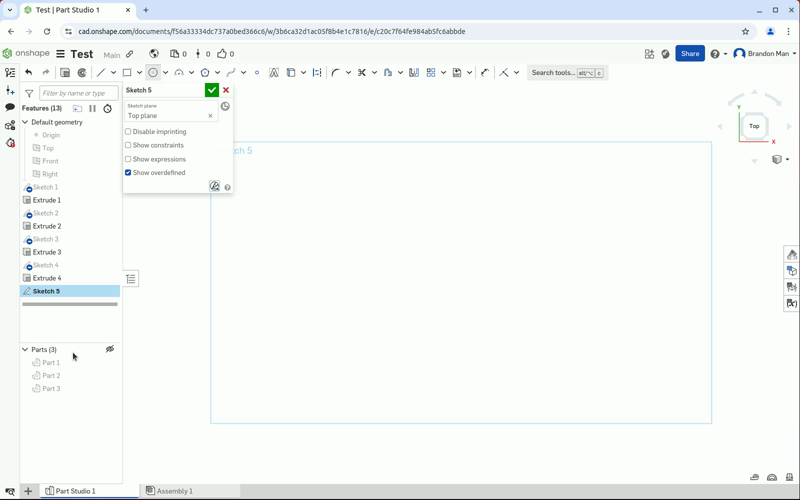
mouse_move(461, 365)
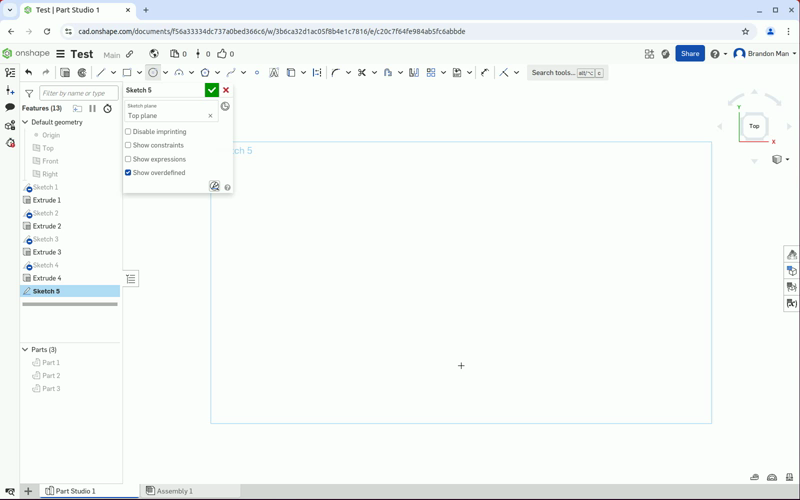
click(461, 365)
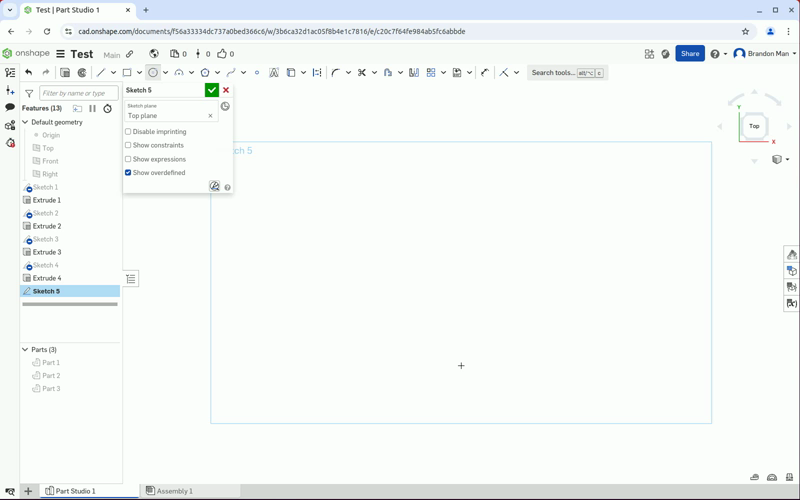
key_up(shift)
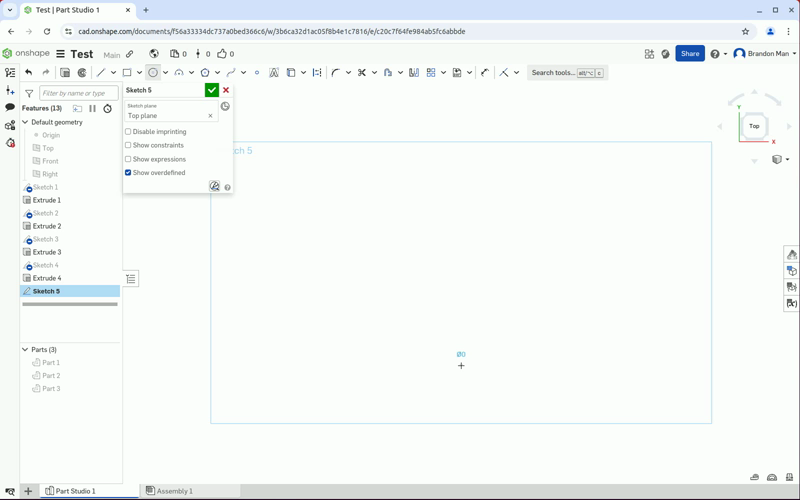
mouse_move(479, 365)
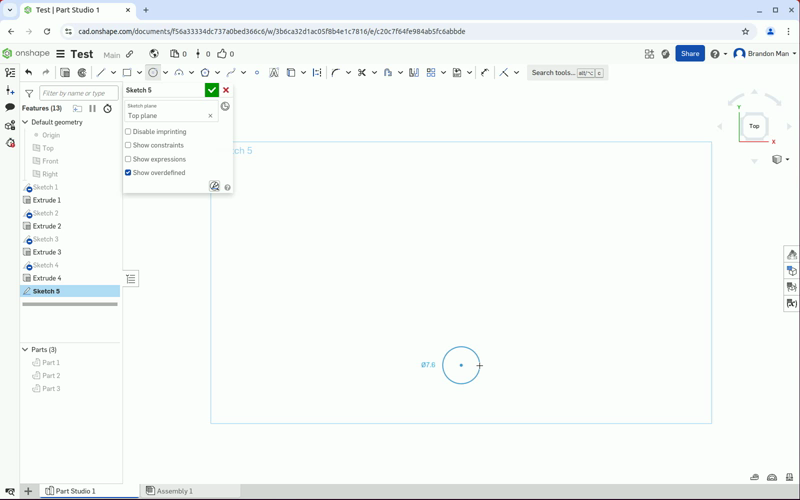
click(479, 365)
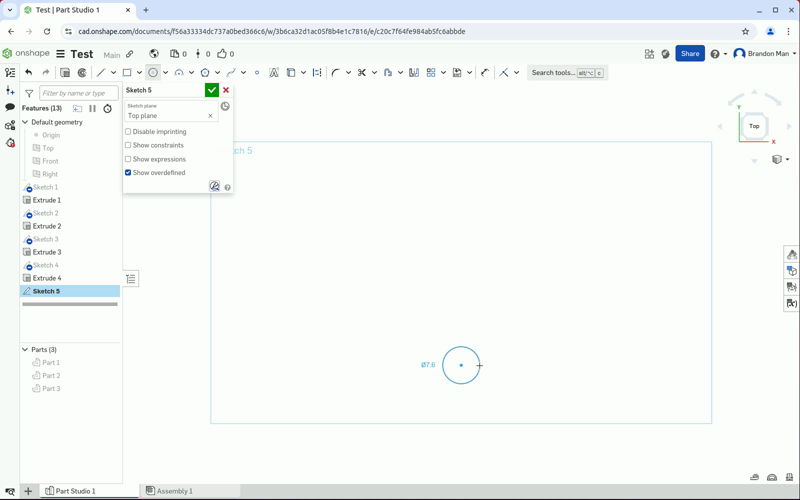
key(esc)
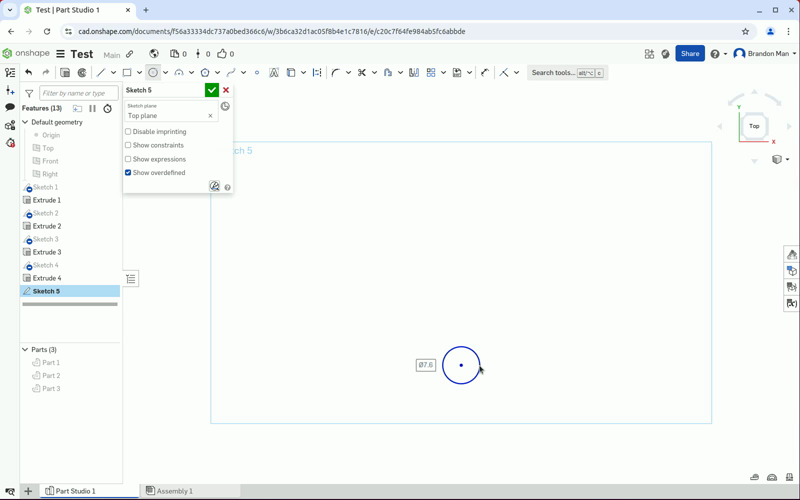
mouse_move(467, 376)
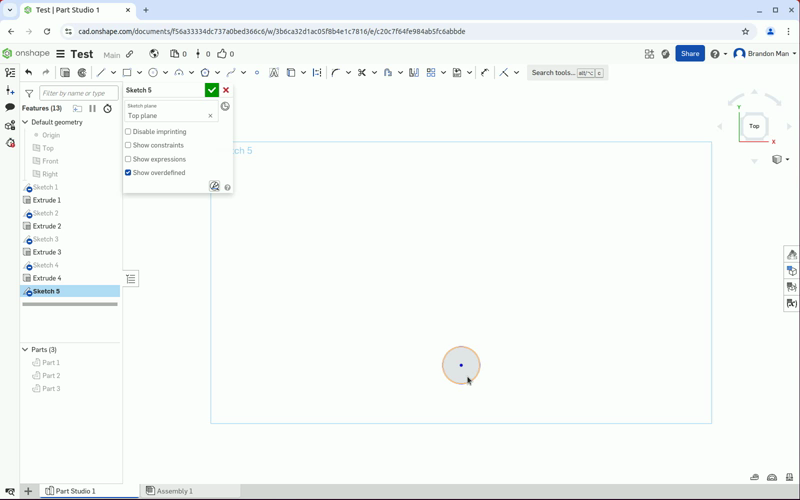
scroll(6)
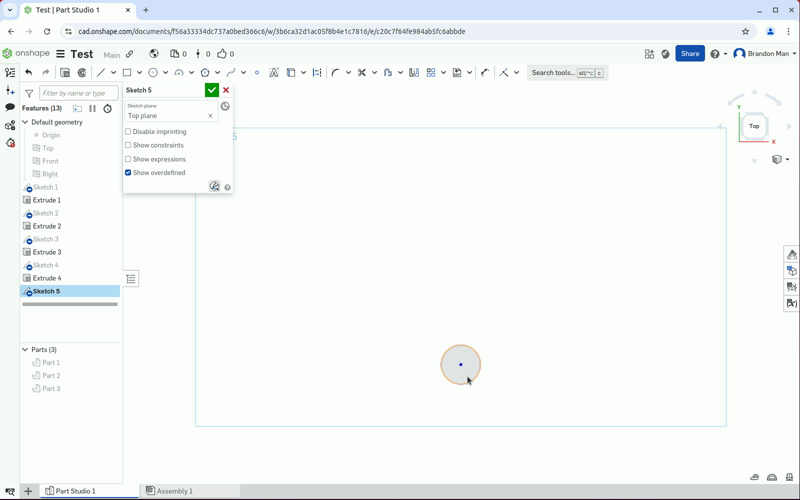
scroll(6)
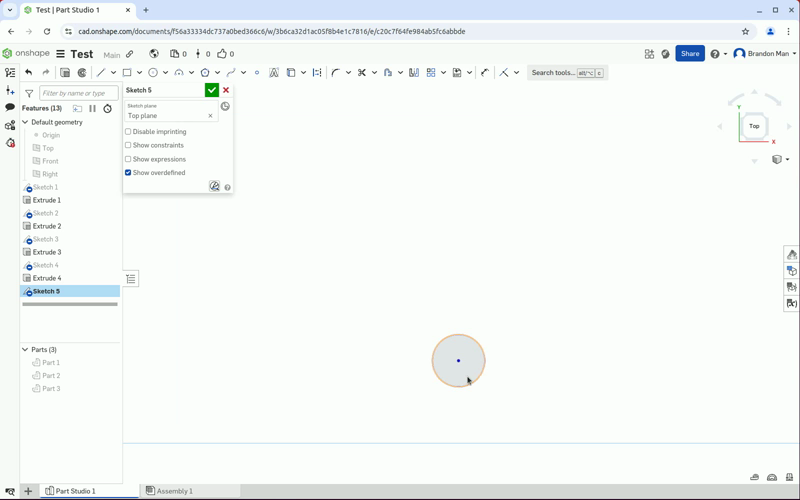
scroll(6)
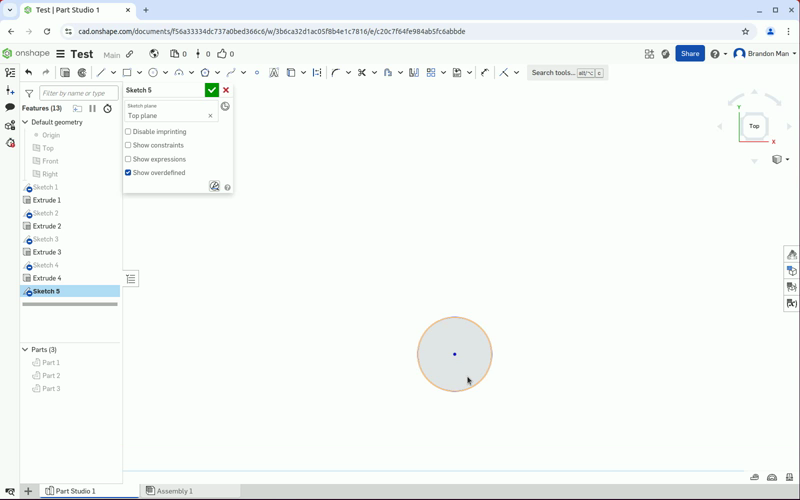
scroll(6)
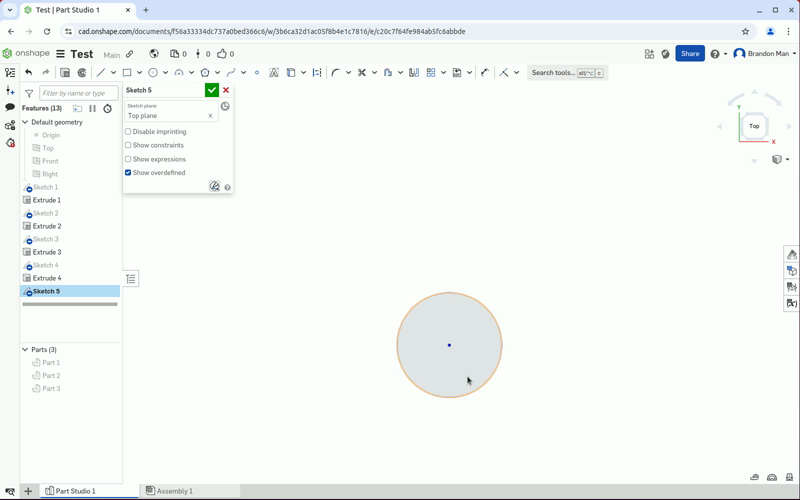
scroll(6)
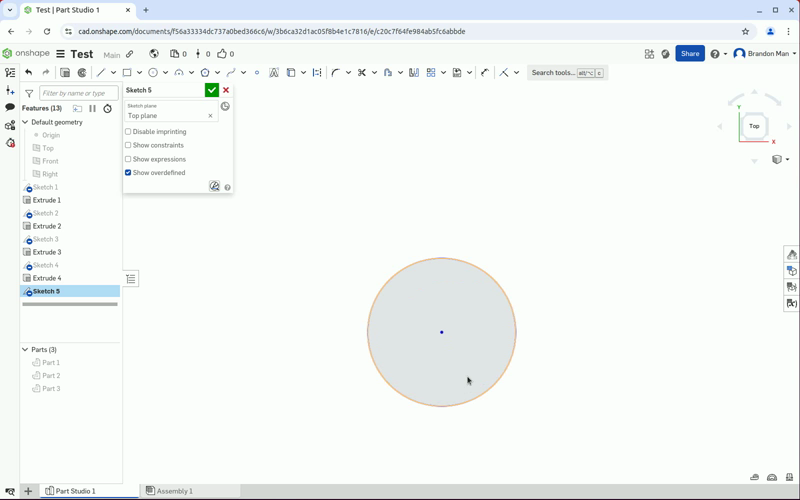
scroll(6)
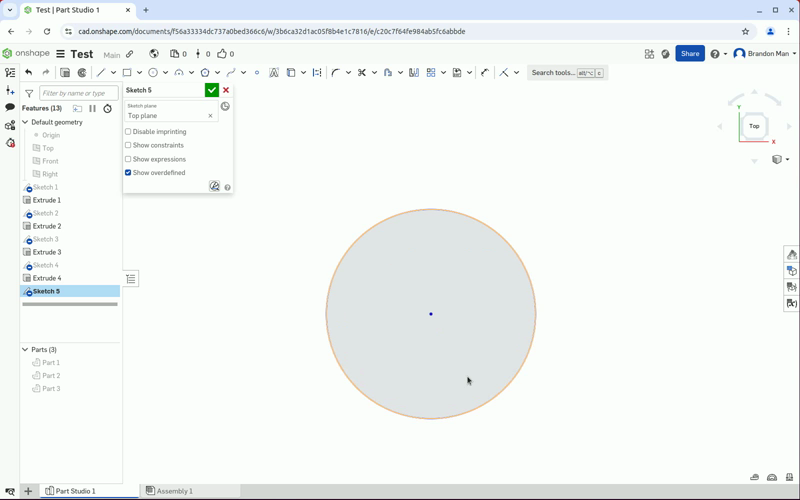
scroll(6)
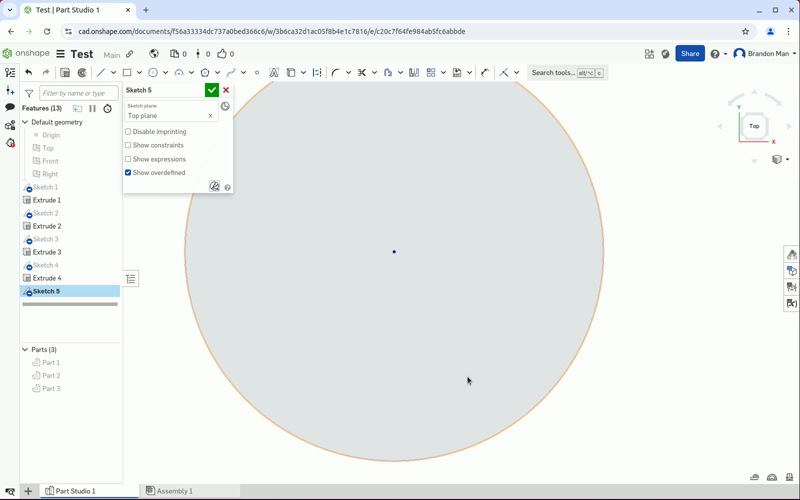
click(467, 376)
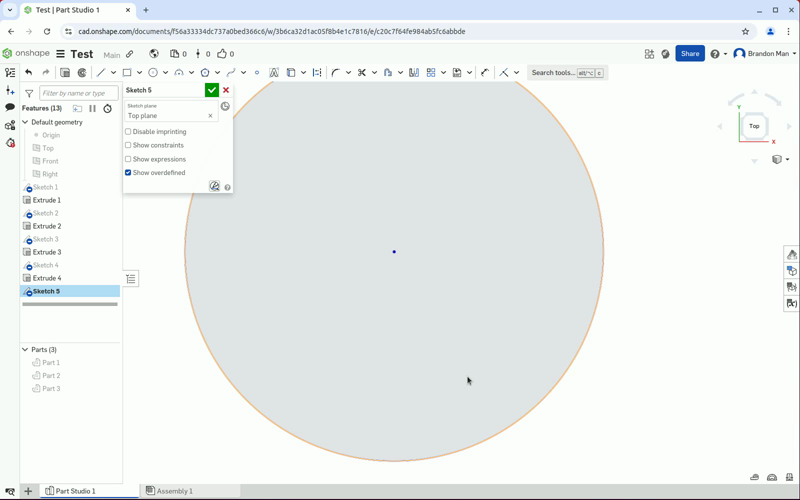
scroll(-6)
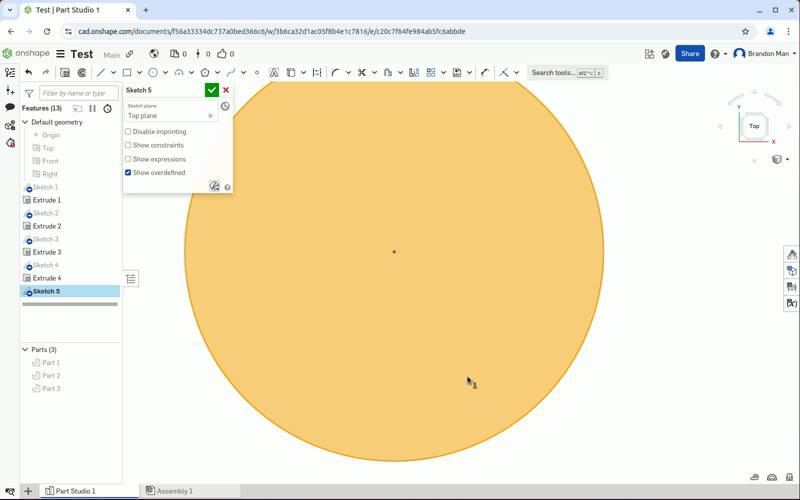
scroll(-6)
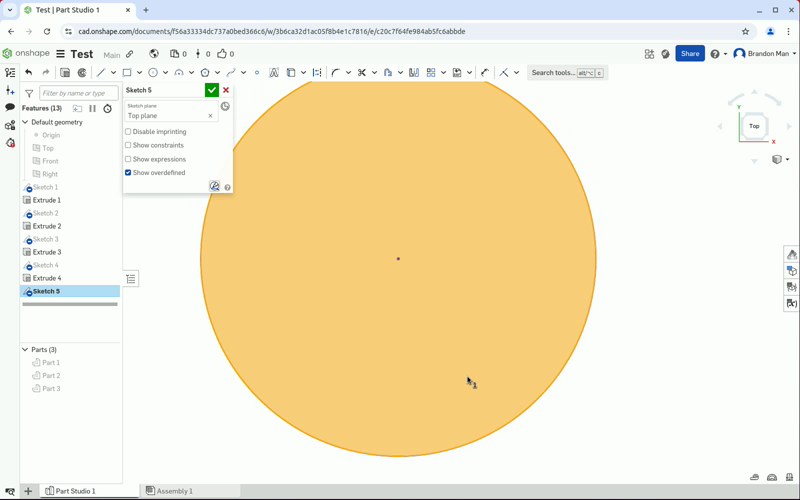
scroll(-6)
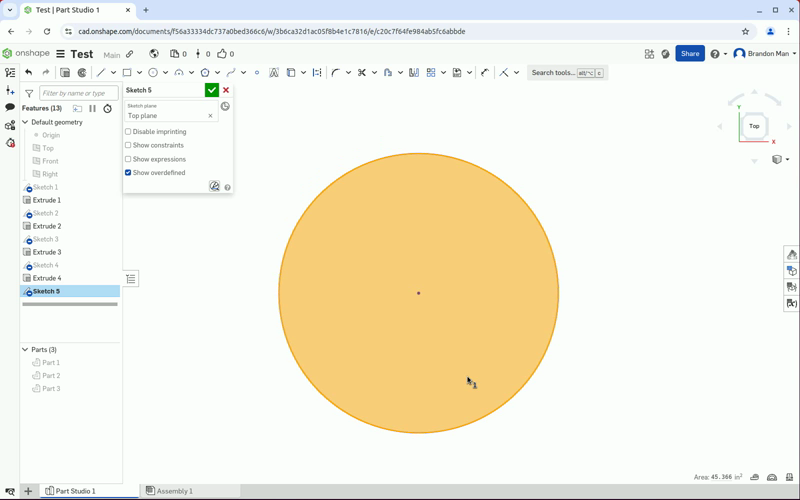
scroll(-6)
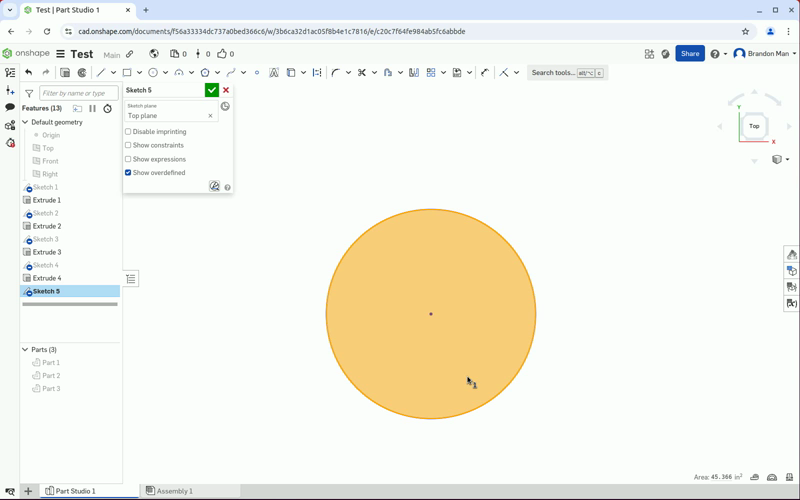
scroll(-6)
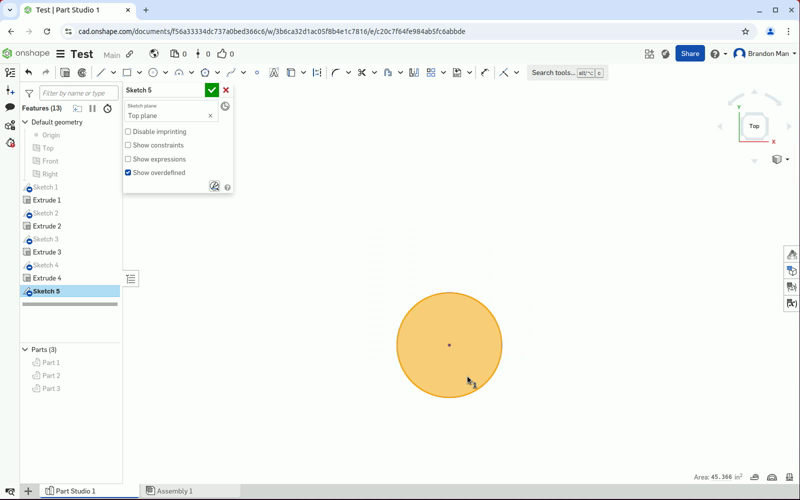
scroll(-6)
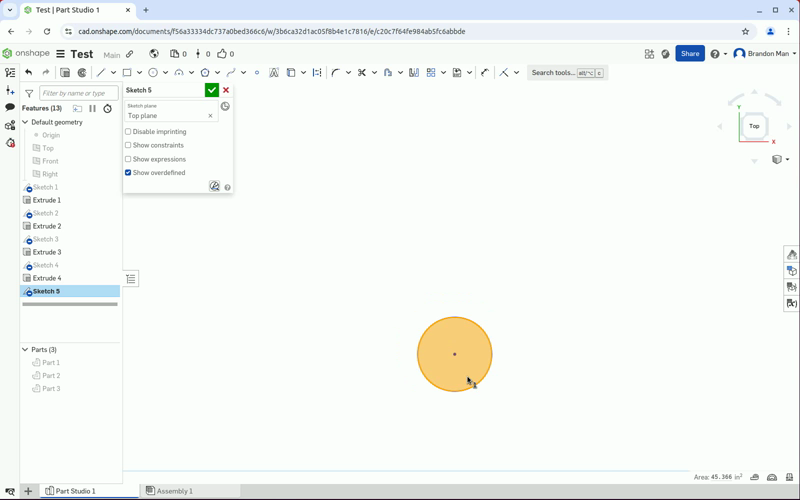
scroll(-6)
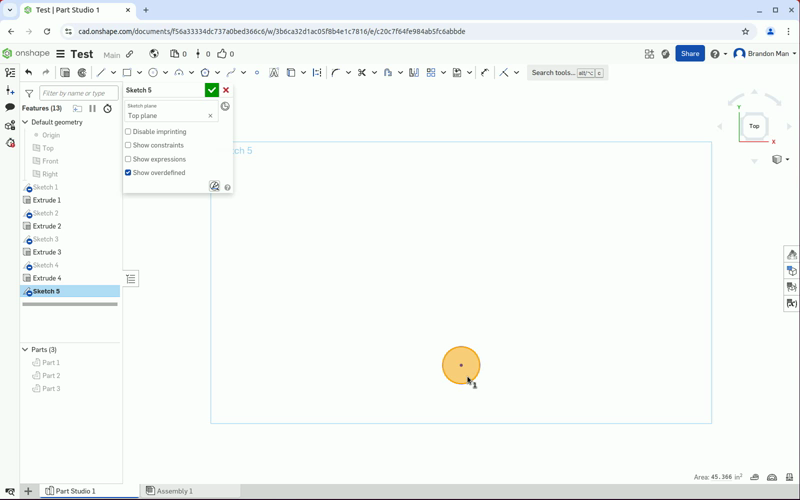
mouse_move(73, 352)
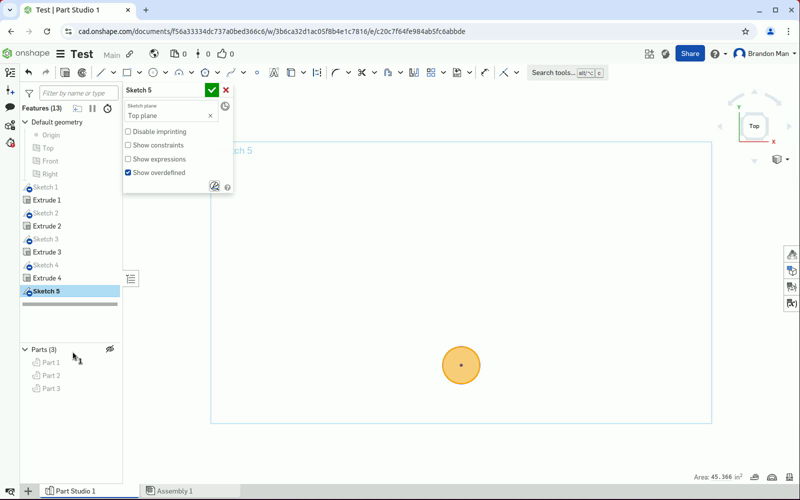
key(shift+y)
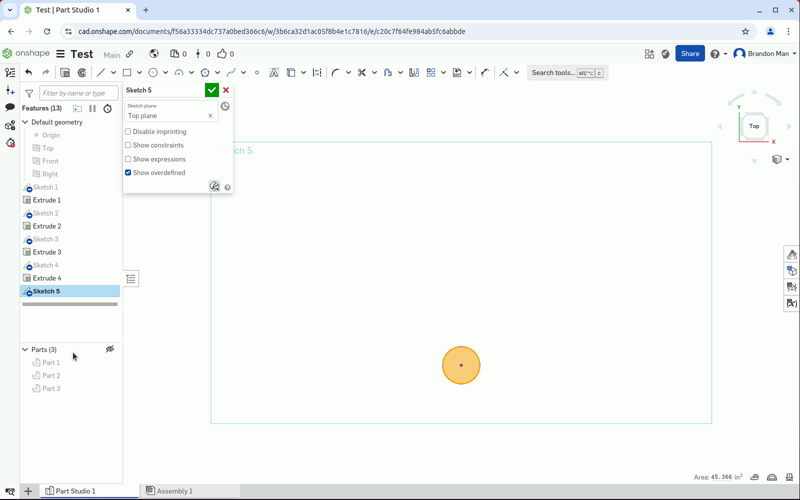
key(shift+e)
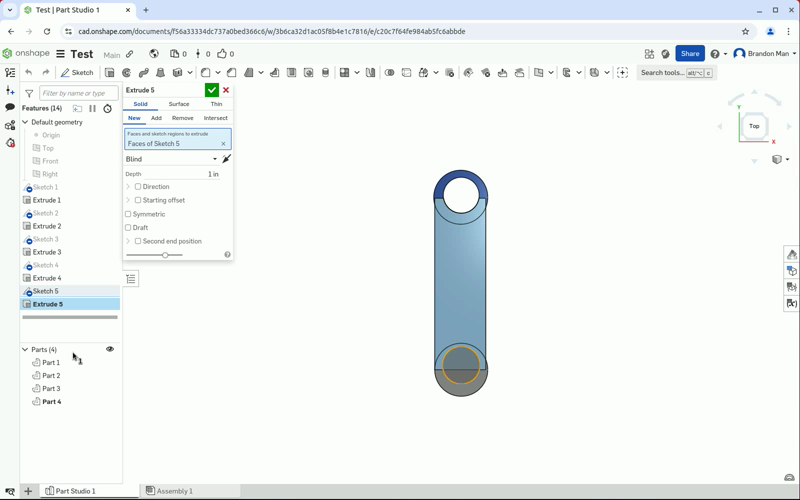
mouse_move(143, 106)
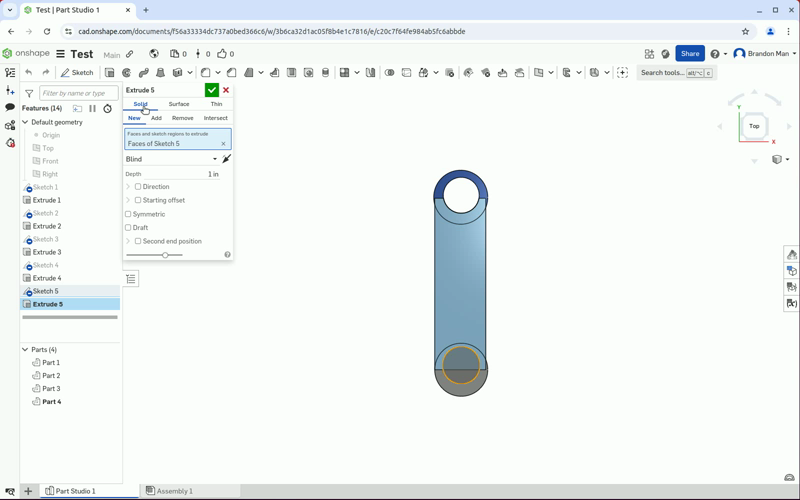
click(143, 106)
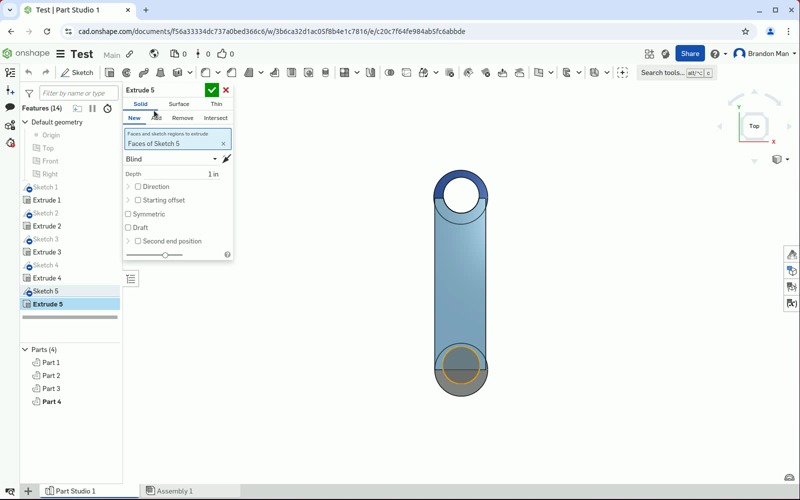
mouse_move(186, 120)
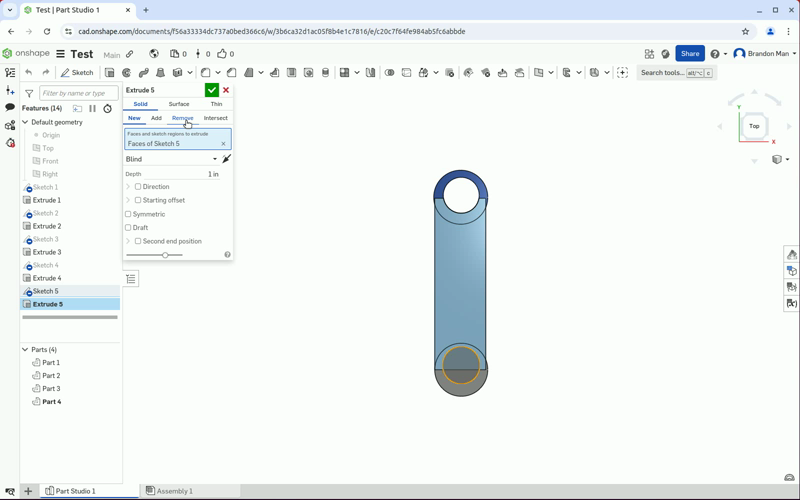
click(186, 120)
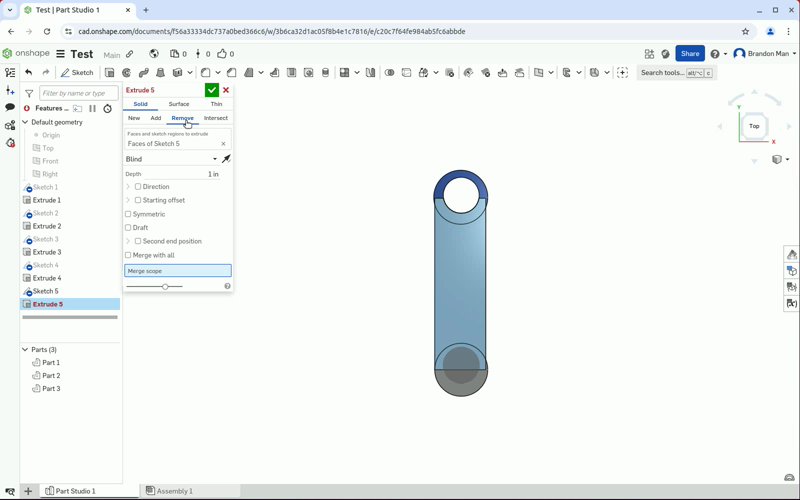
key(tab, 4)
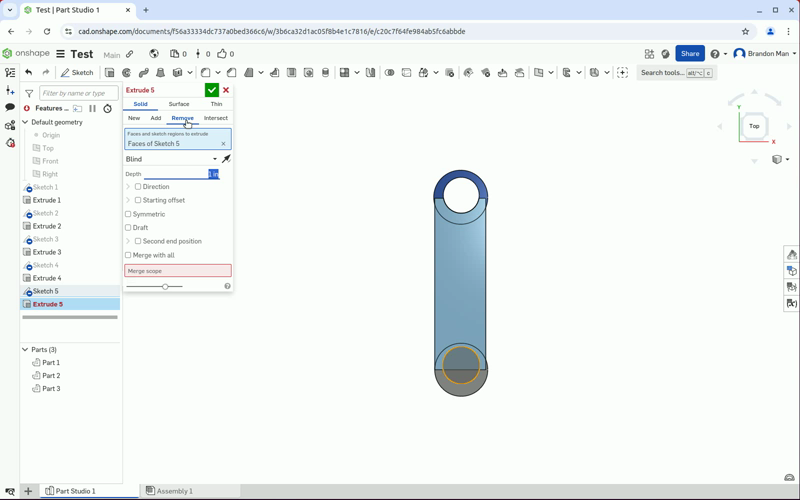
text(-11.073)
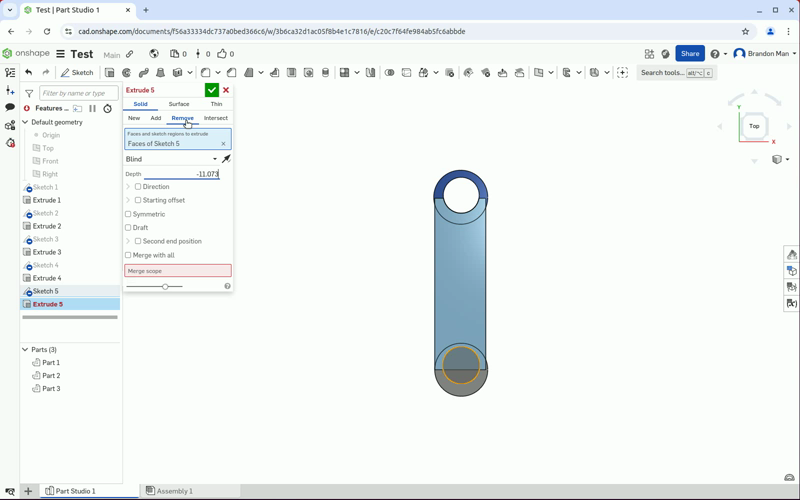
key(tab, 6)
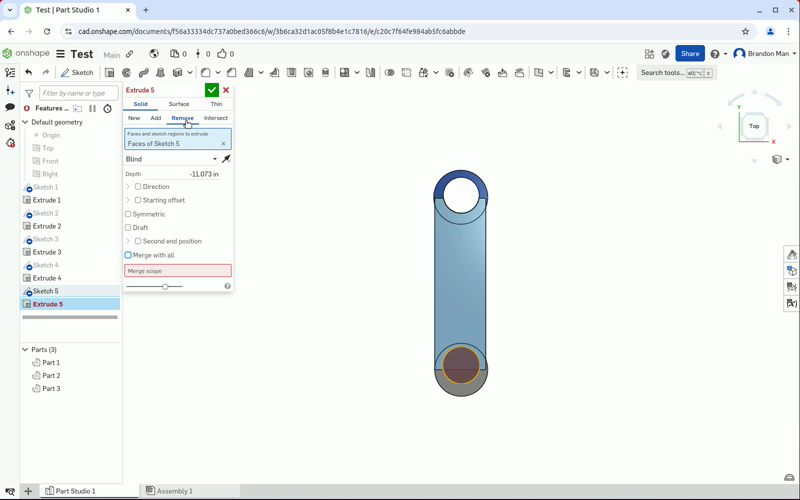
key(space)
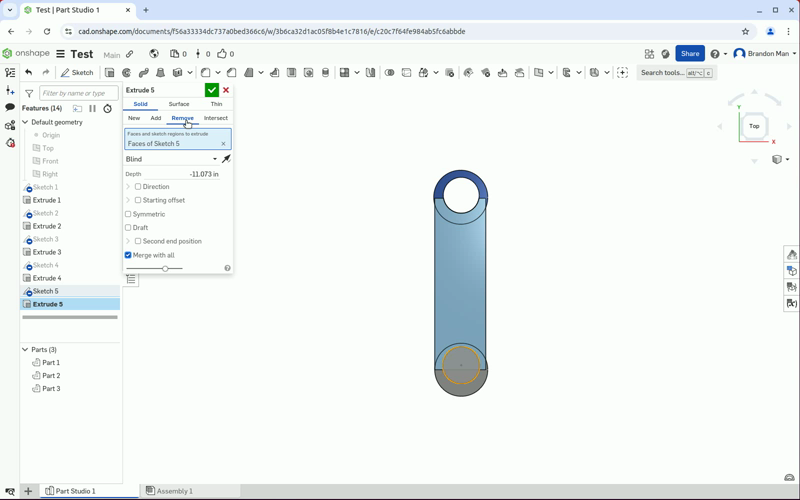
key(enter)
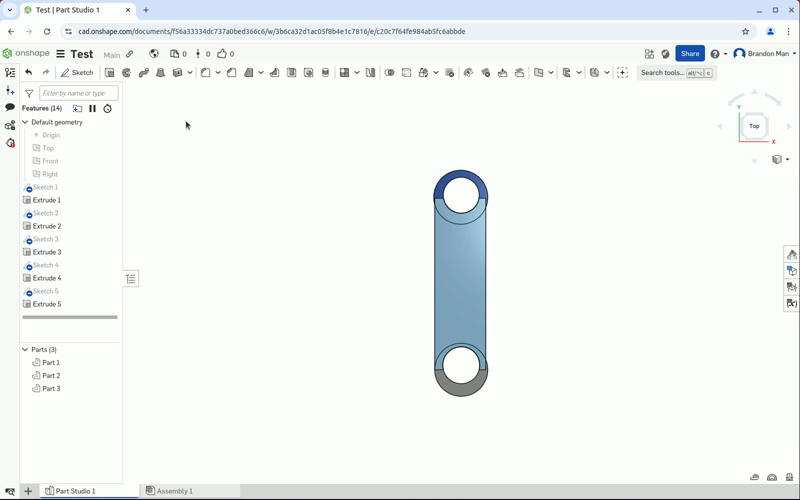
key(shift+h)
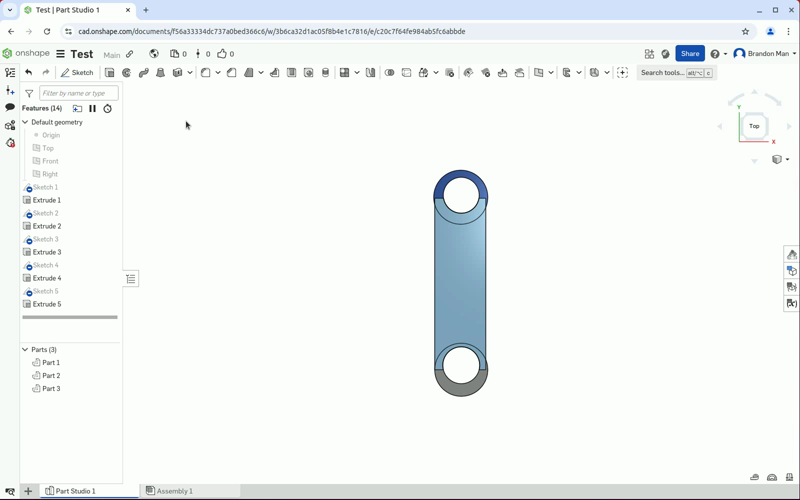
key(shift+h)
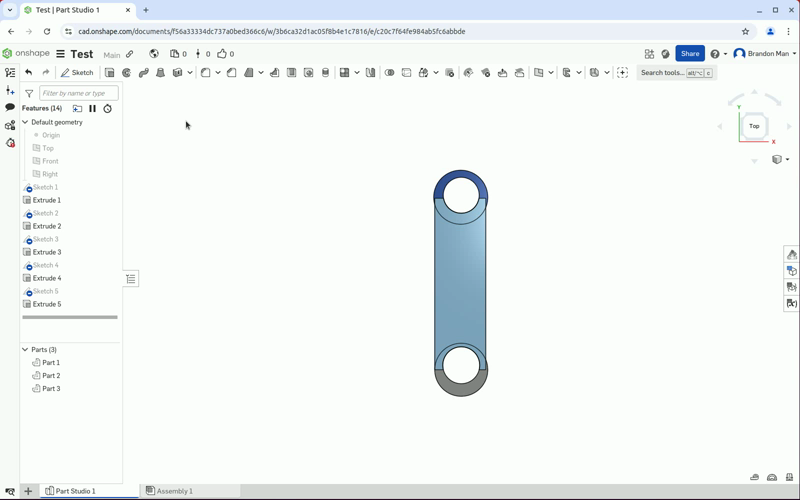
mouse_move(73, 189)
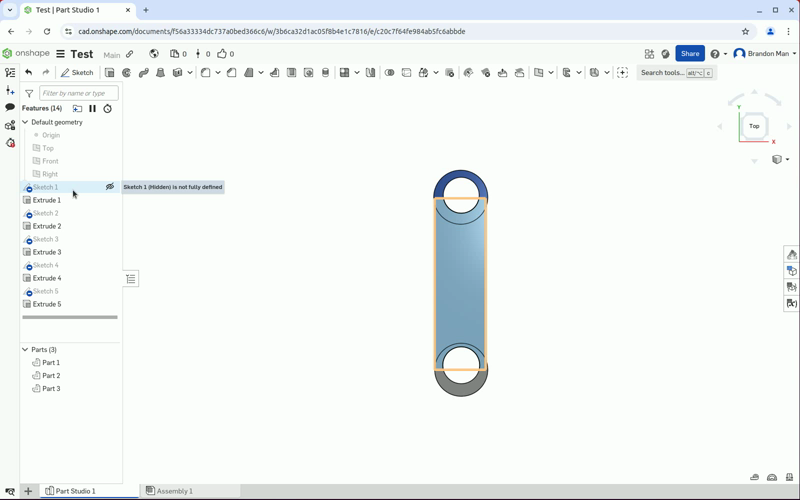
click(73, 189)
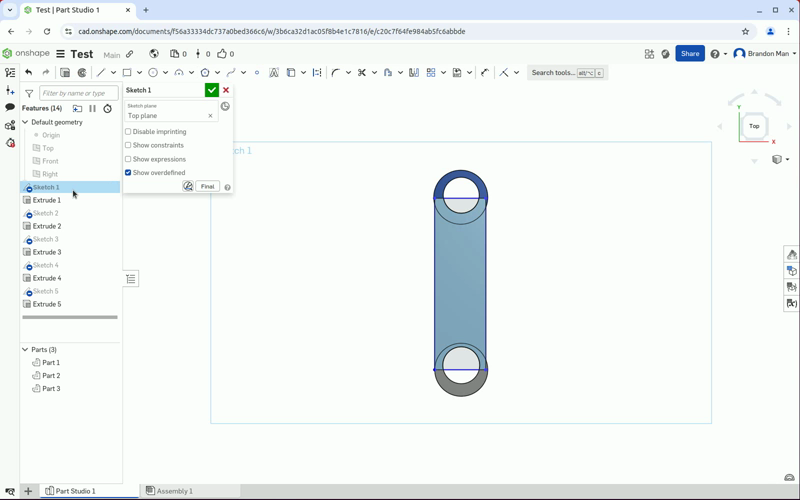
mouse_move(229, 92)
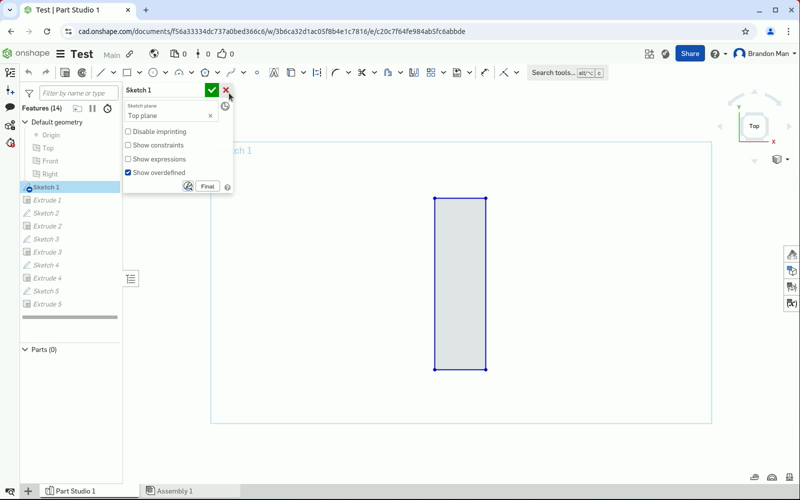
click(229, 92)
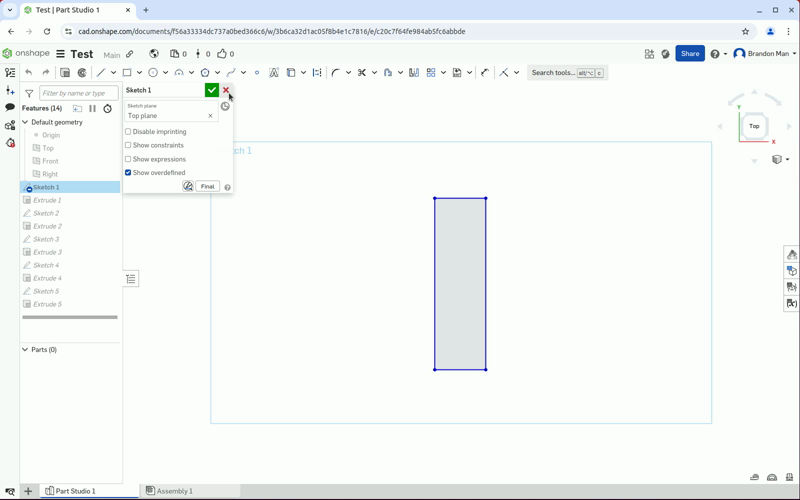
key(shift+s)
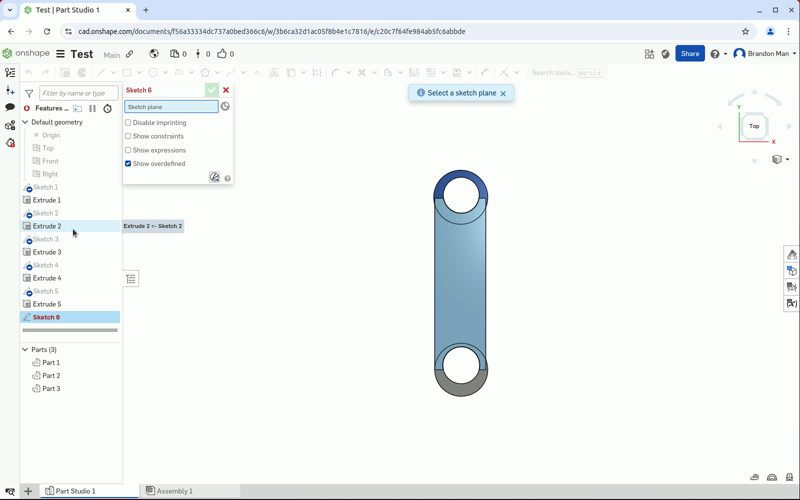
scroll(3)
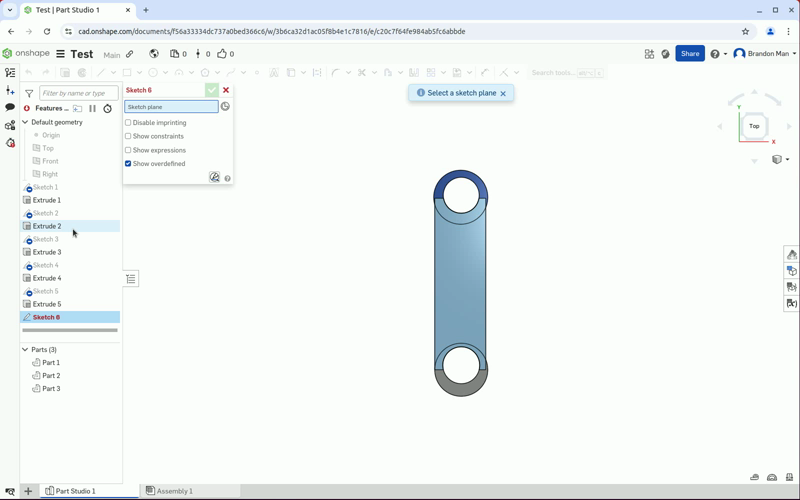
mouse_move(73, 150)
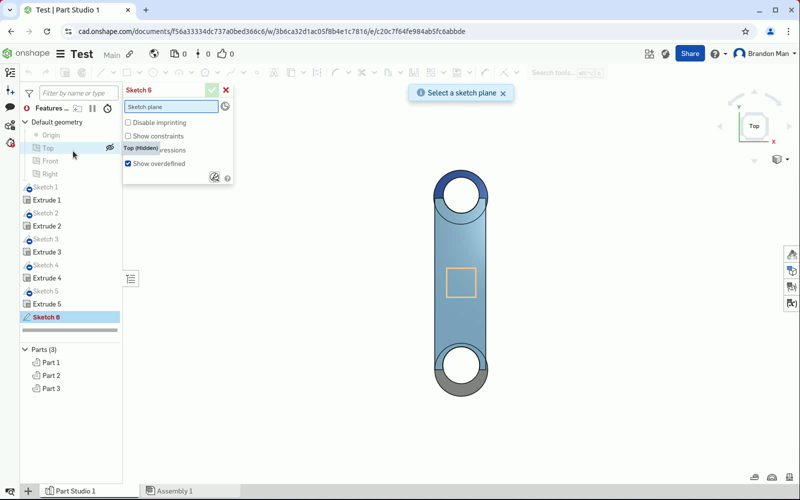
click(73, 150)
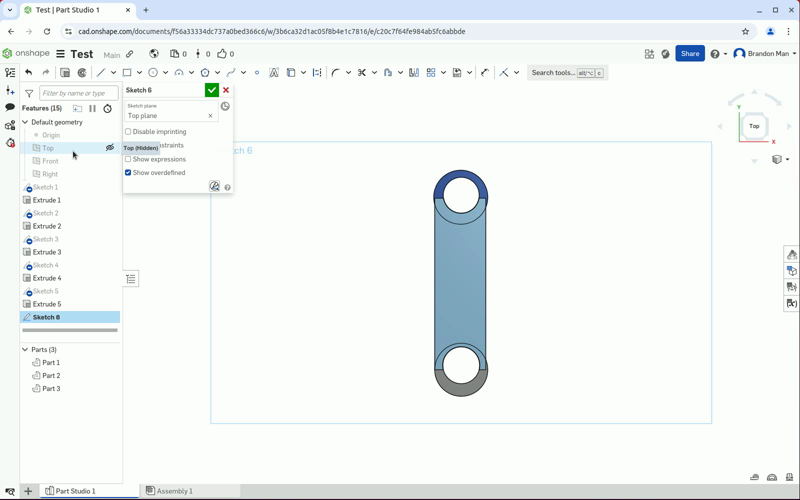
mouse_move(73, 352)
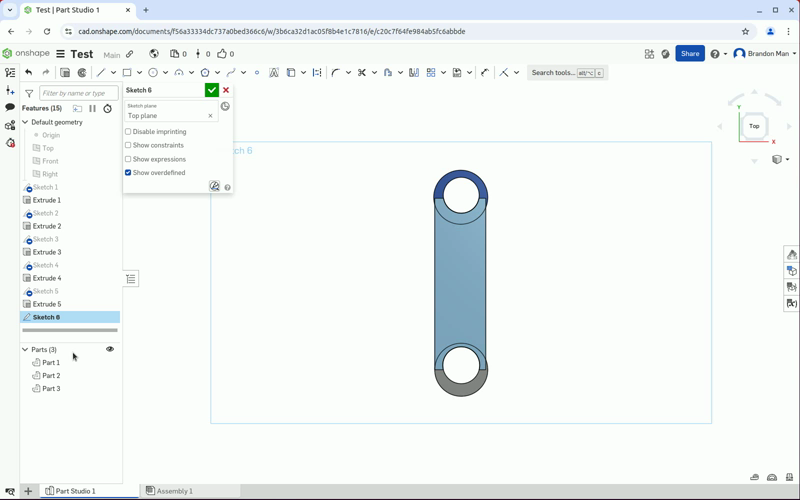
key(y)
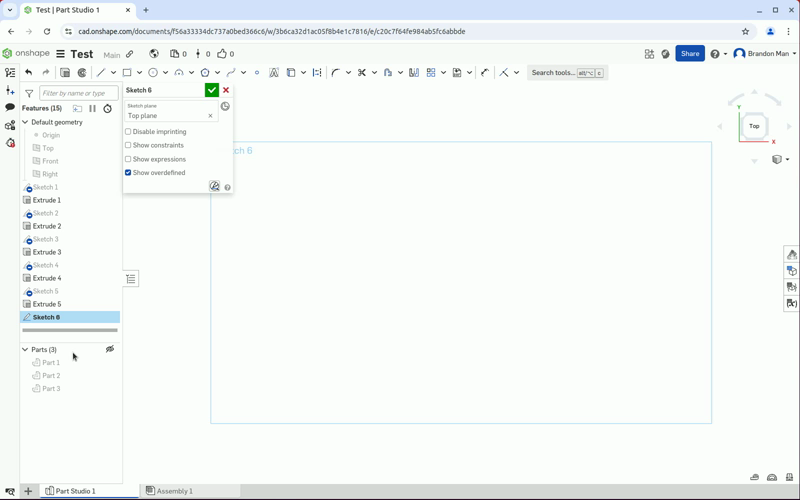
key(l)
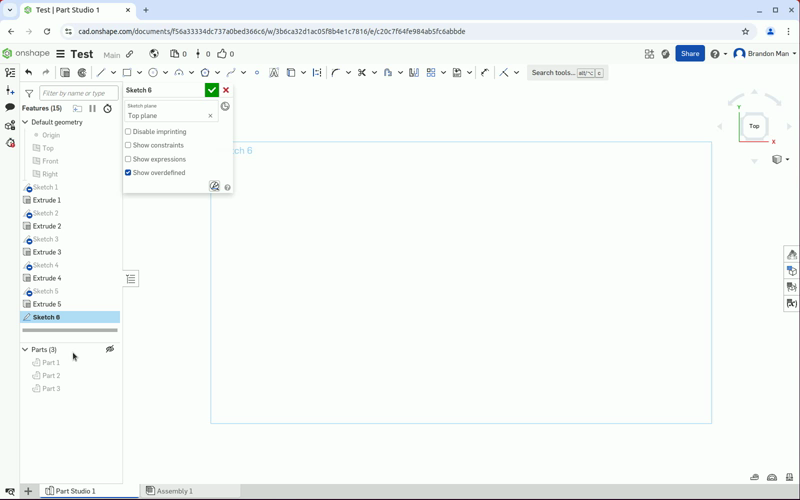
key_down(shift)
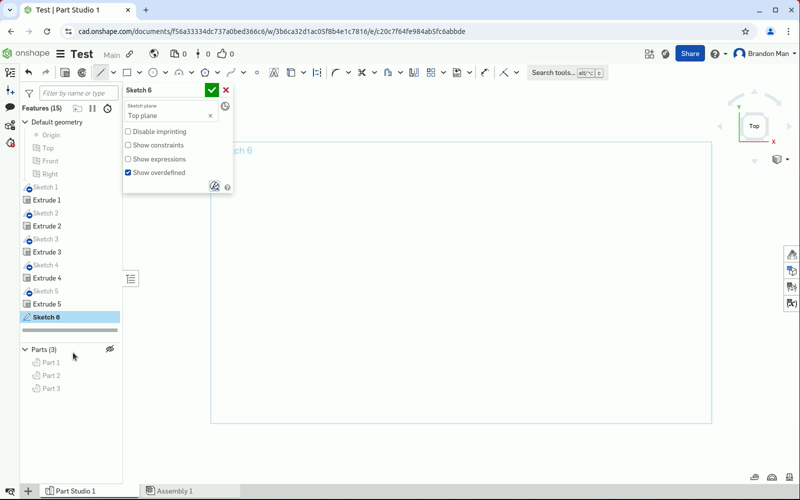
mouse_move(447, 319)
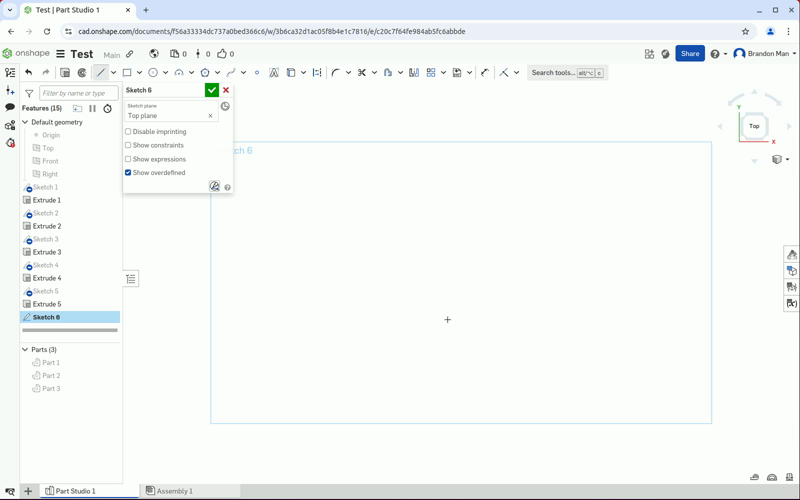
click(447, 319)
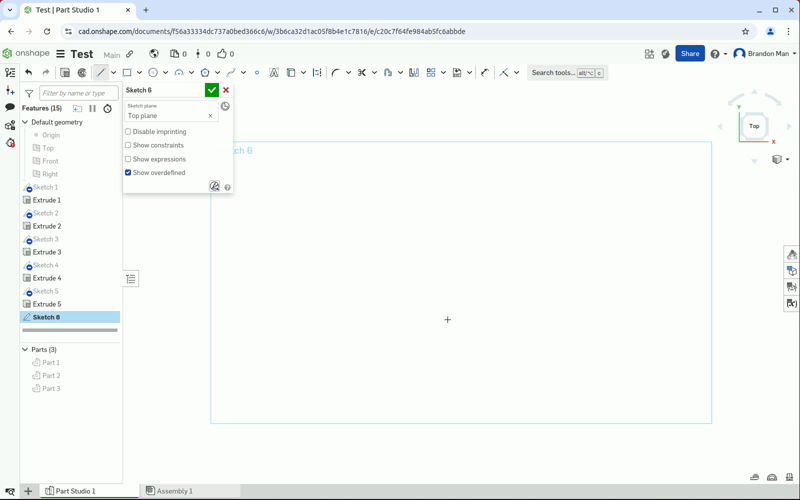
key_up(shift)
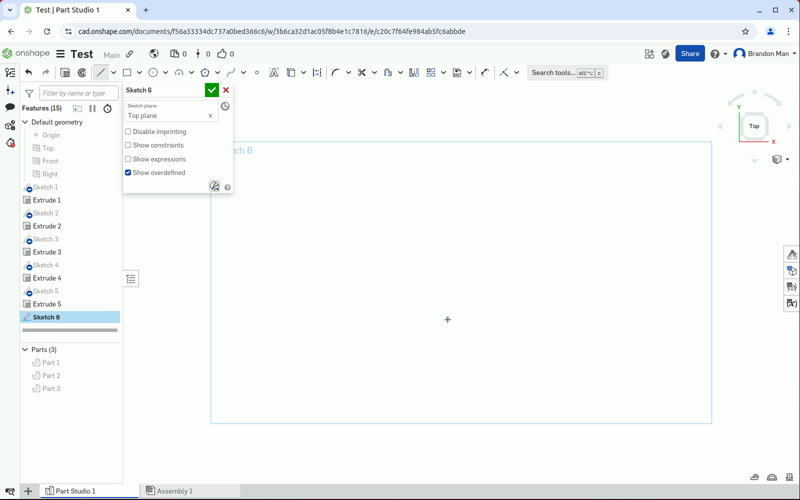
key_down(shift)
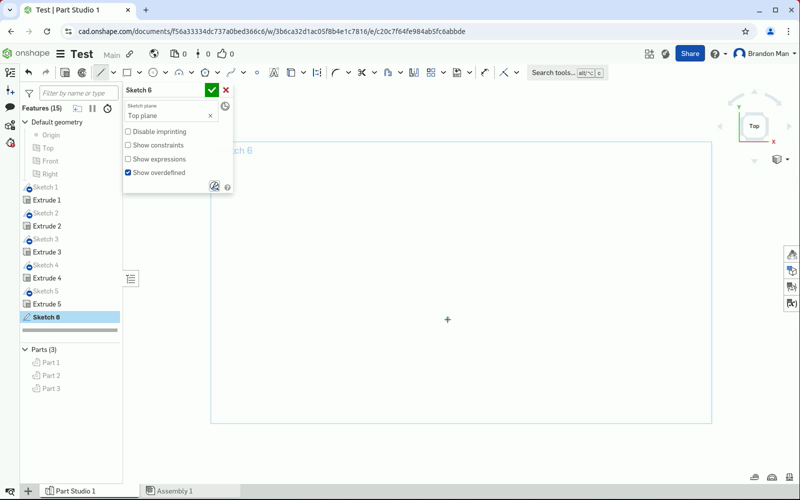
mouse_move(477, 319)
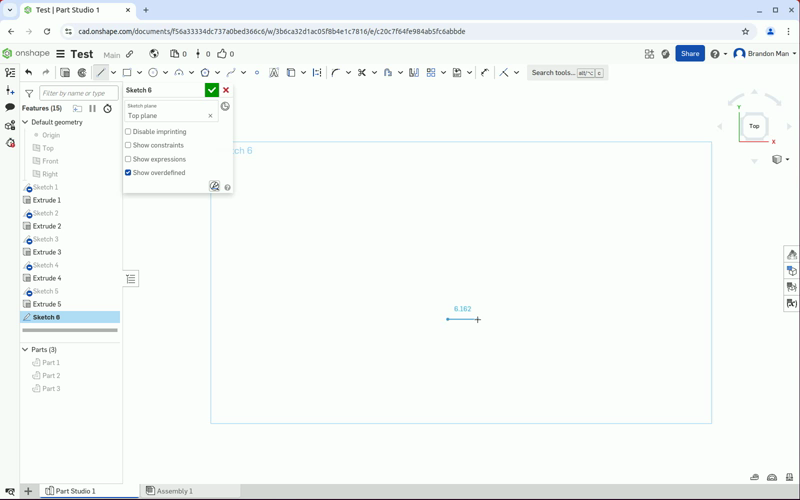
mouse_move(474, 319)
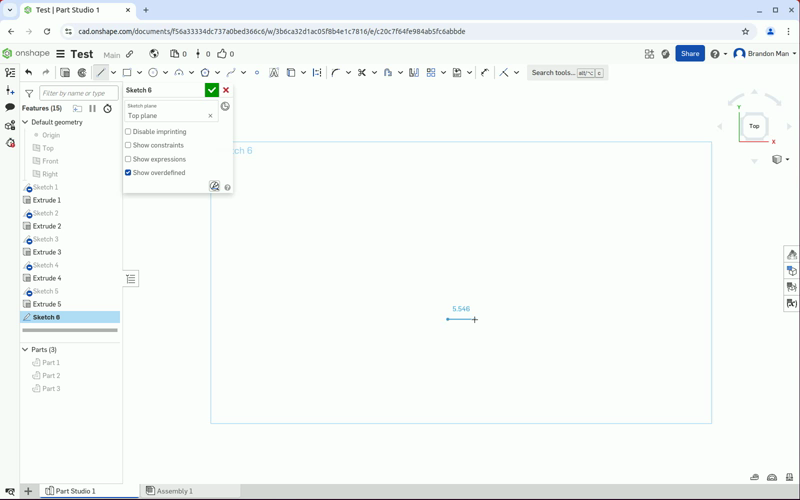
click(474, 319)
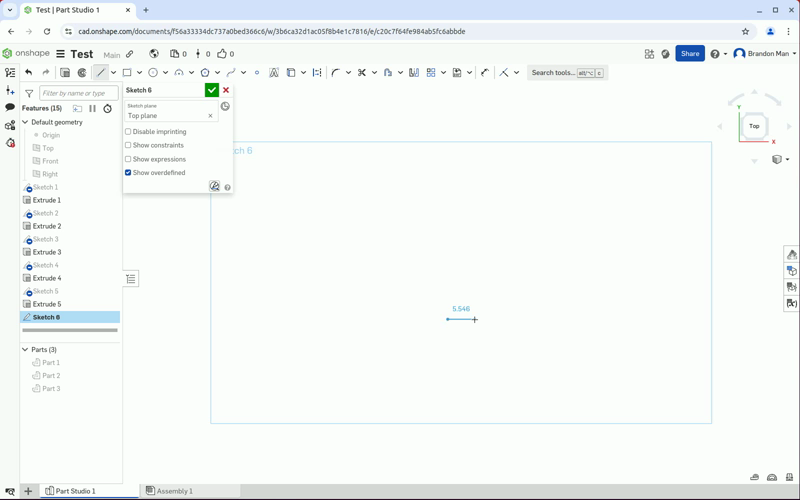
key_up(shift)
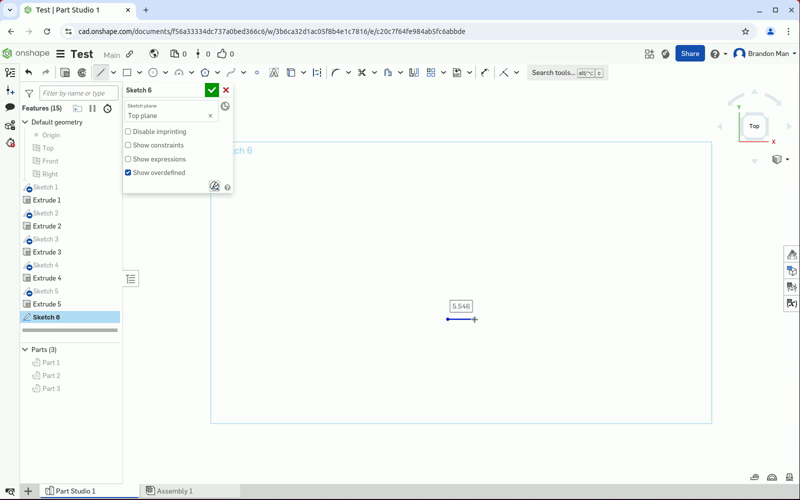
key_down(shift)
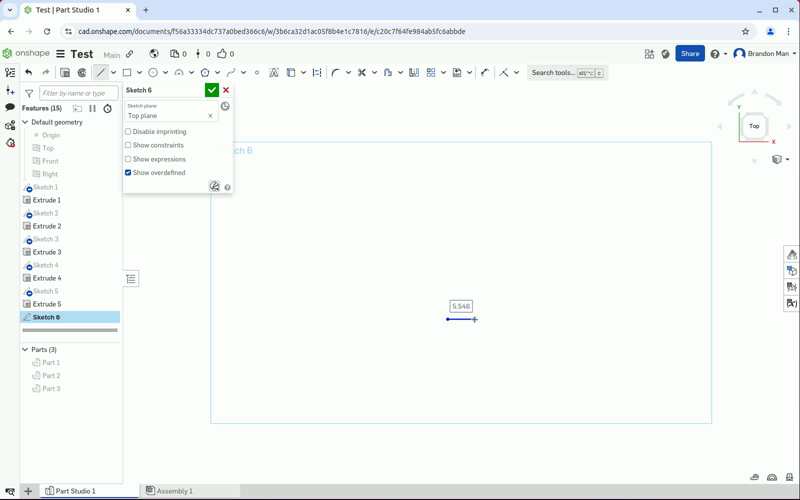
mouse_move(474, 246)
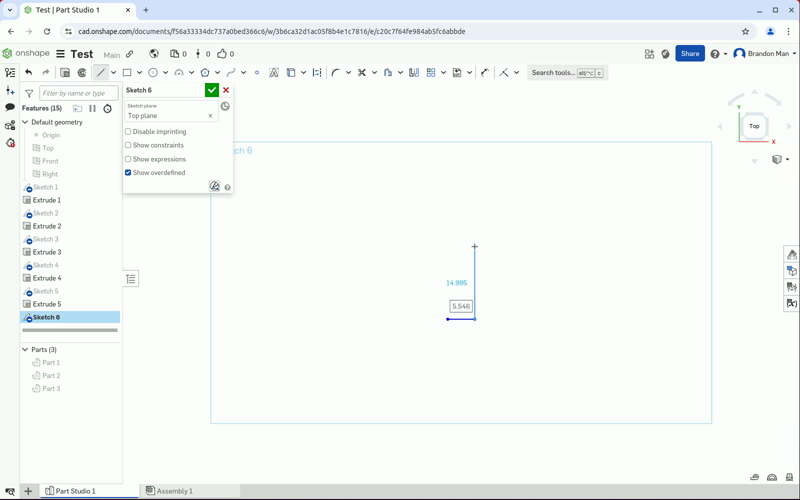
click(474, 246)
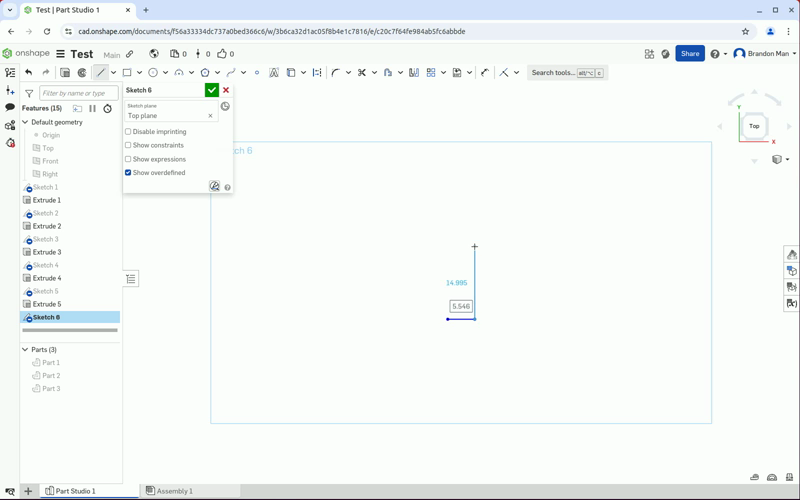
key_up(shift)
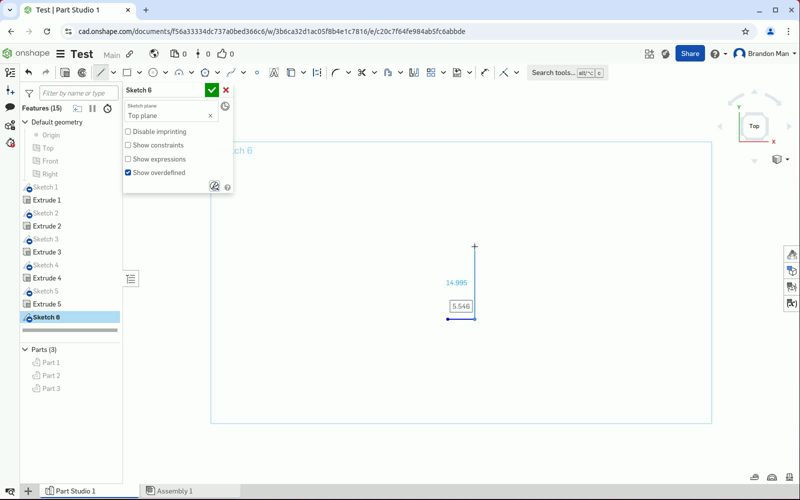
key_down(shift)
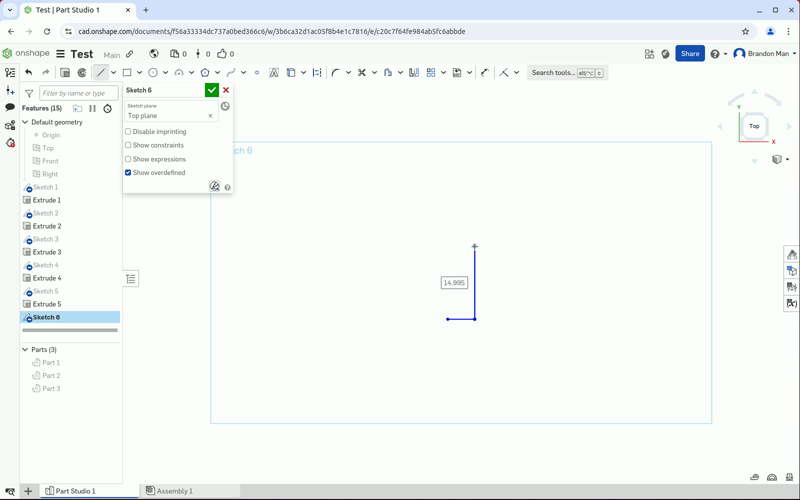
mouse_move(504, 246)
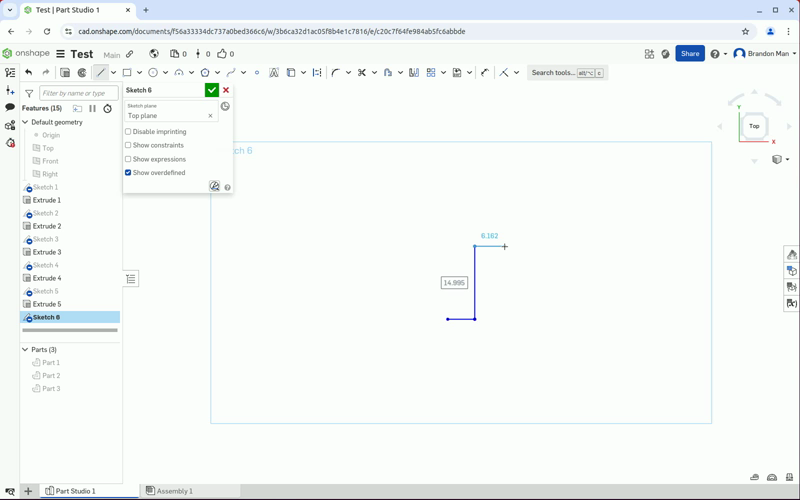
mouse_move(447, 246)
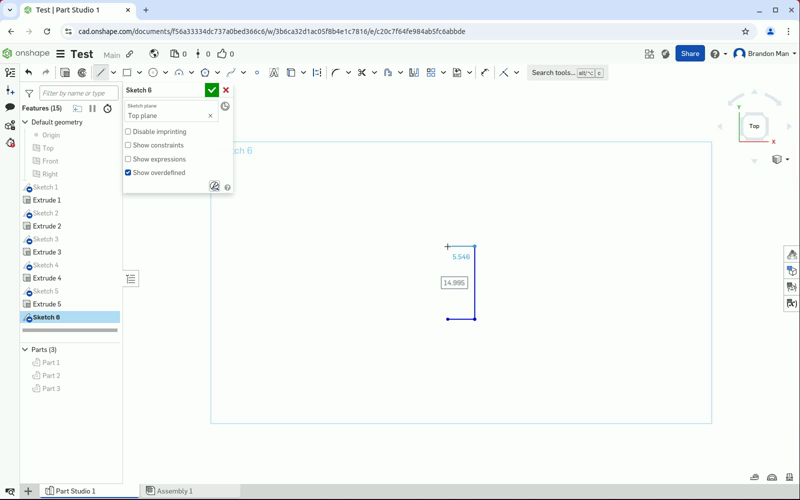
click(447, 246)
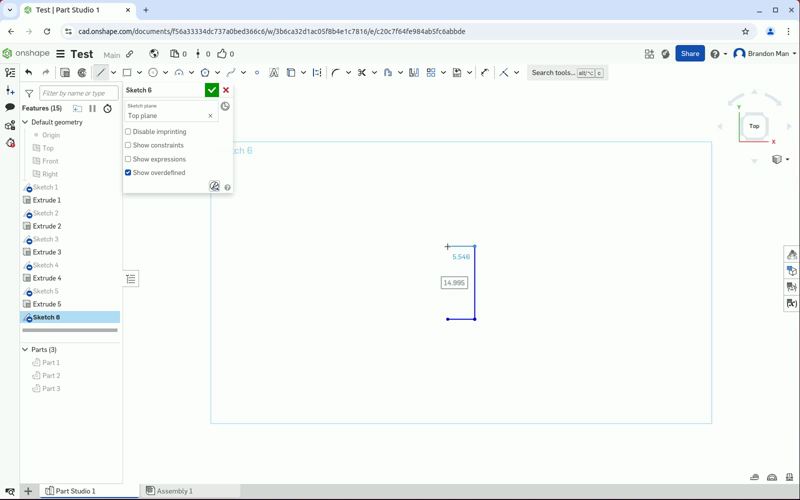
key_up(shift)
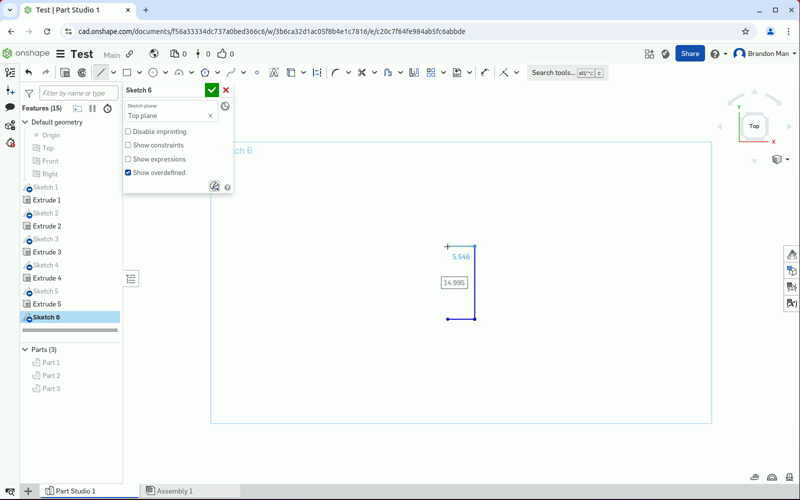
key_down(shift)
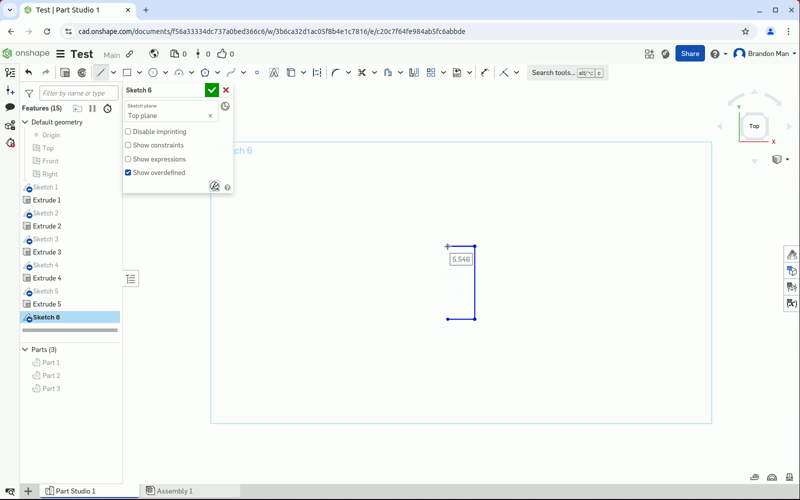
mouse_move(447, 319)
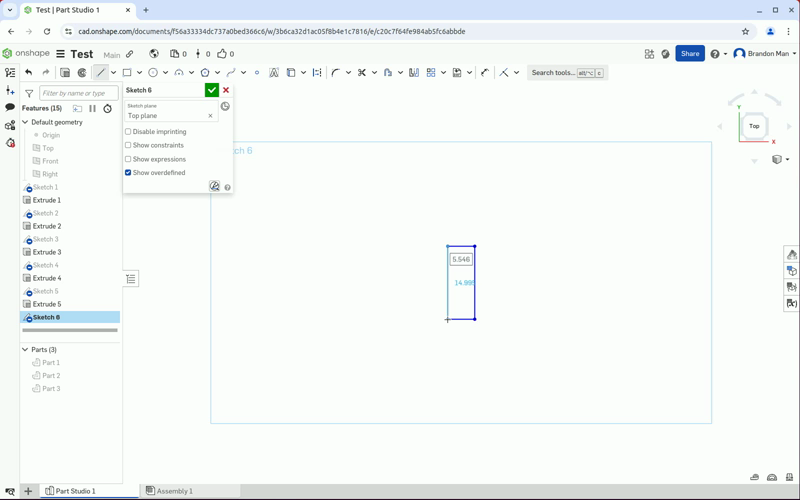
key_up(shift)
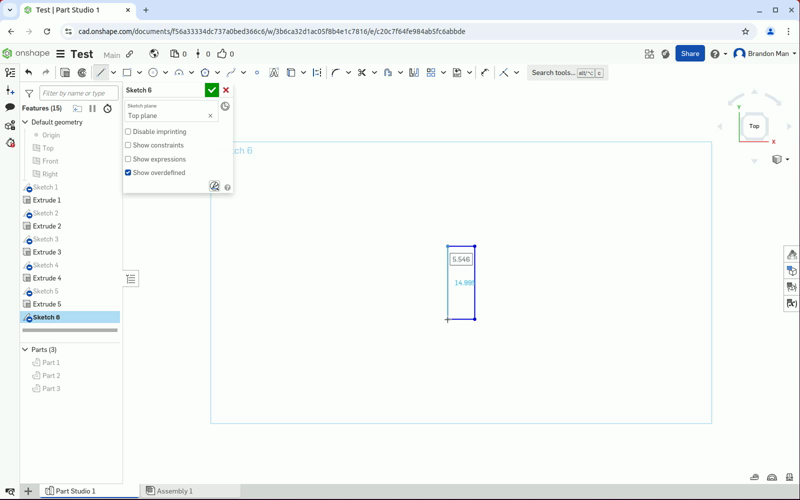
click(447, 319)
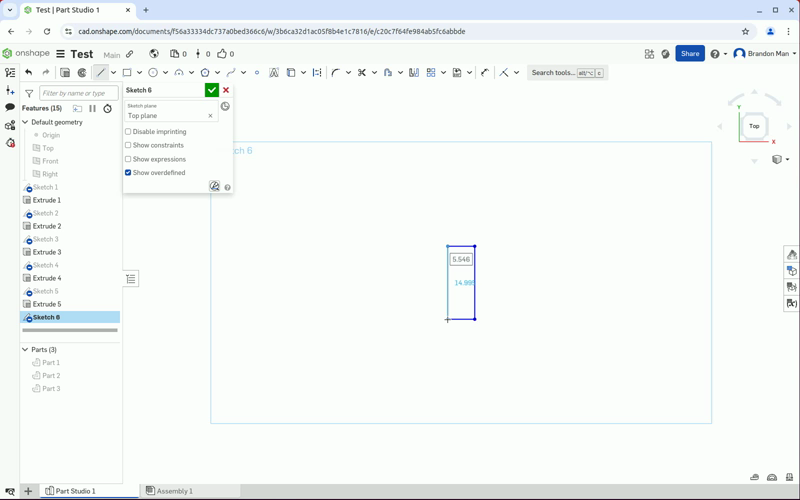
key(esc)
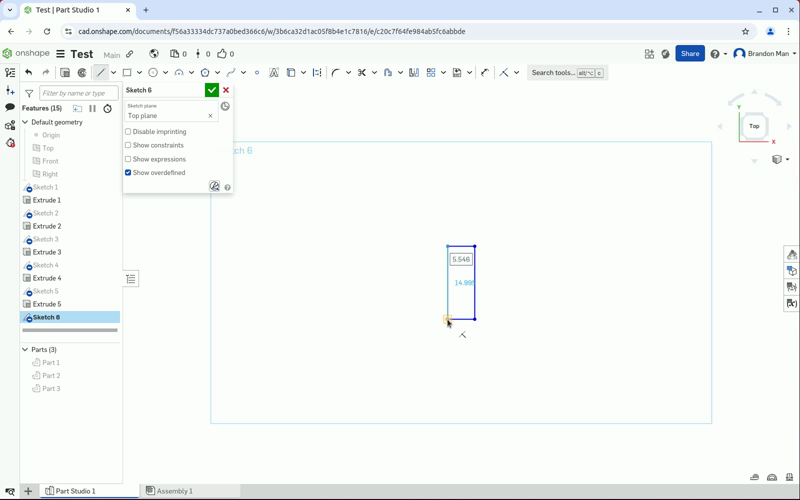
mouse_move(454, 264)
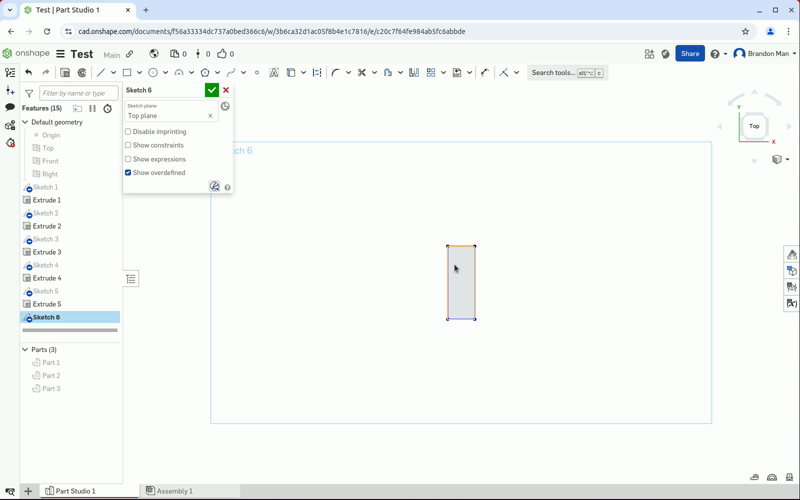
click(454, 264)
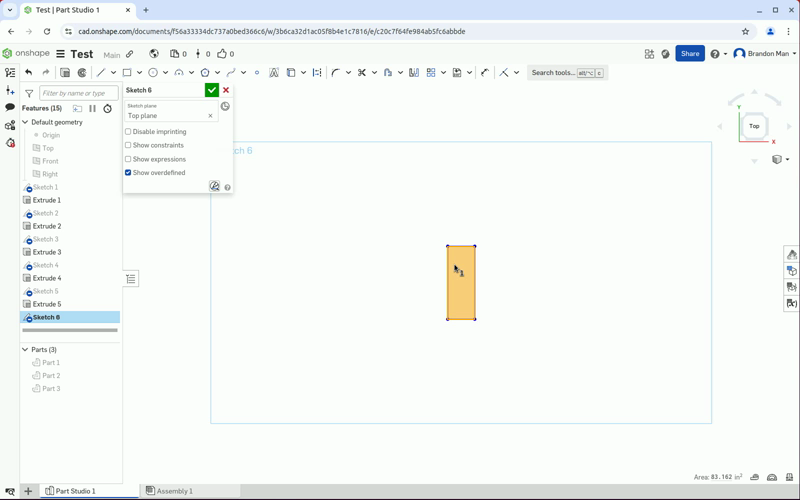
mouse_move(73, 352)
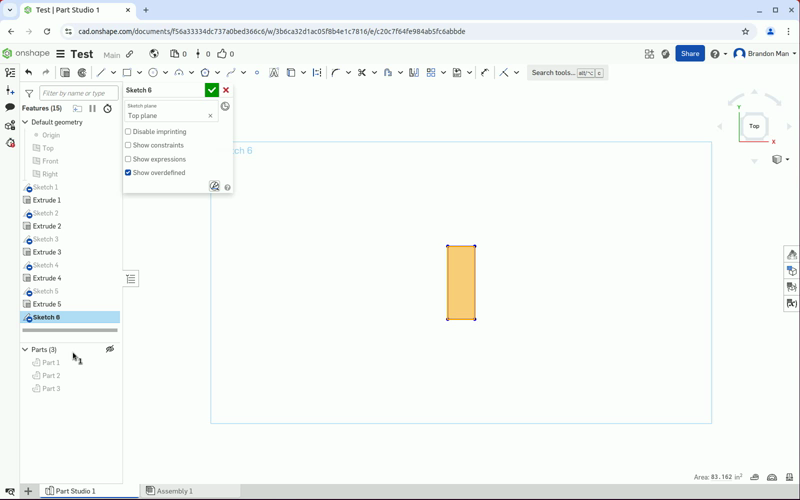
key(shift+y)
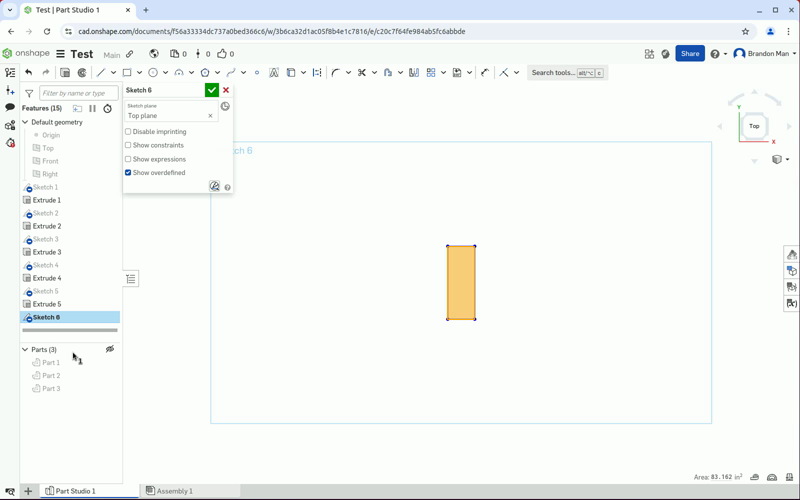
key(shift+e)
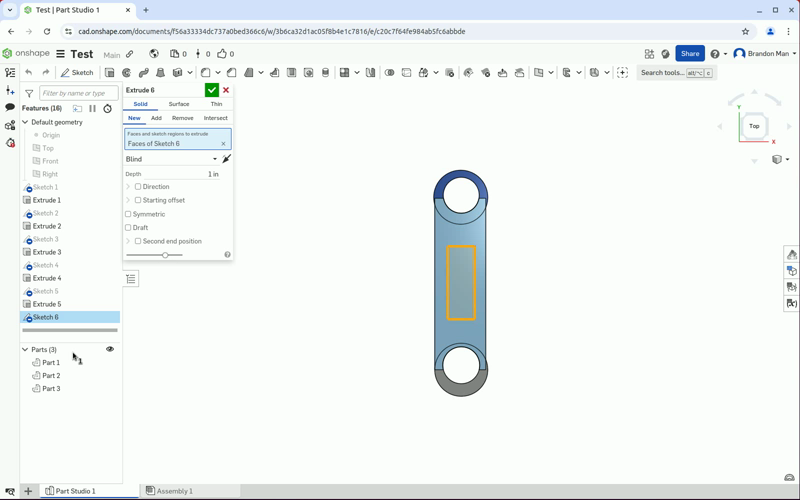
mouse_move(143, 106)
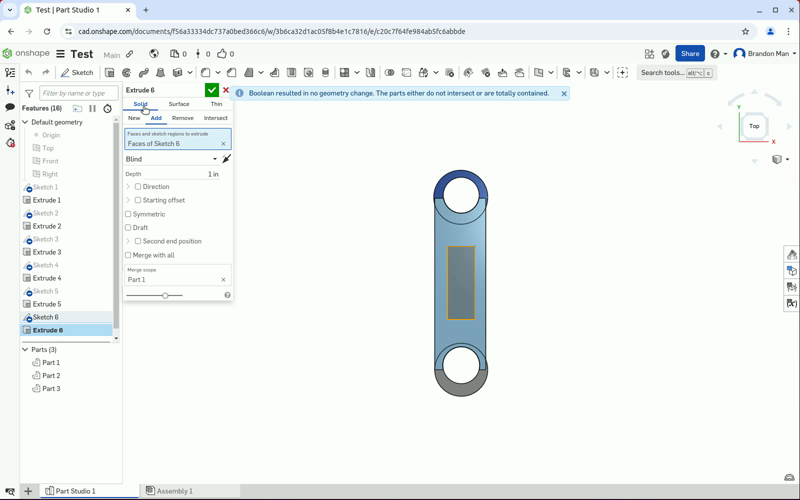
click(143, 106)
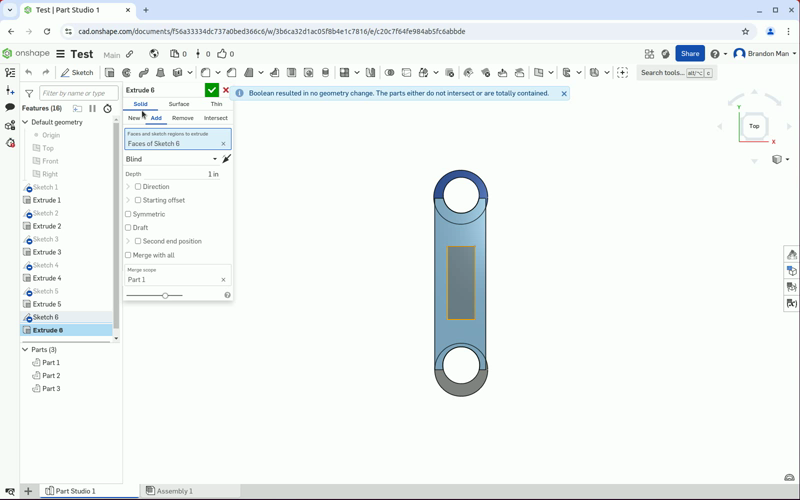
mouse_move(137, 120)
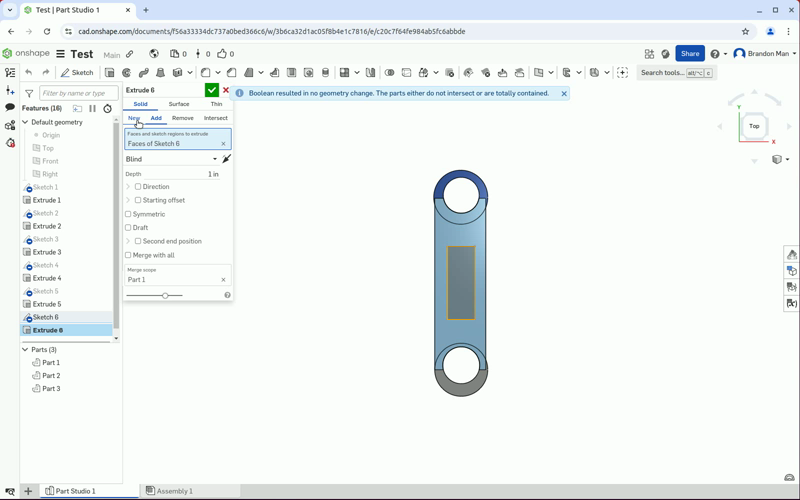
click(137, 120)
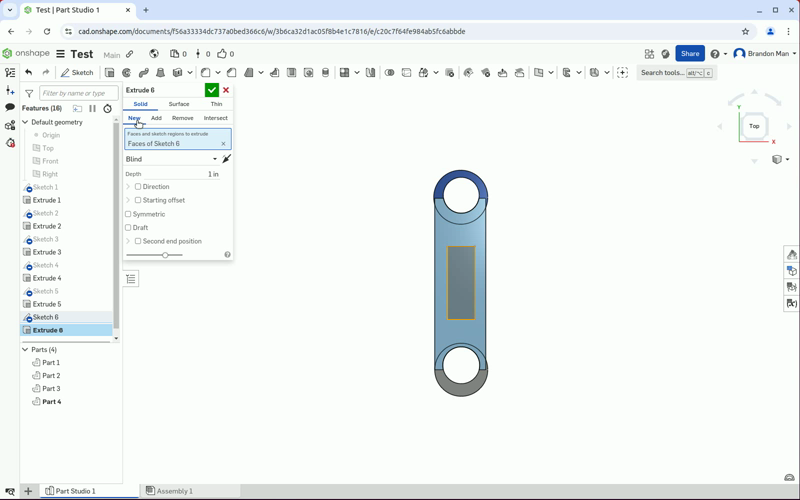
key(tab, 4)
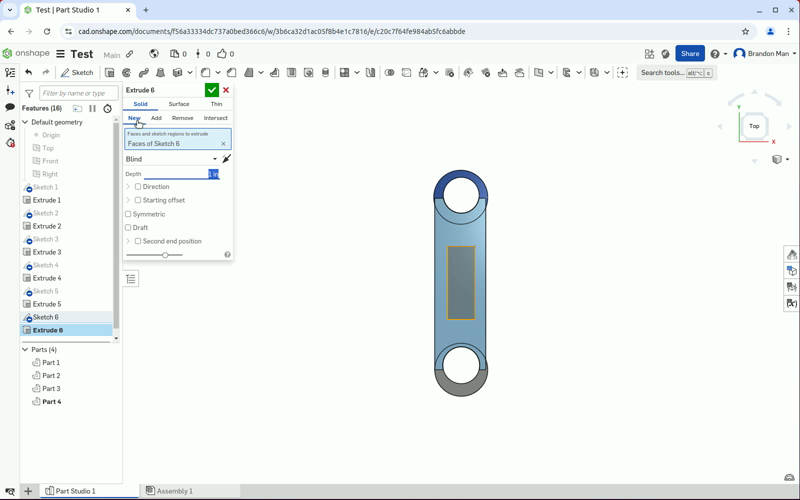
text(-6.981)
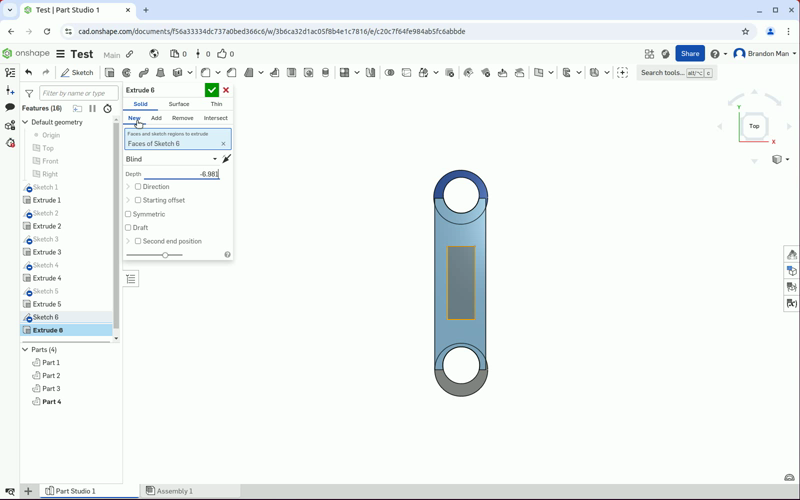
key(enter)
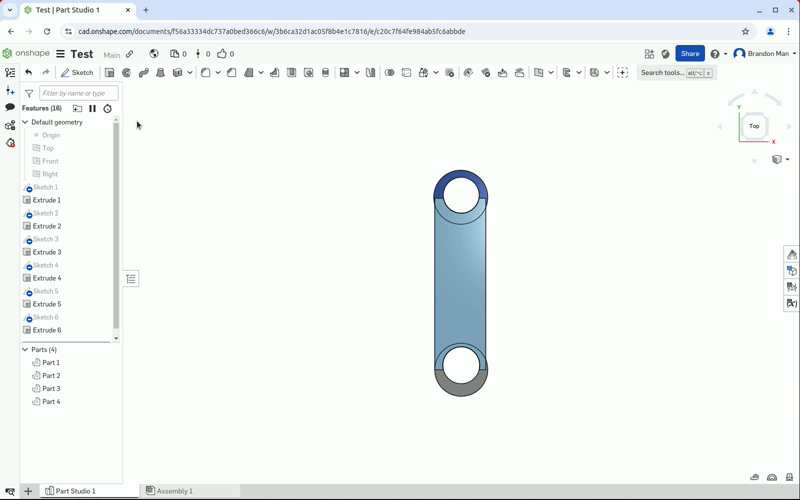
key(shift+h)
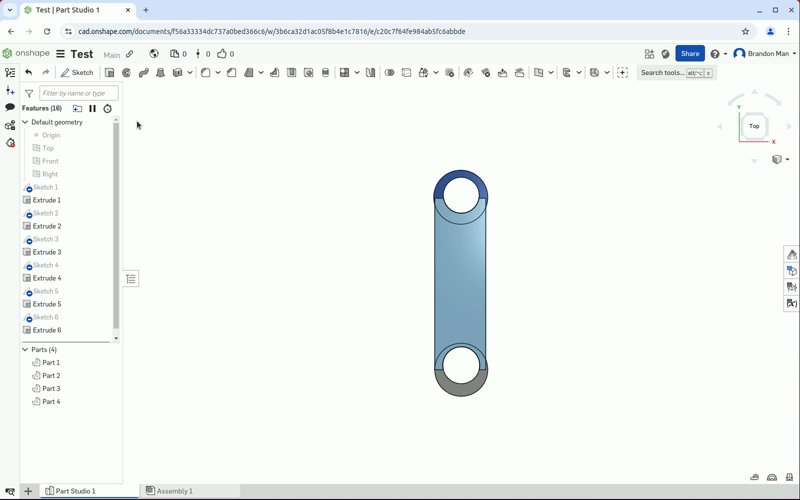
key(shift+h)
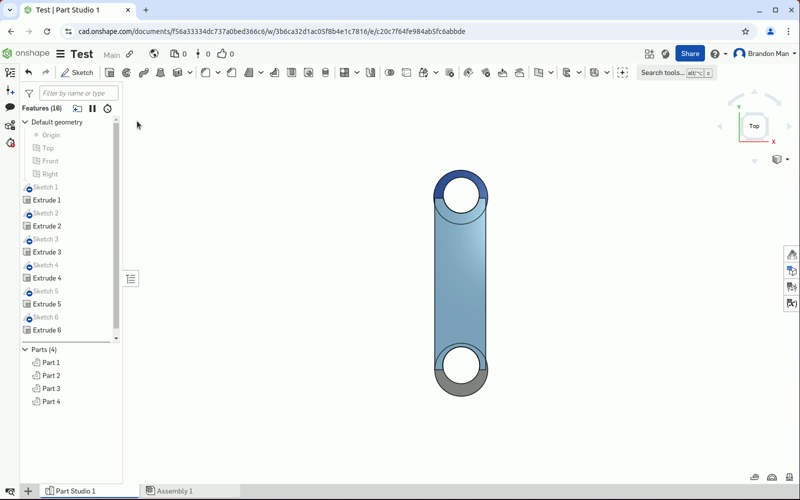
mouse_move(69, 189)
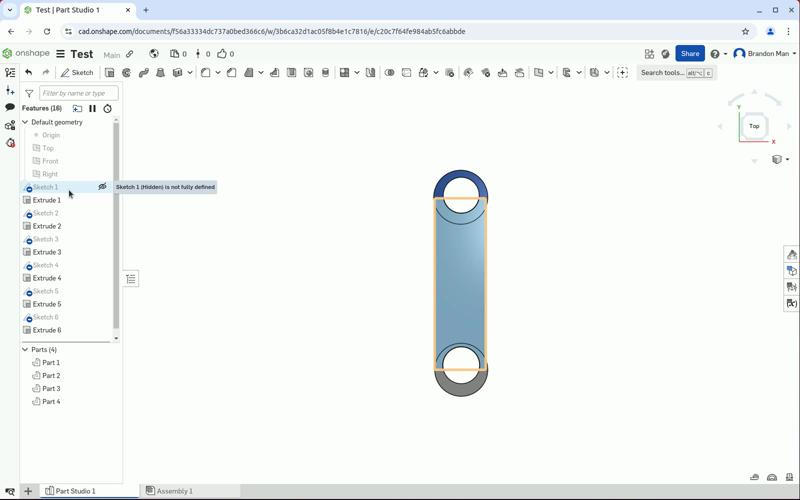
click(69, 189)
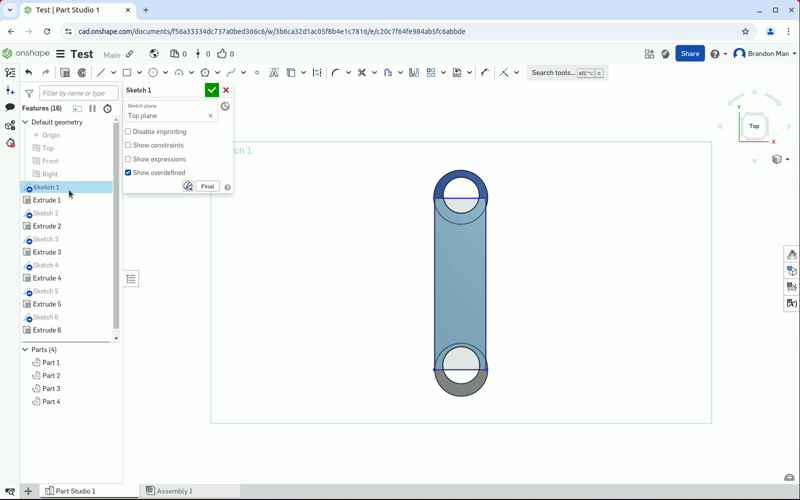
mouse_move(229, 92)
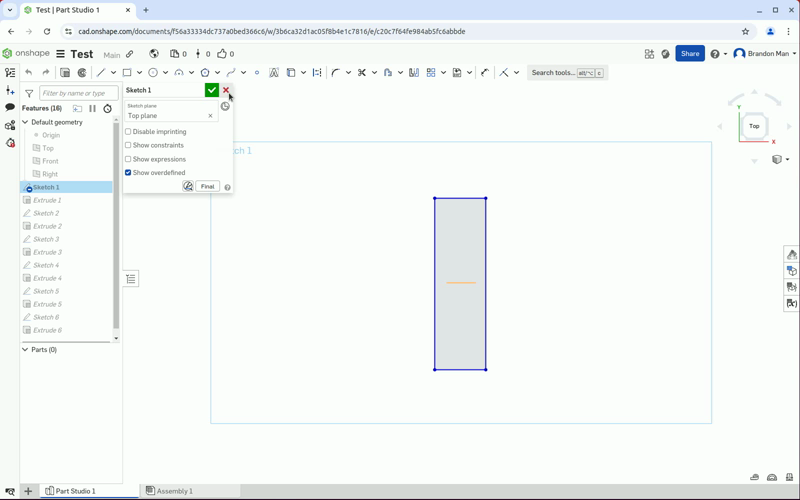
click(229, 92)
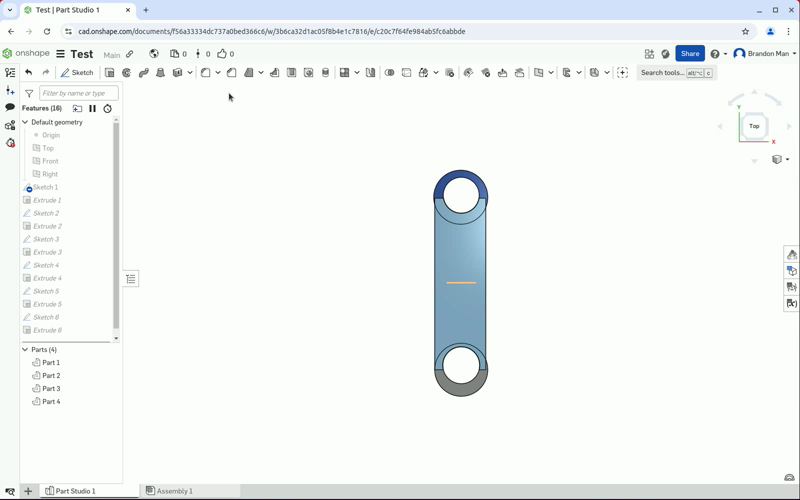
mouse_move(73, 352)
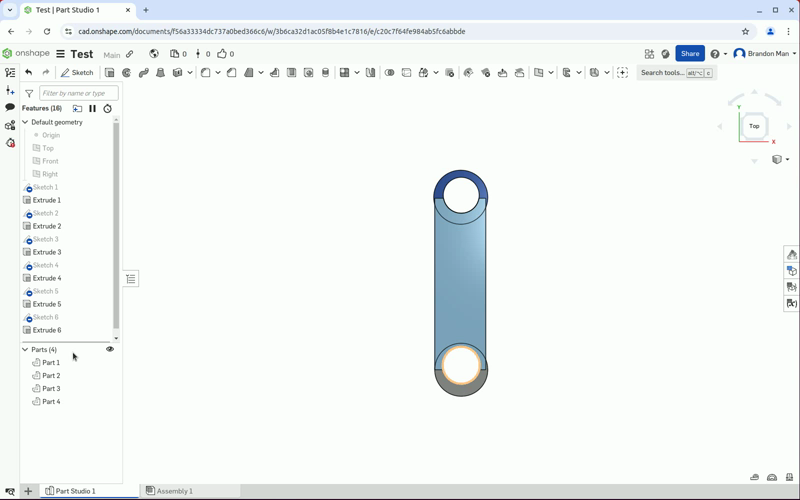
key(y)
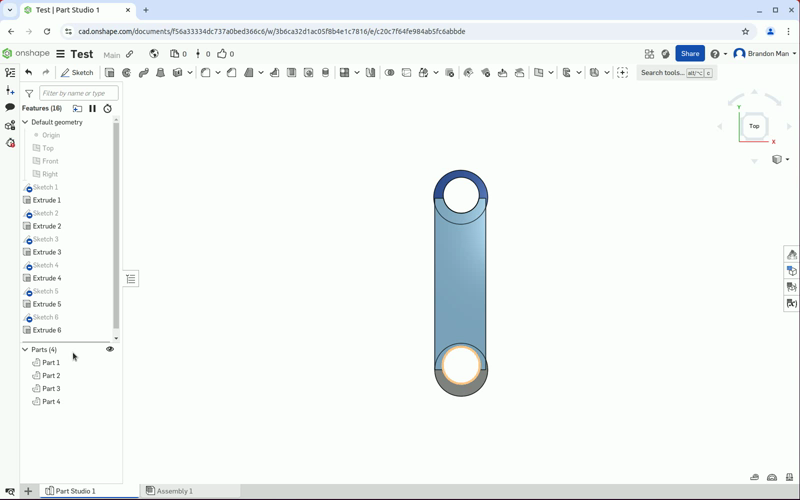
key(shift+p)
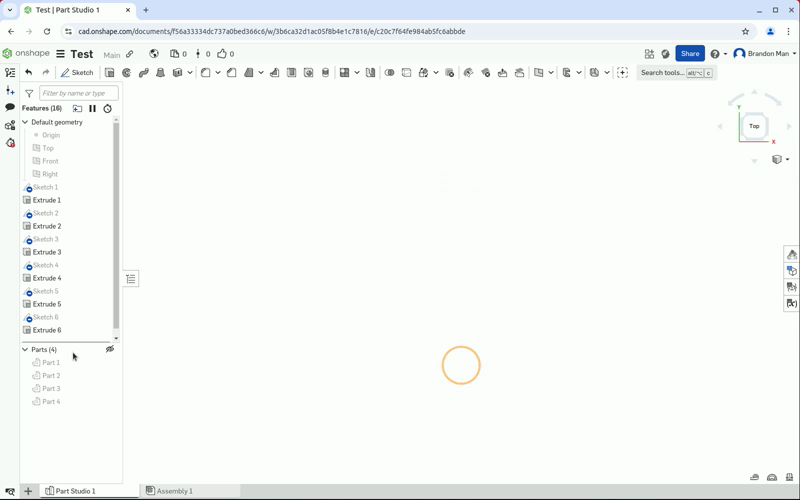
key(space)
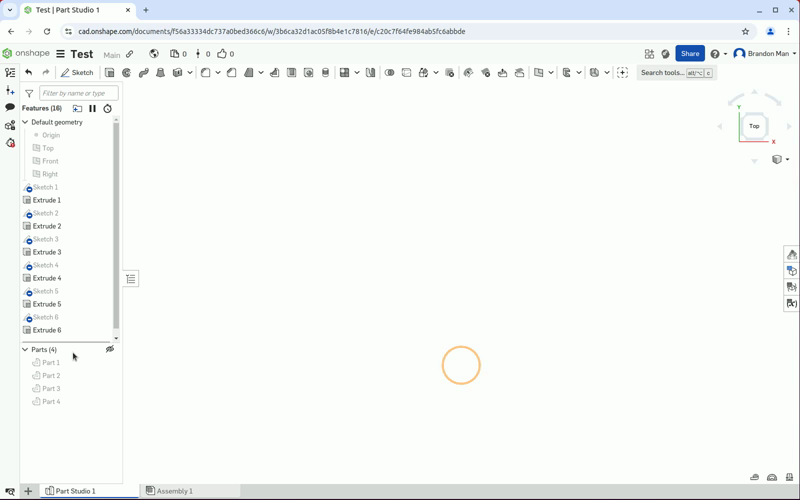
key_down(shift)
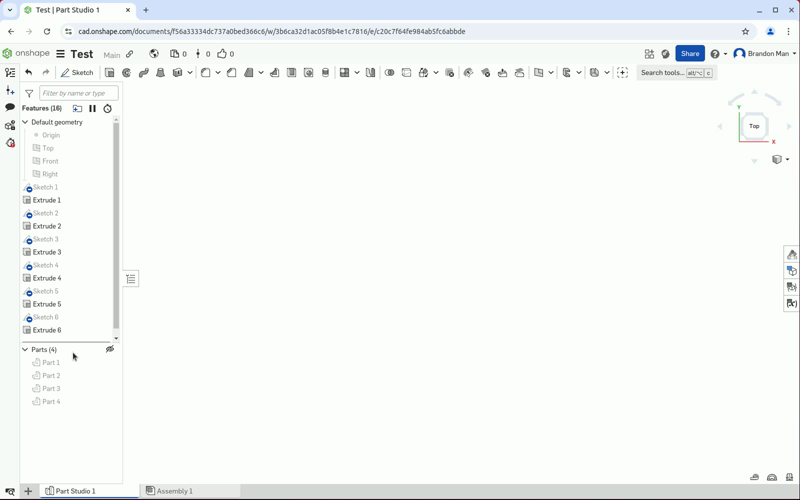
key(up)
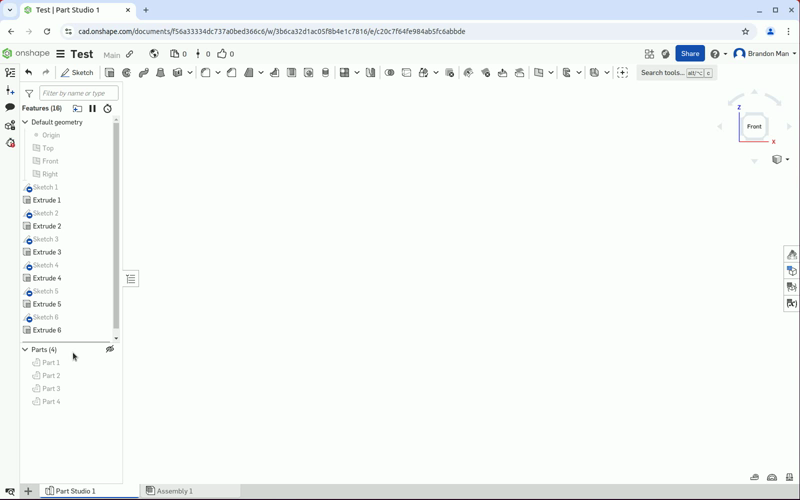
key_up(shift)
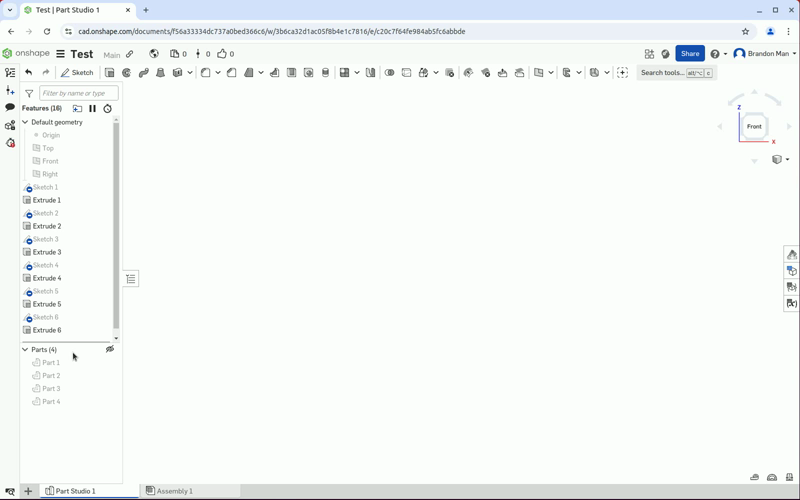
key(space)
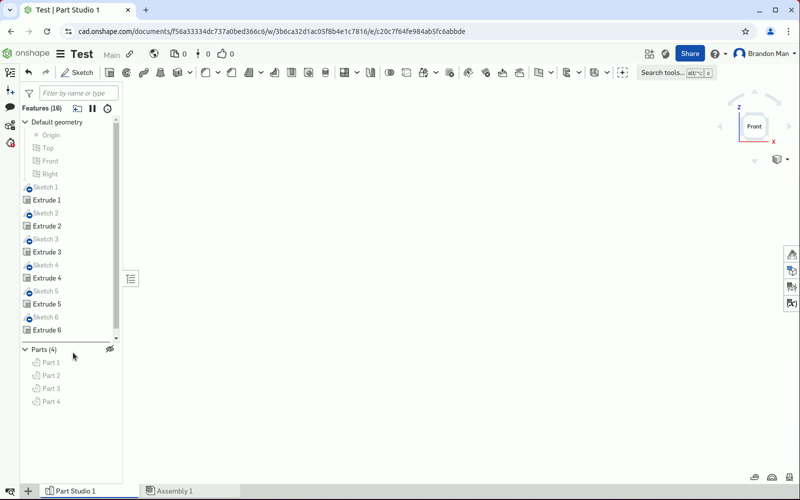
key_down(shift)
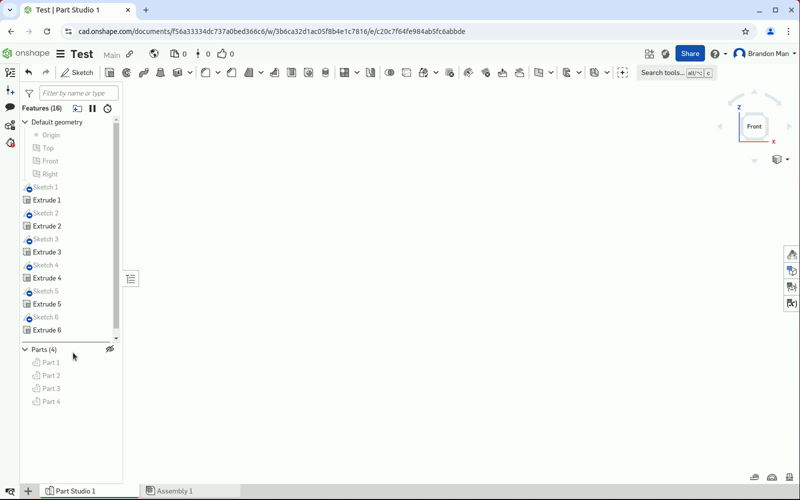
key(left)
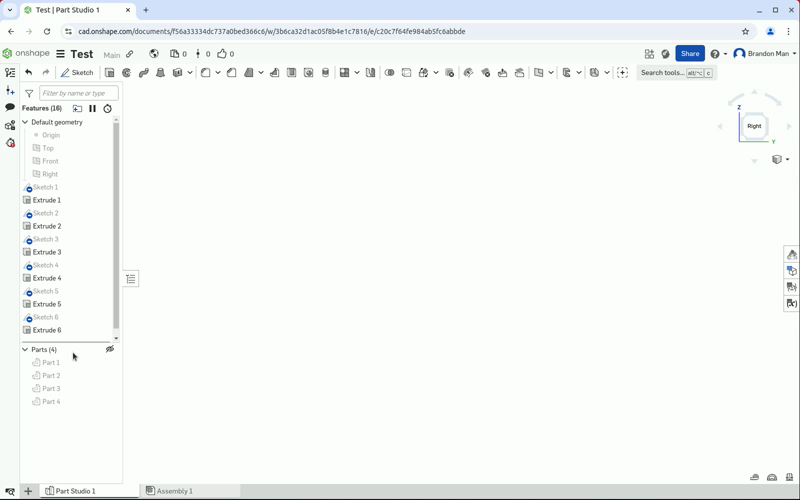
key_up(shift)
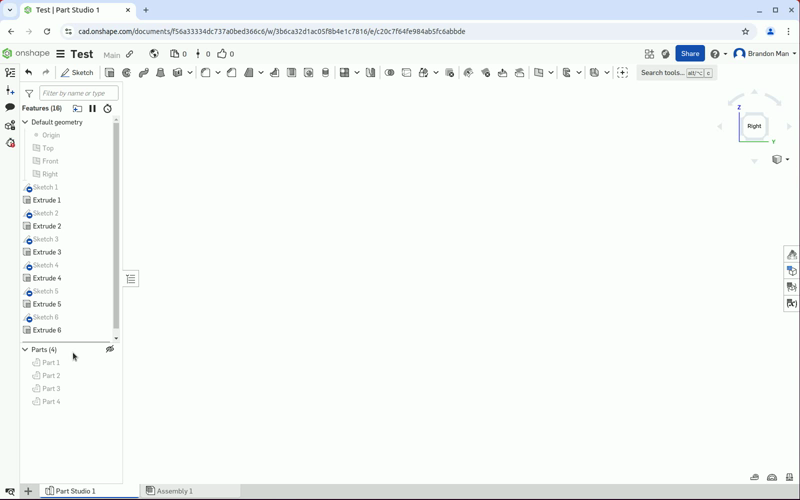
mouse_move(73, 352)
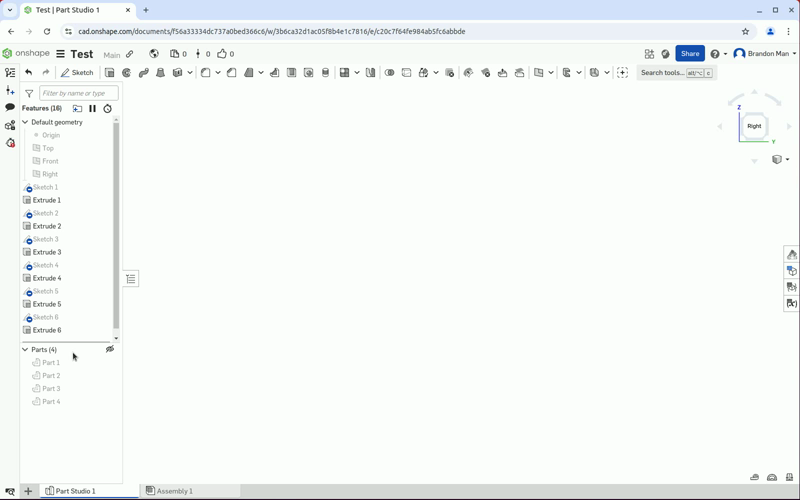
key(shift+y)
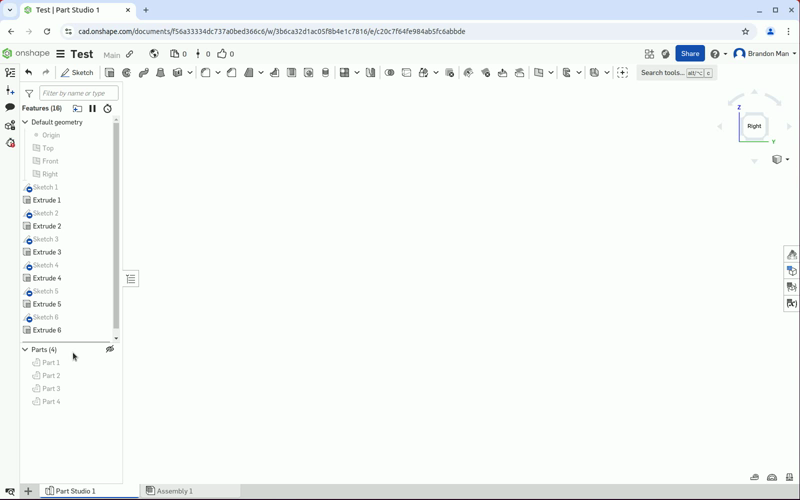
key(shift+s)
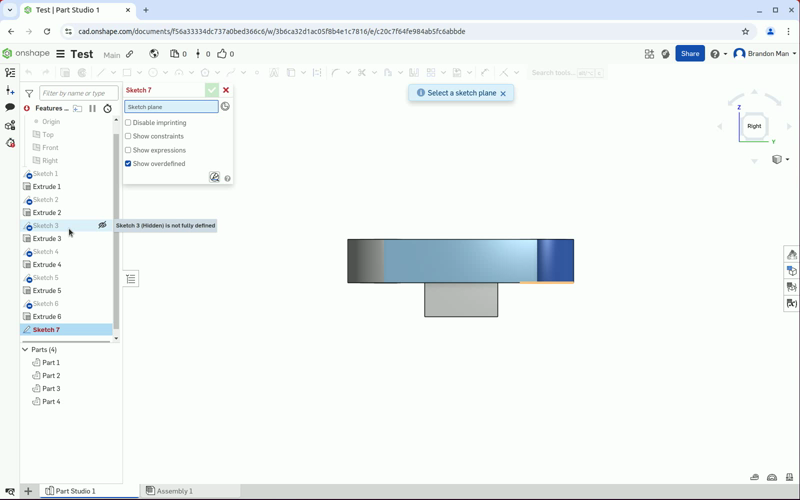
scroll(3)
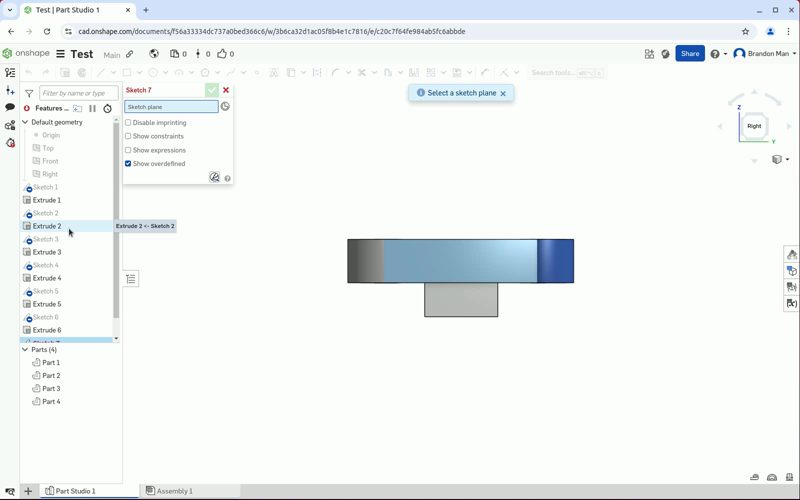
mouse_move(69, 176)
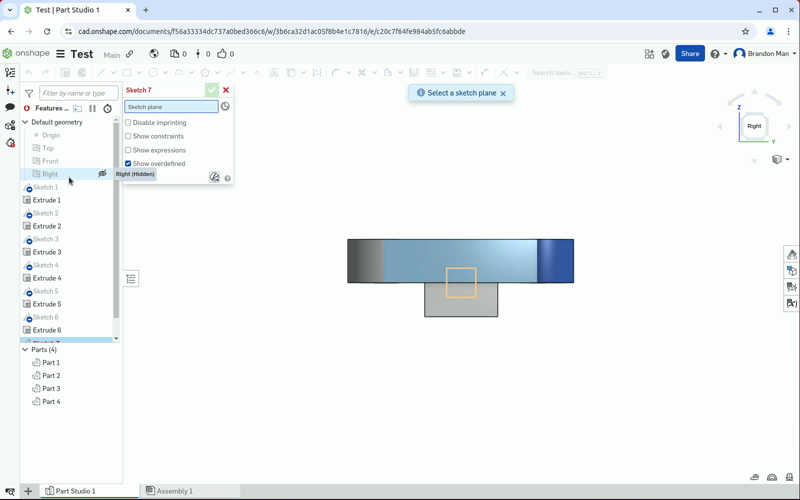
click(69, 176)
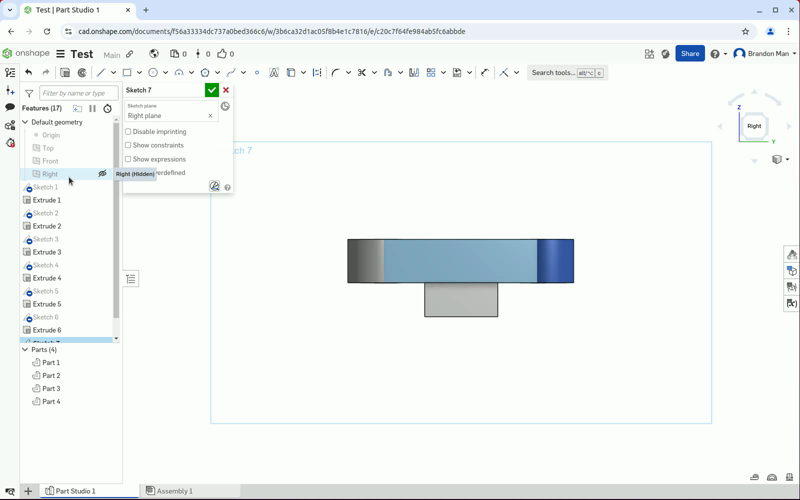
mouse_move(73, 352)
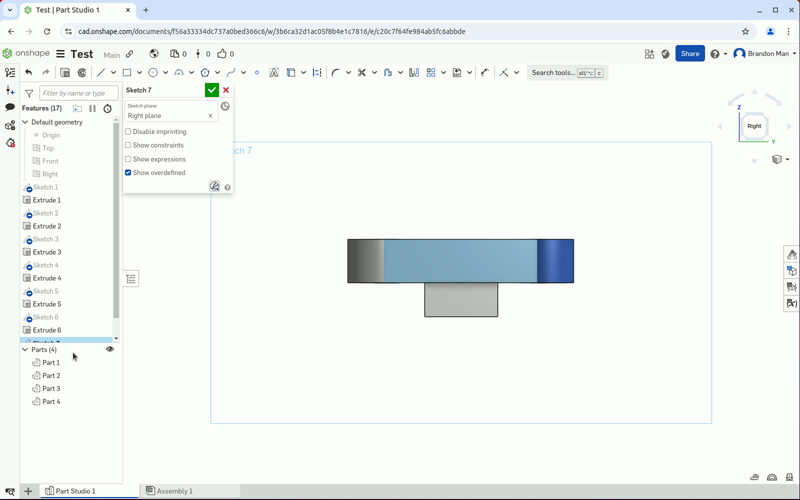
key(y)
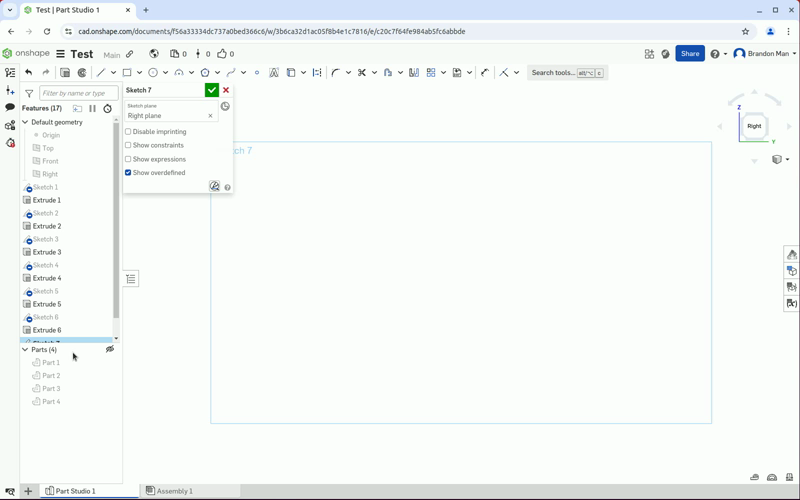
key(c)
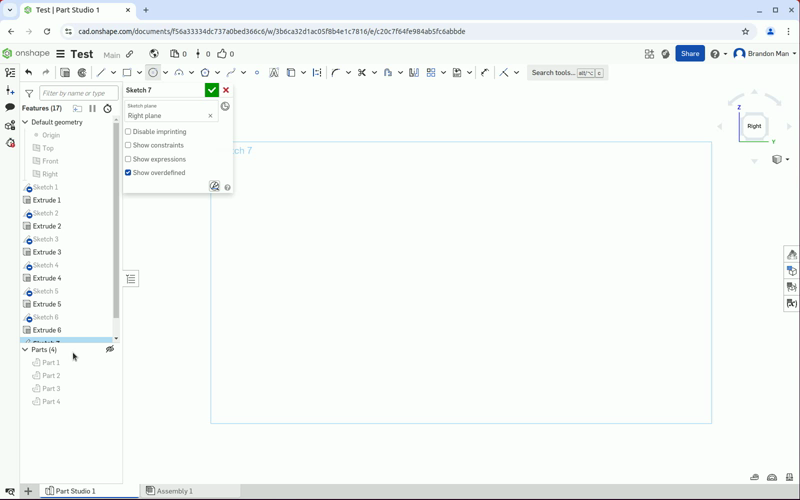
key_down(shift)
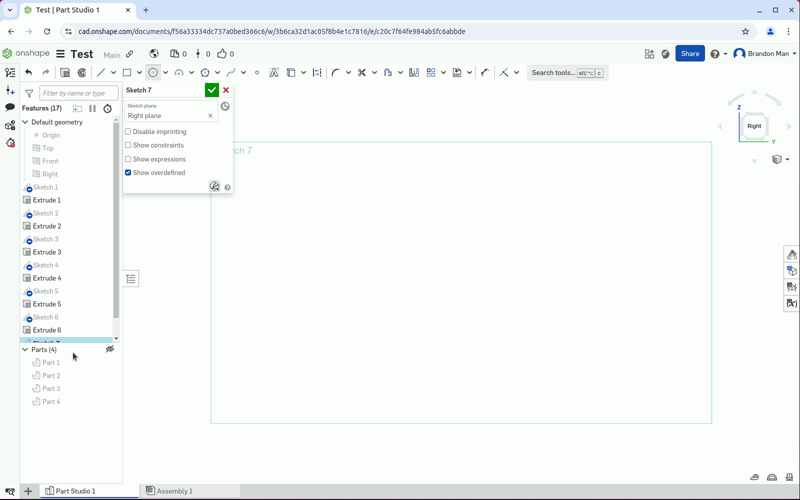
mouse_move(461, 314)
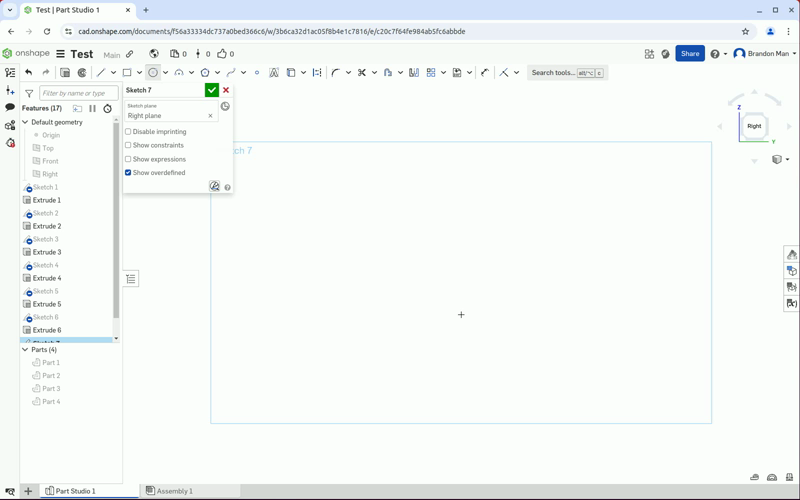
click(461, 314)
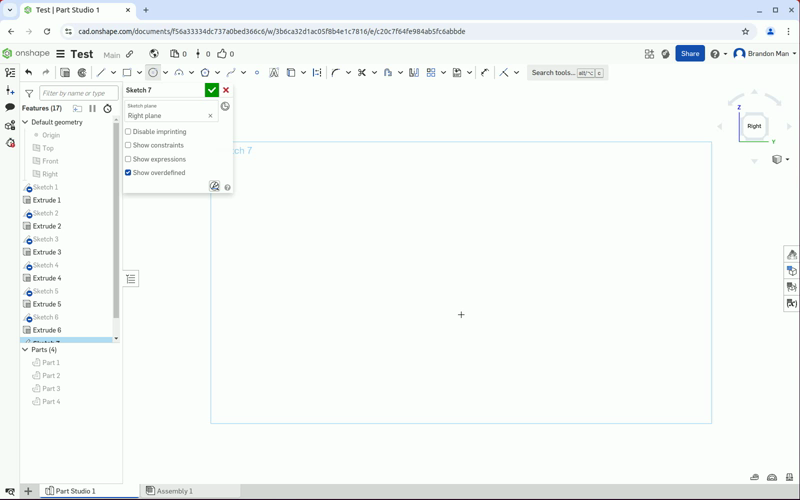
key_up(shift)
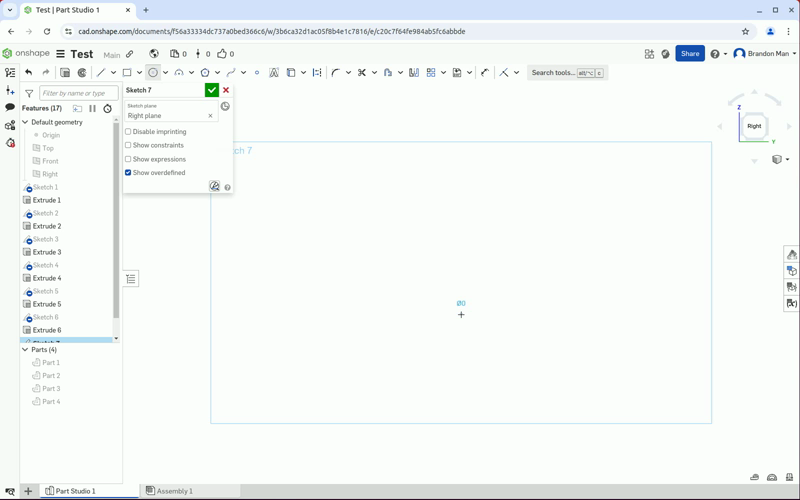
mouse_move(484, 314)
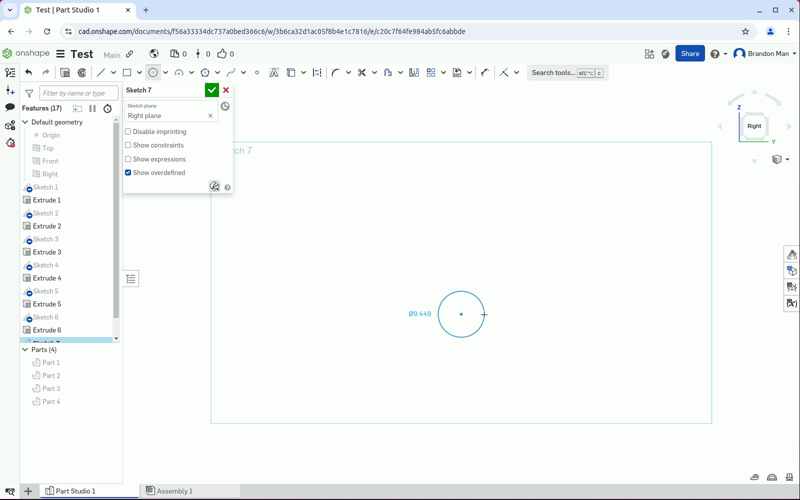
click(484, 314)
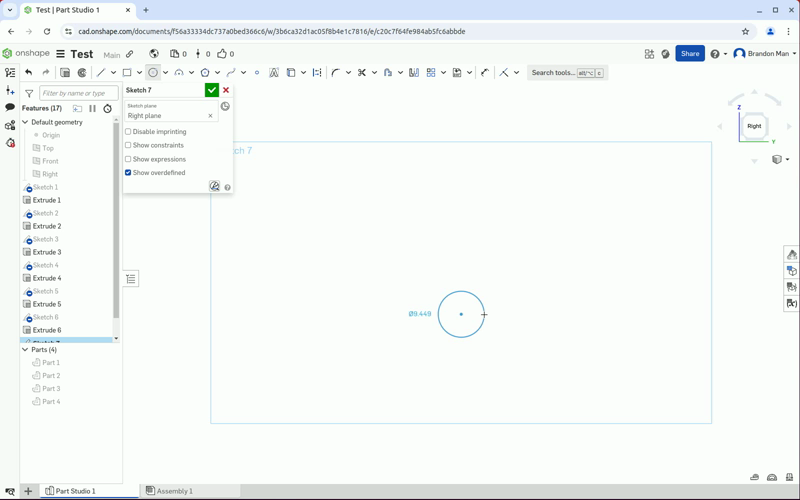
key(esc)
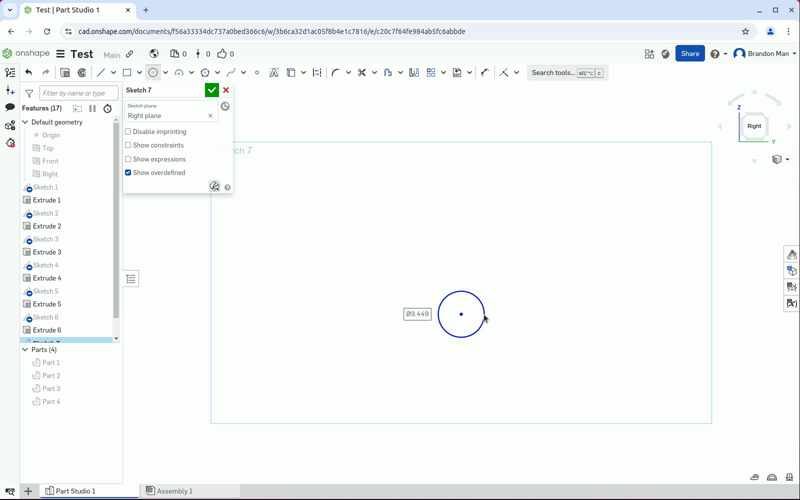
mouse_move(465, 307)
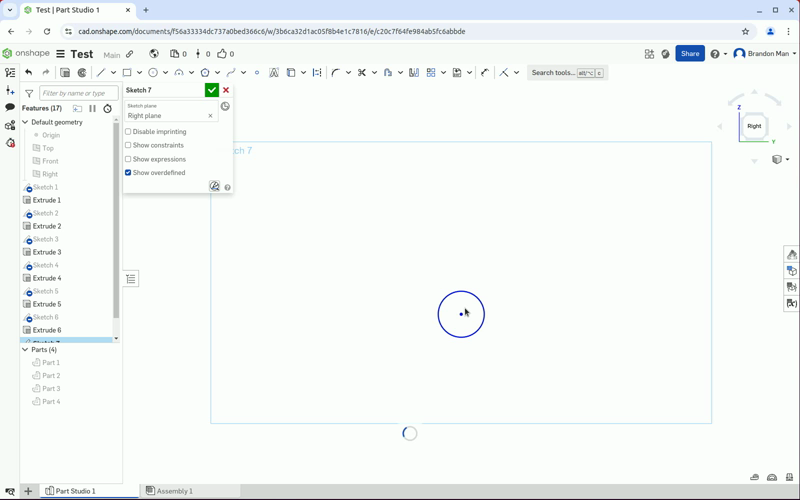
scroll(6)
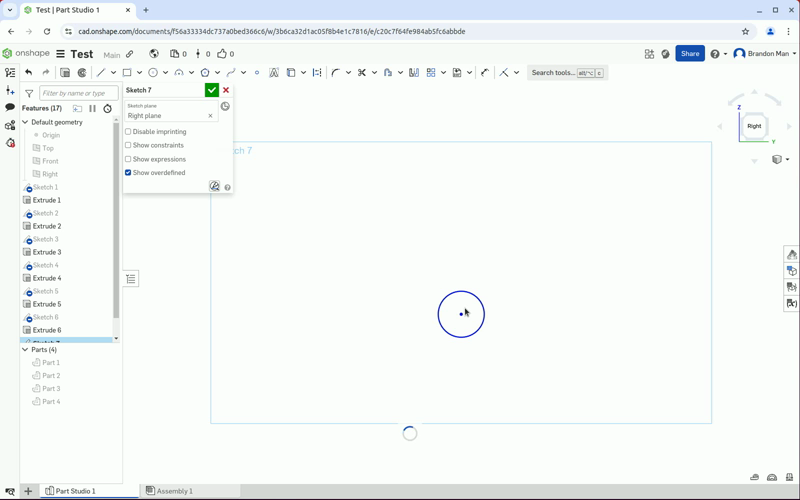
scroll(6)
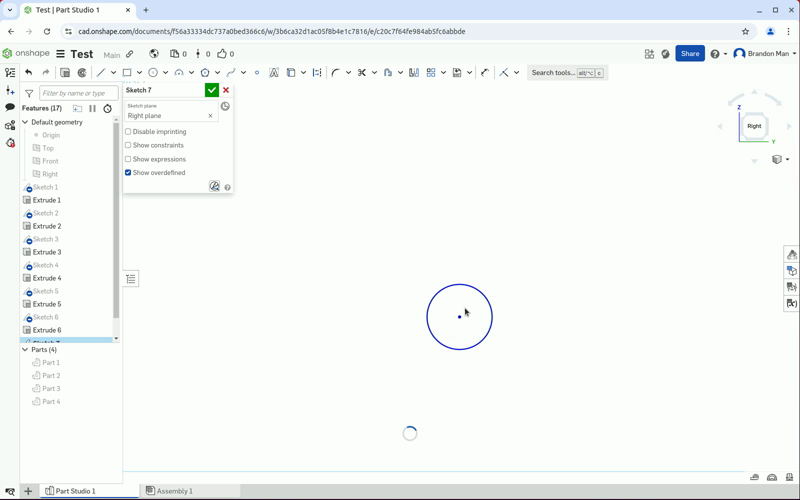
scroll(6)
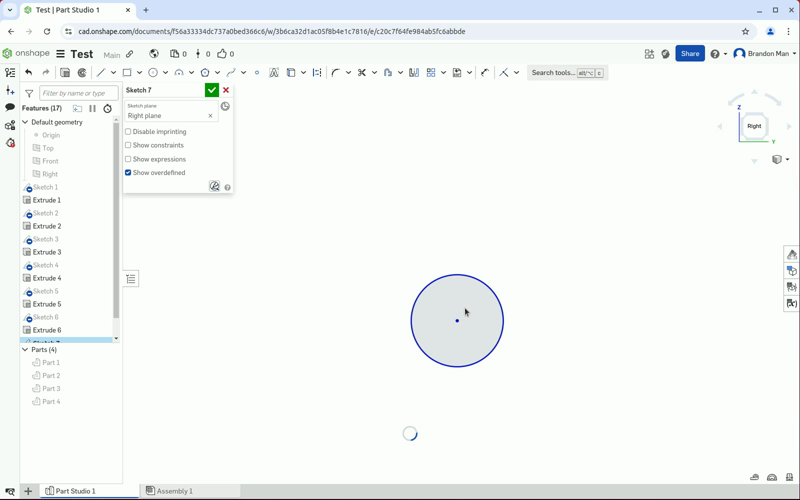
scroll(6)
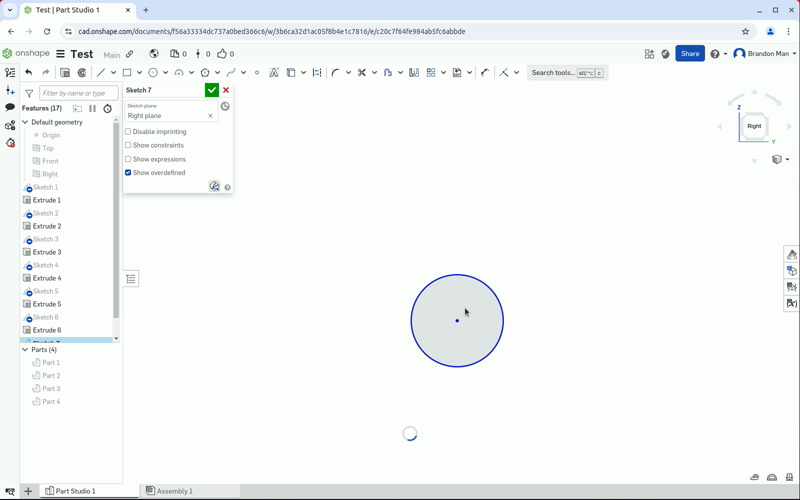
scroll(6)
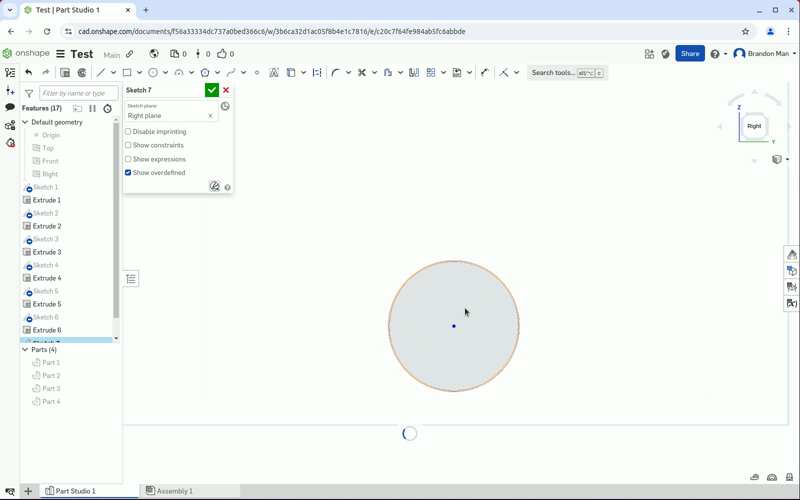
scroll(6)
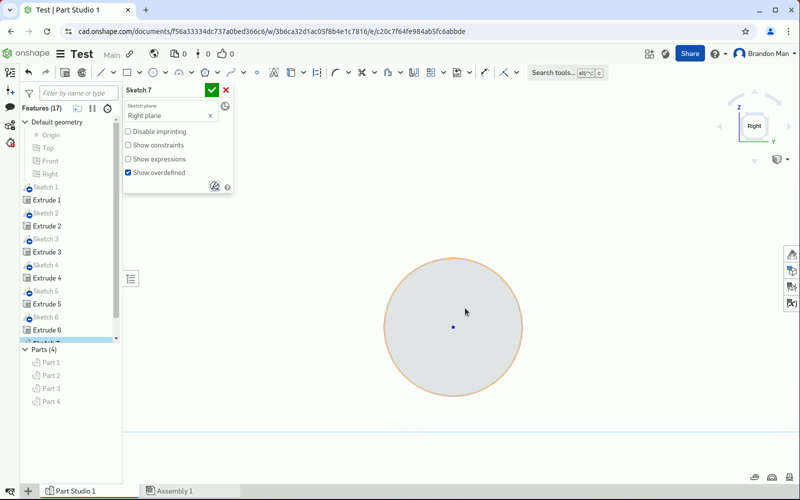
scroll(6)
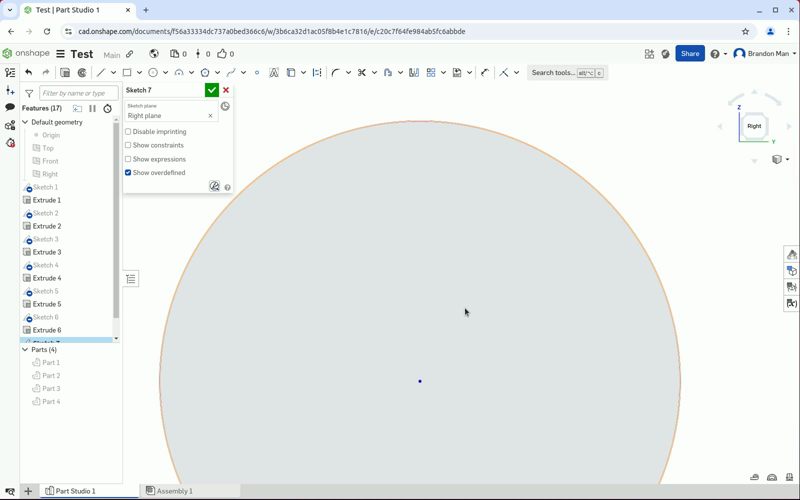
click(465, 307)
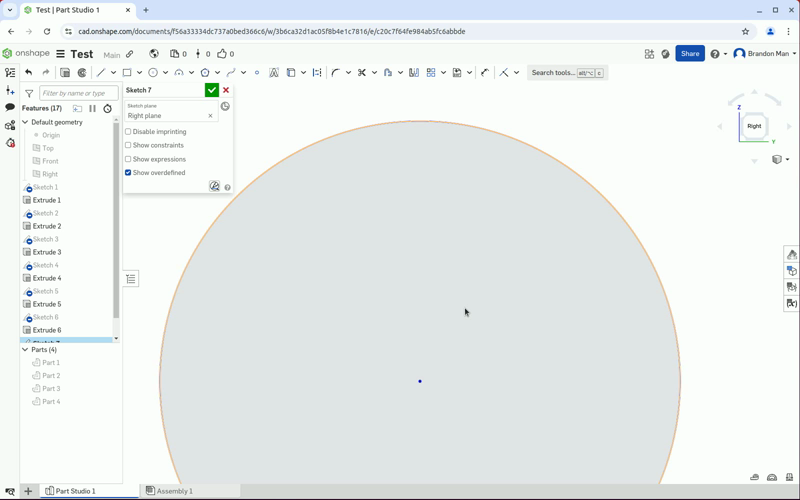
scroll(-6)
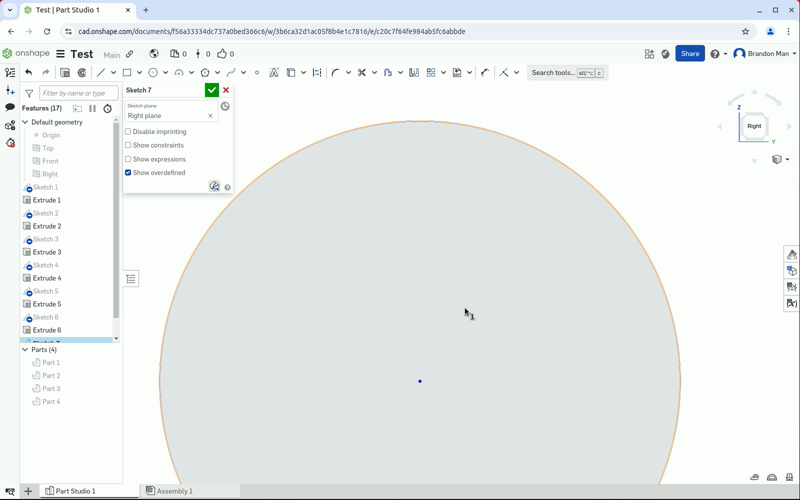
scroll(-6)
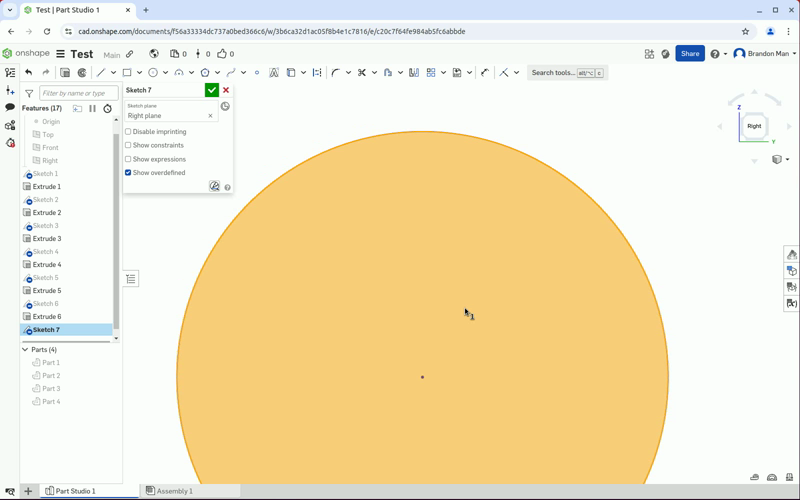
scroll(-6)
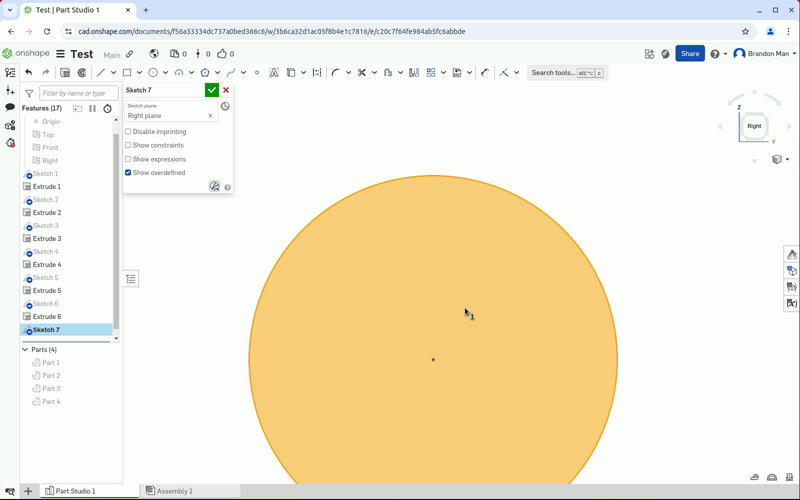
scroll(-6)
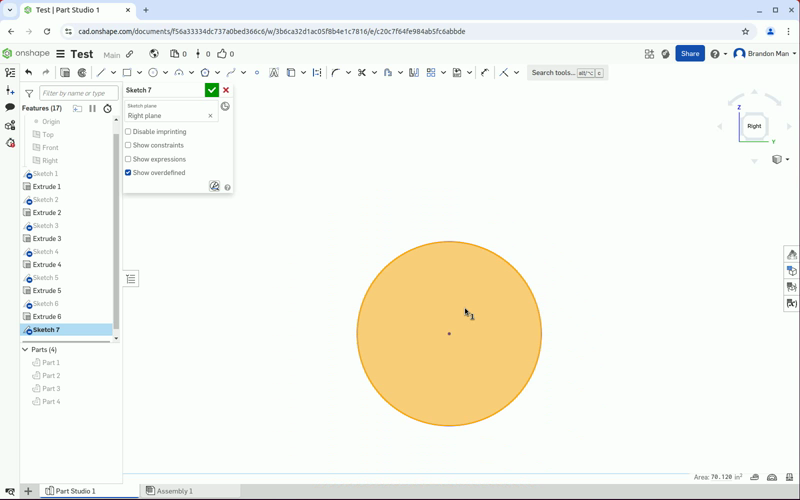
scroll(-6)
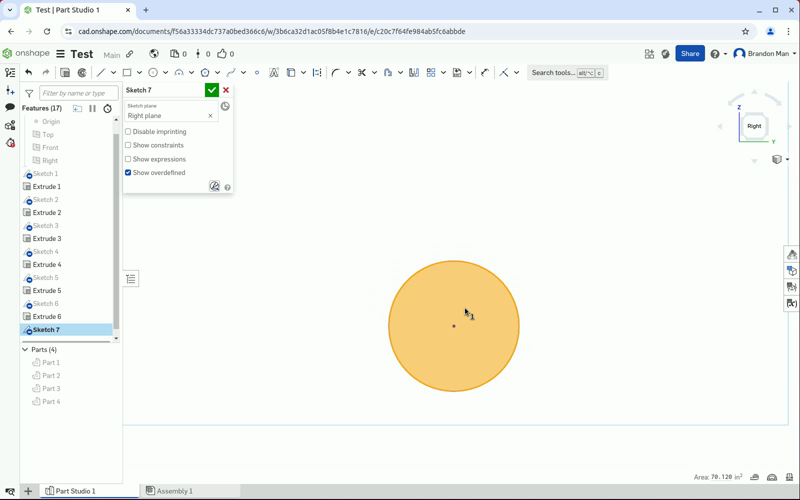
scroll(-6)
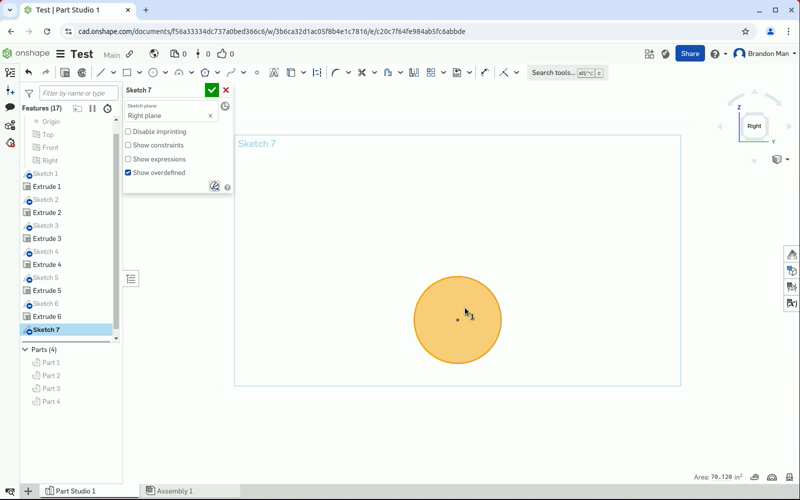
scroll(-6)
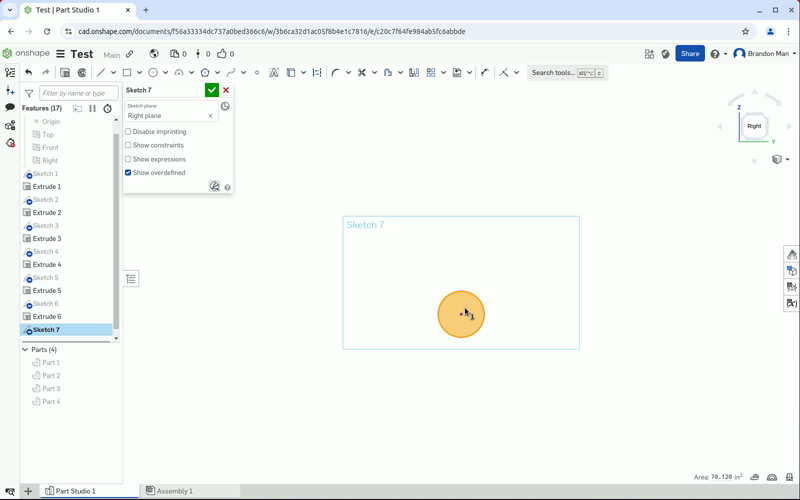
mouse_move(73, 352)
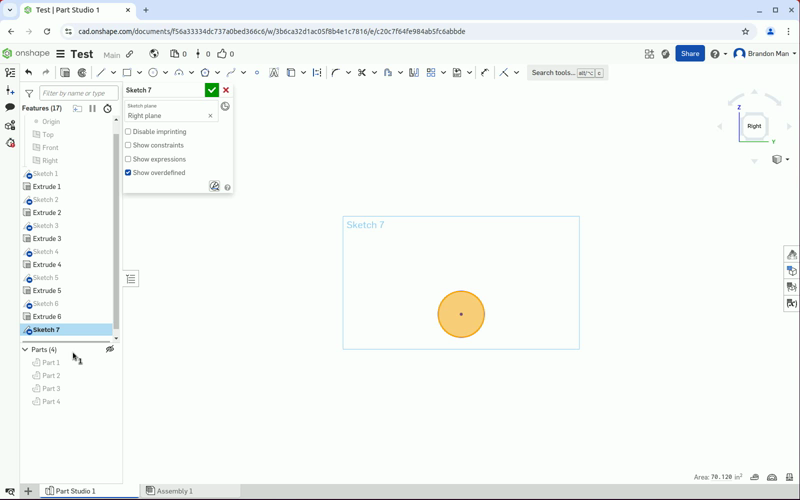
key(shift+y)
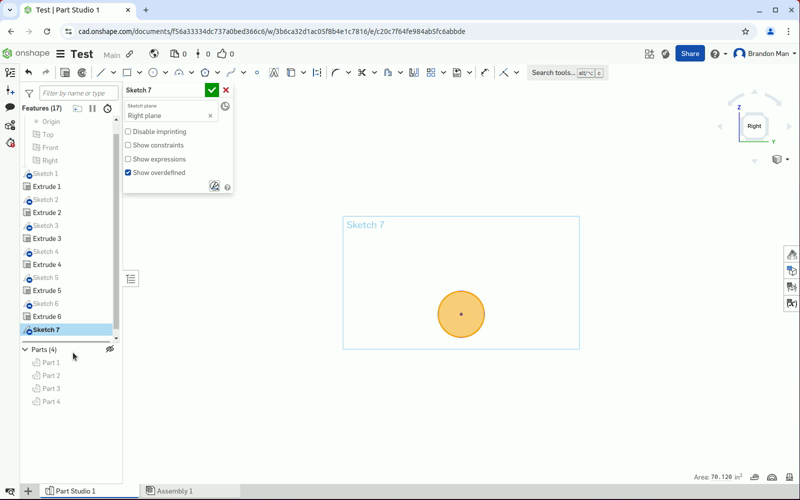
key(shift+e)
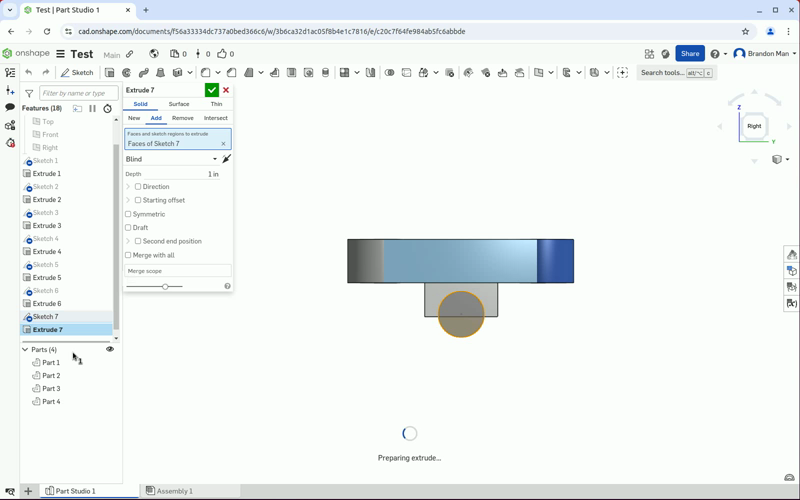
mouse_move(143, 106)
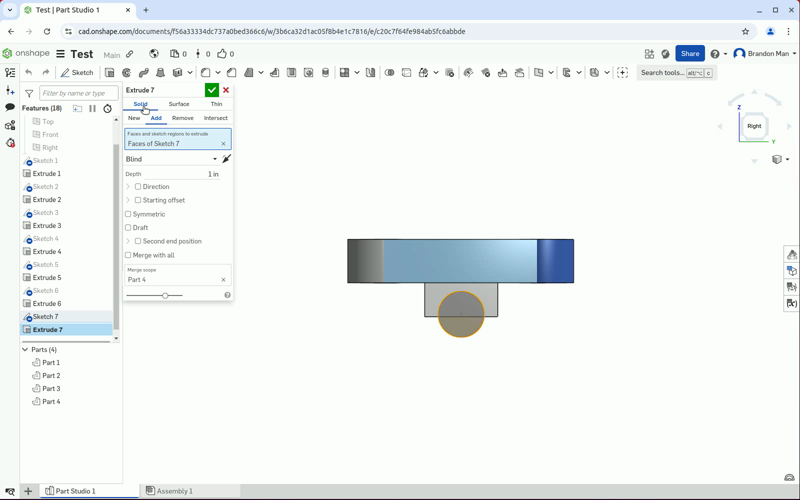
click(143, 106)
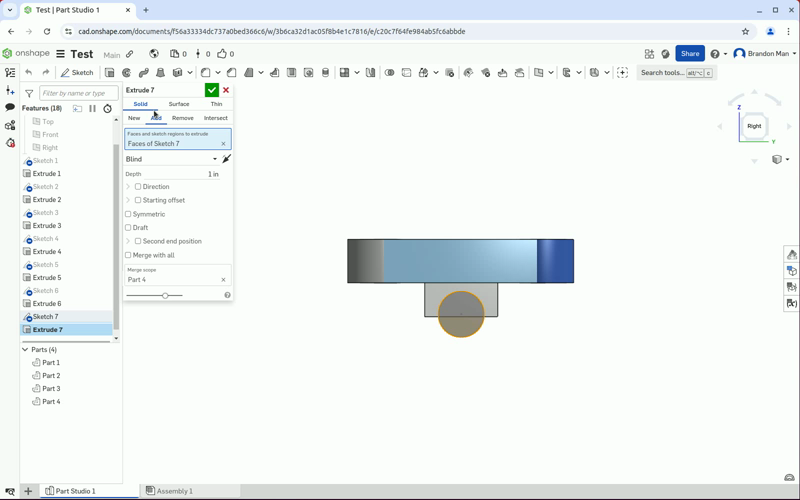
mouse_move(186, 120)
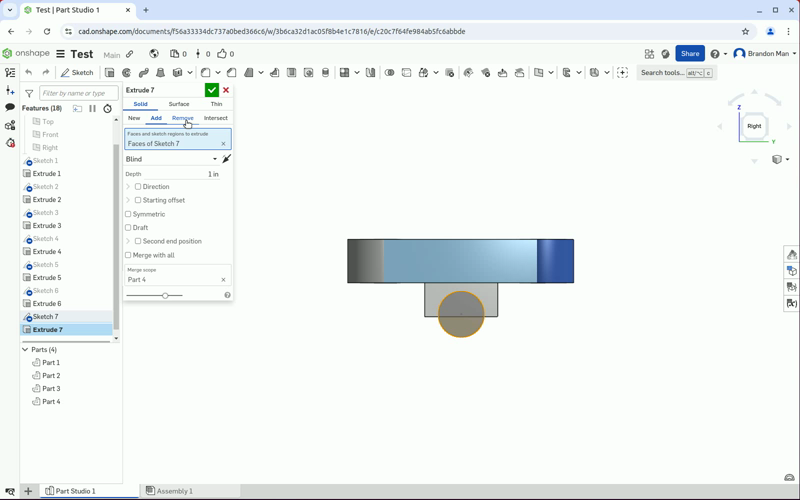
click(186, 120)
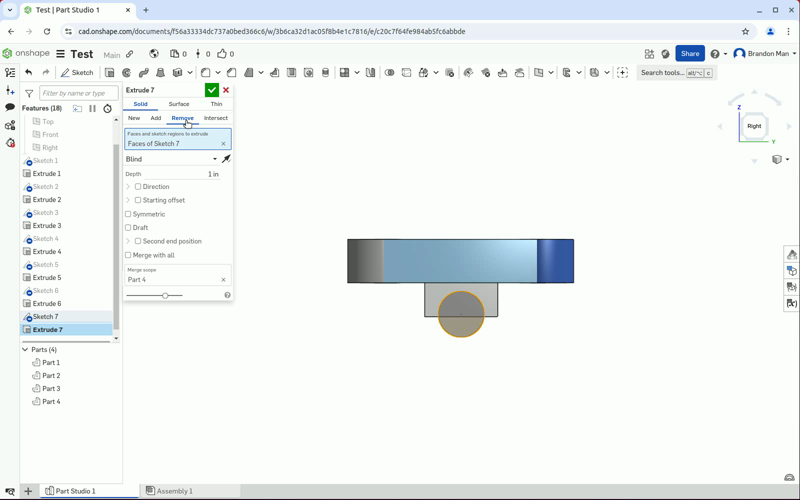
key(tab, 4)
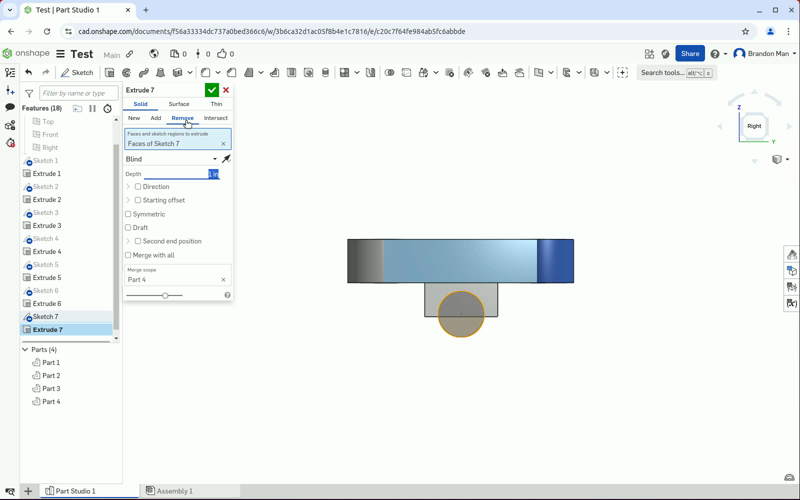
text(8.906)
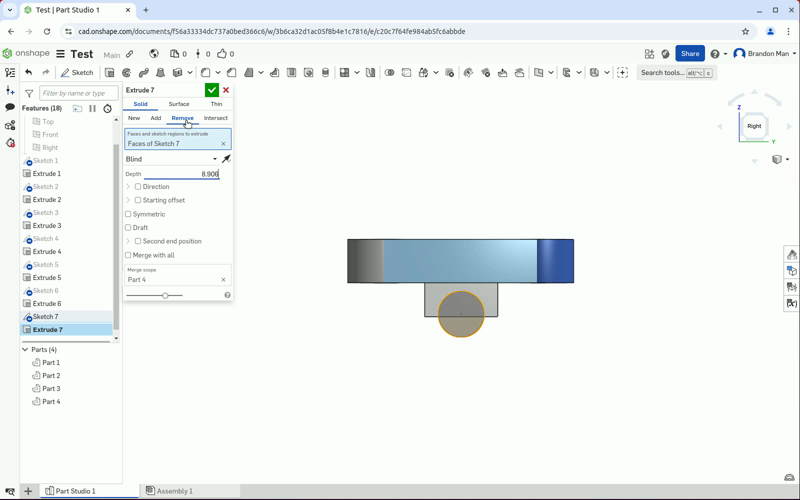
key(tab, 6)
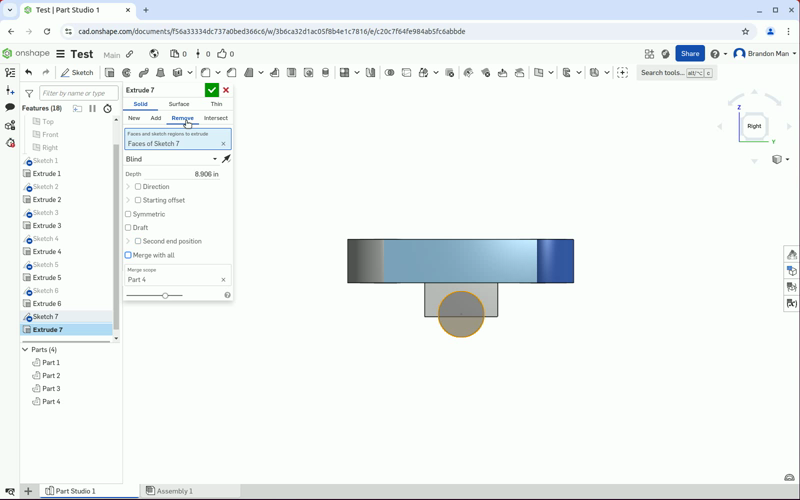
key(space)
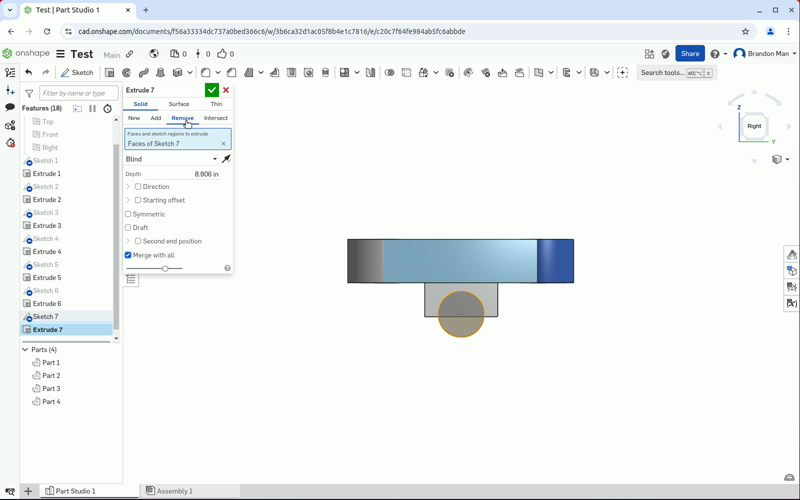
key(enter)
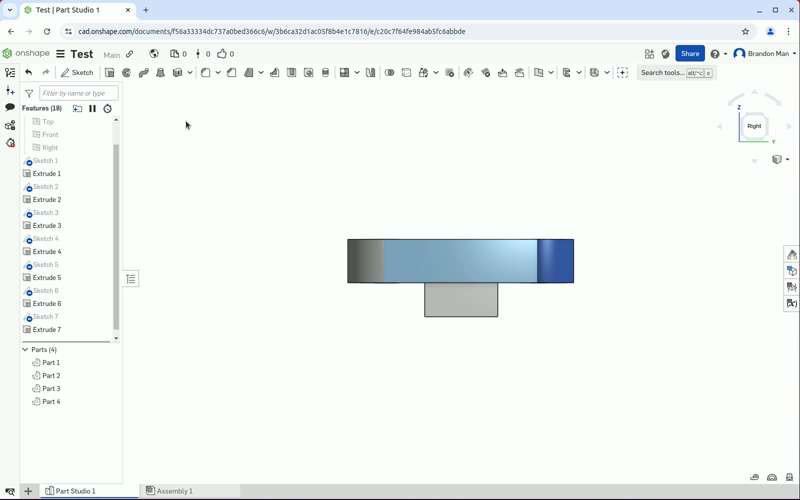
key(shift+h)
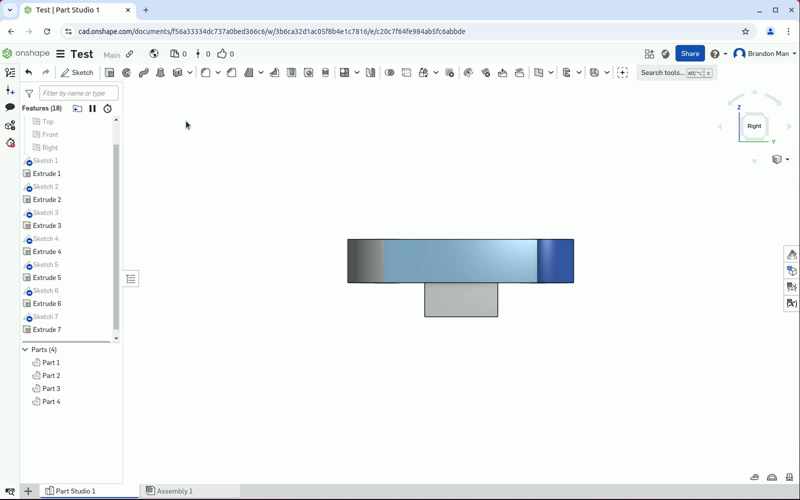
key(shift+h)
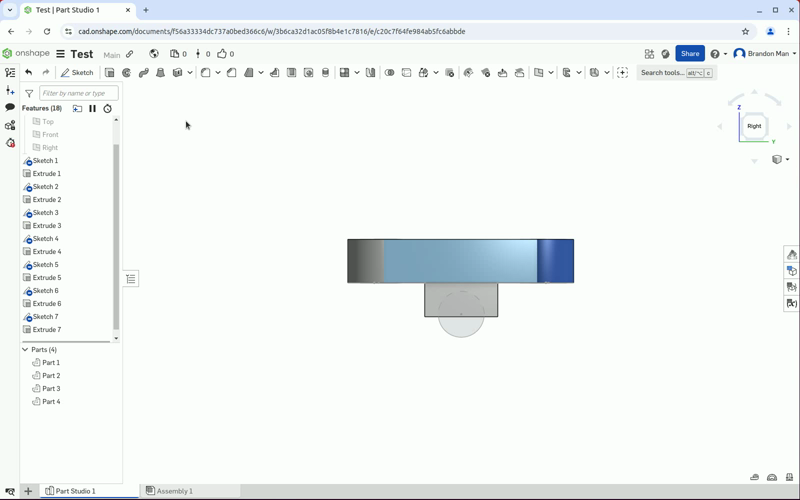
key(shift+7)
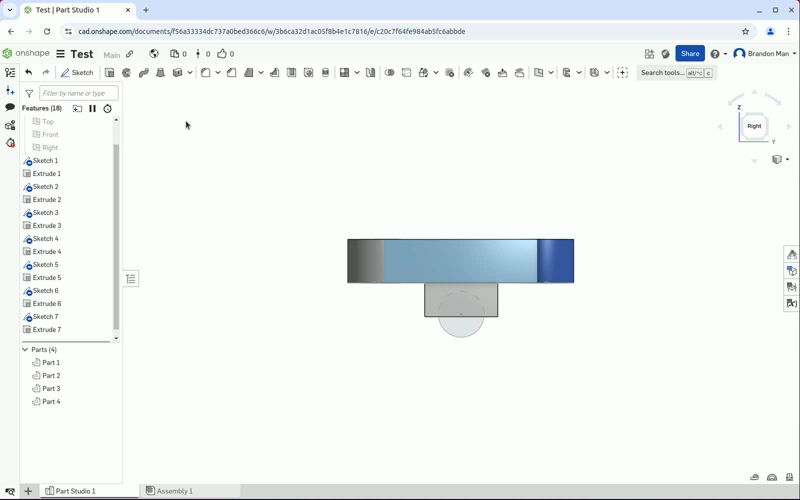
key(right, 2)
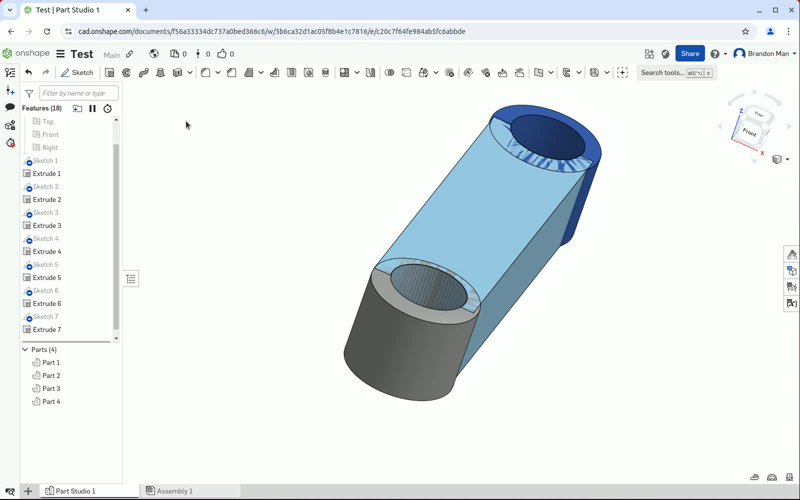
key(down, 2)
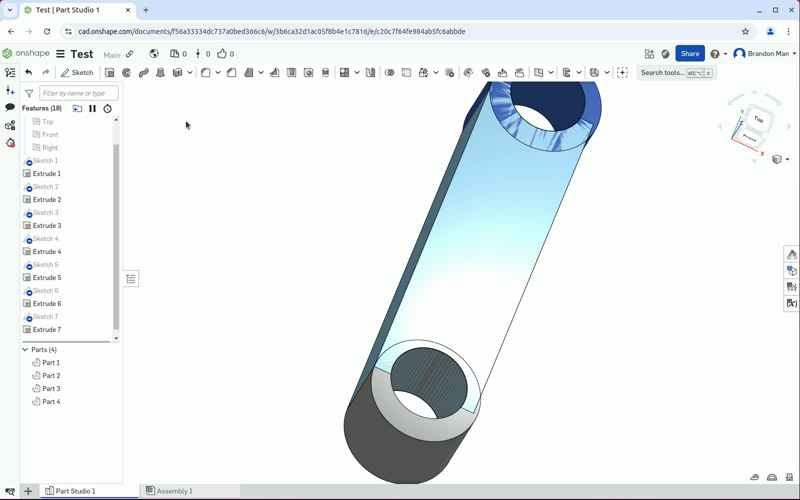
key(up, 2)
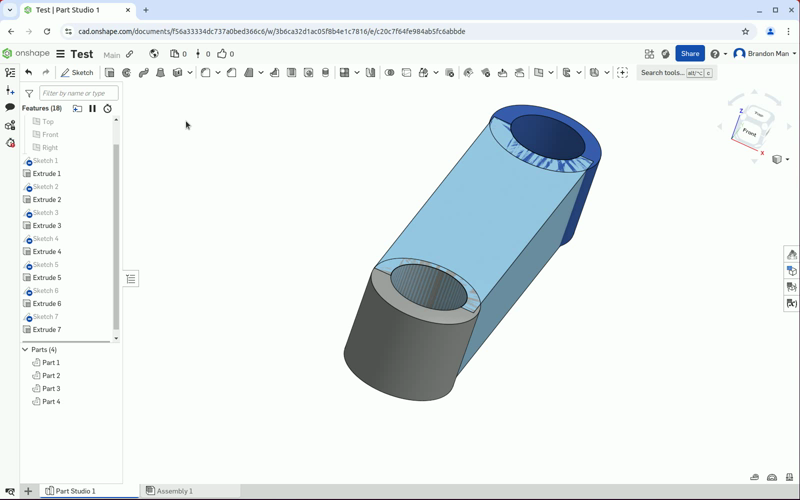
key(left, 2)
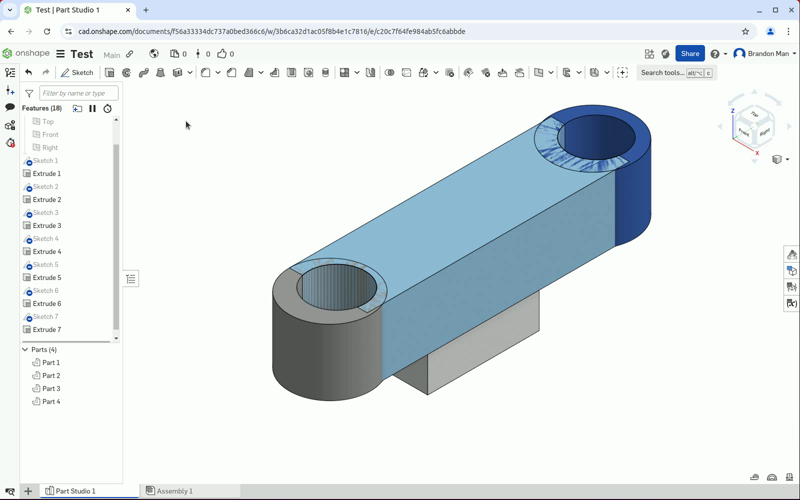
mouse_move(69, 163)
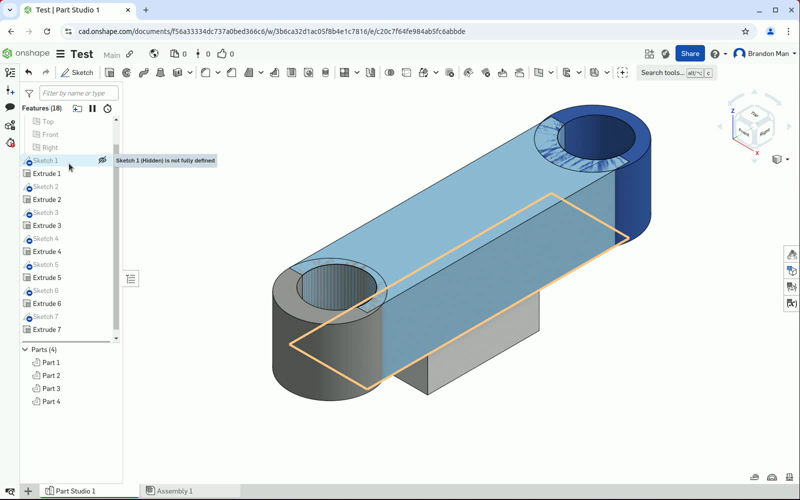
click(69, 163)